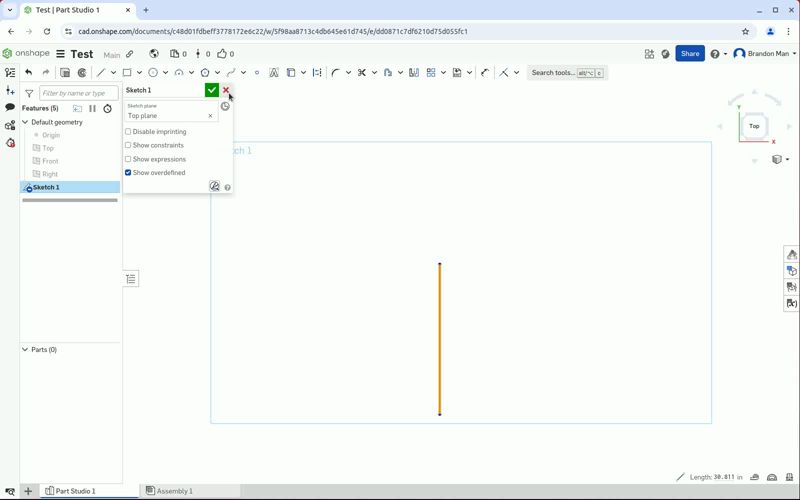
key(shift+h)
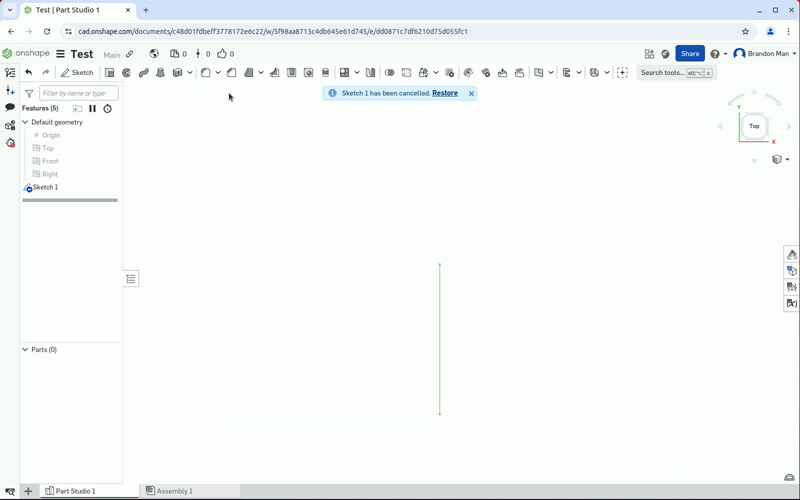
key(shift+s)
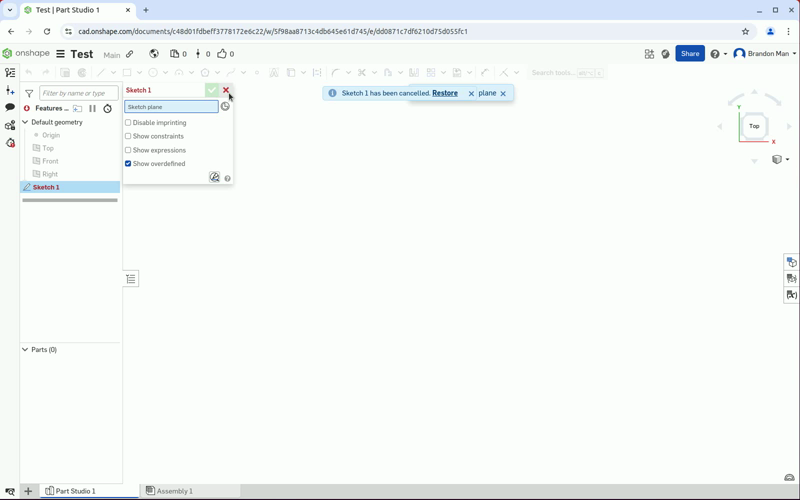
mouse_move(73, 150)
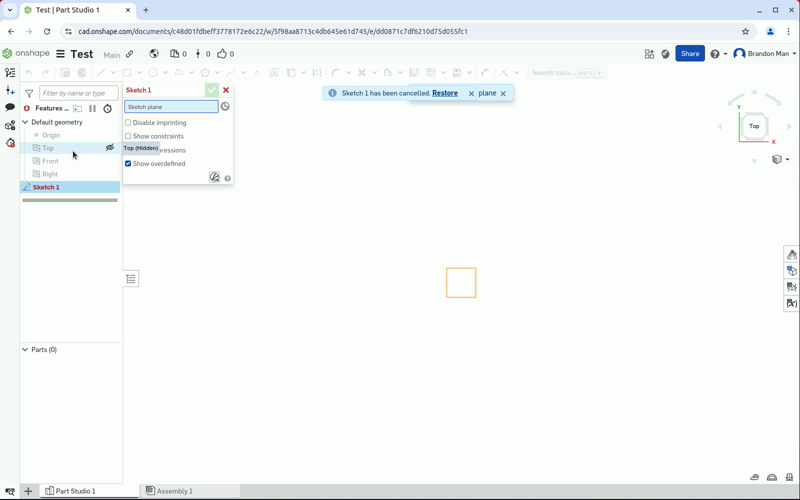
click(73, 150)
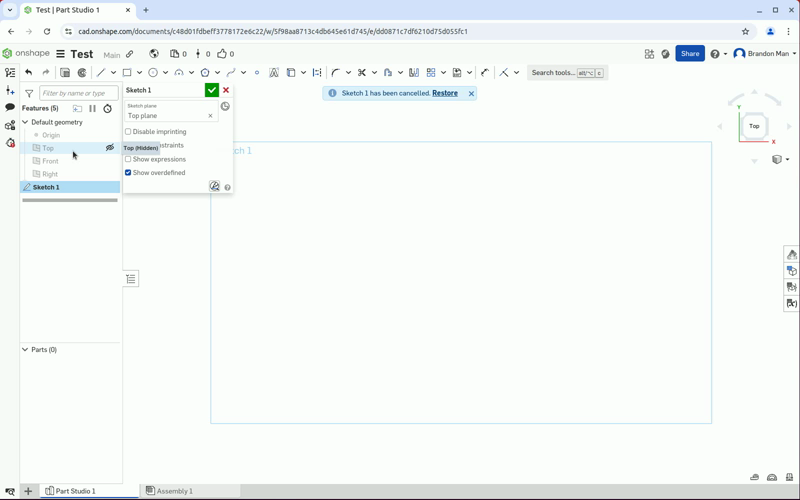
mouse_move(73, 352)
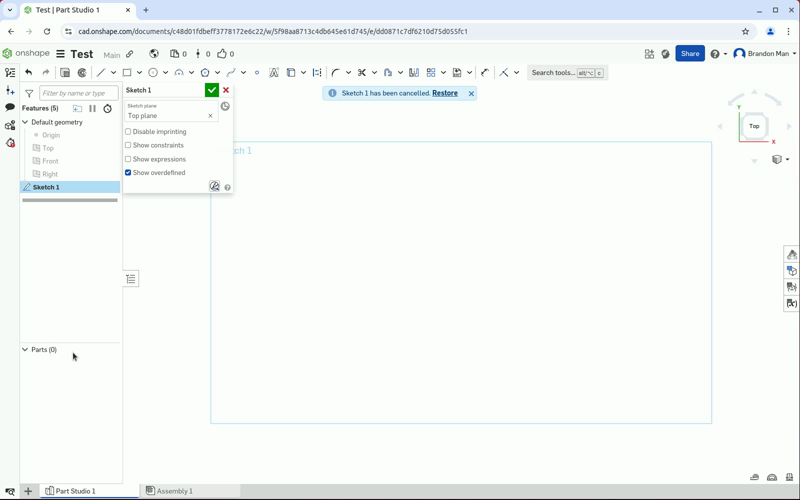
key(y)
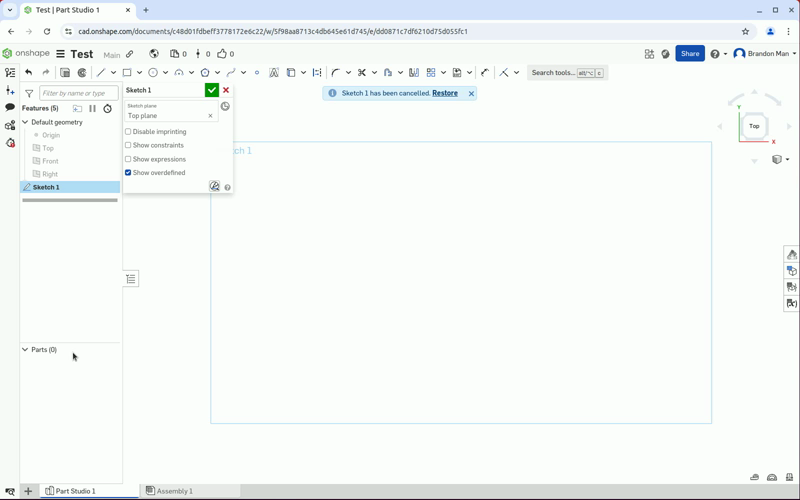
key(l)
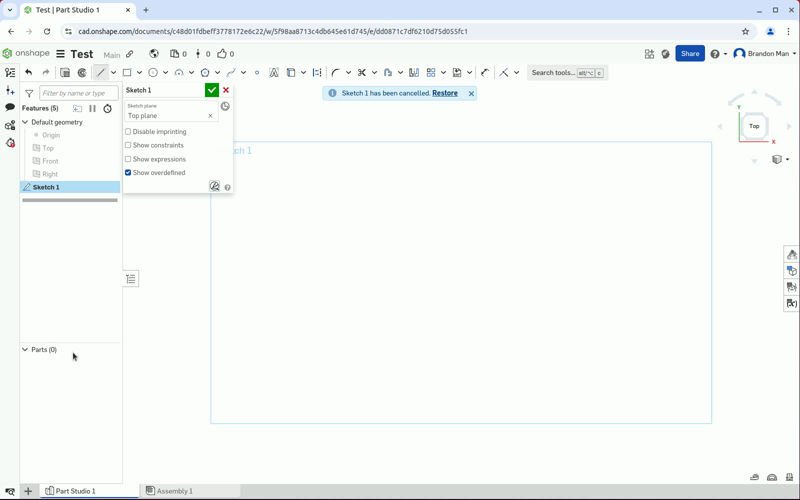
key_down(shift)
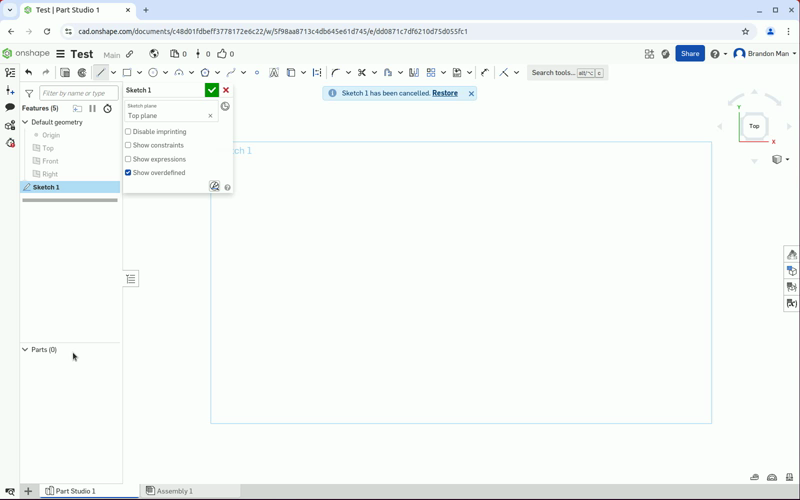
mouse_move(374, 395)
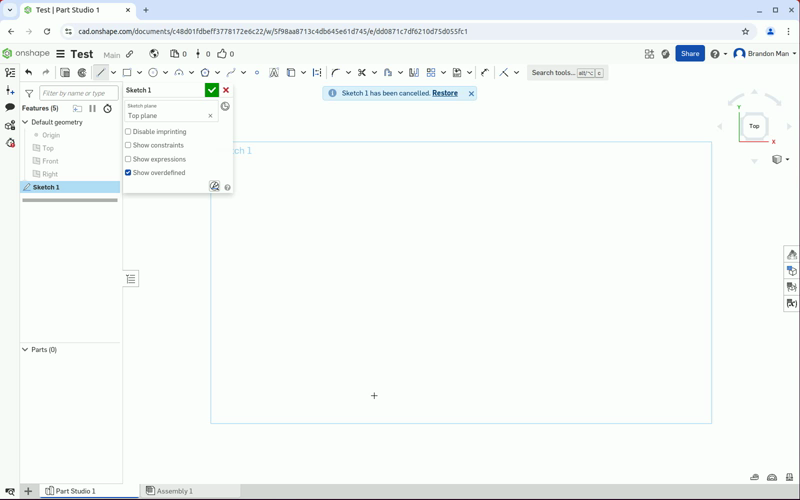
click(374, 395)
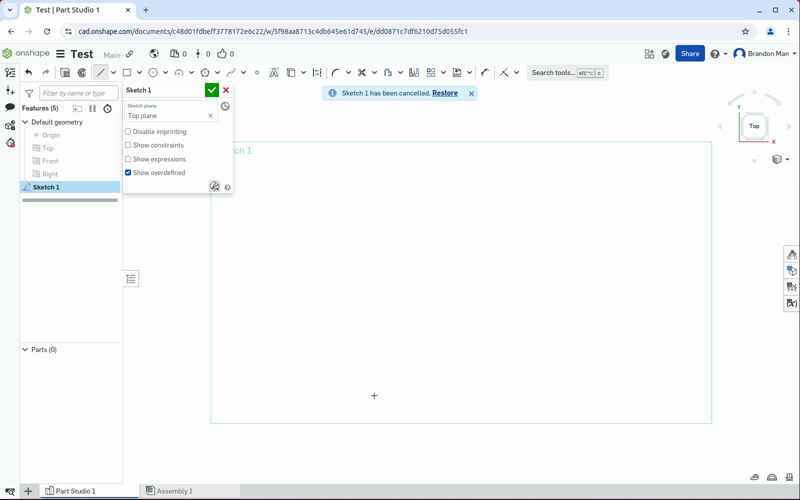
key_up(shift)
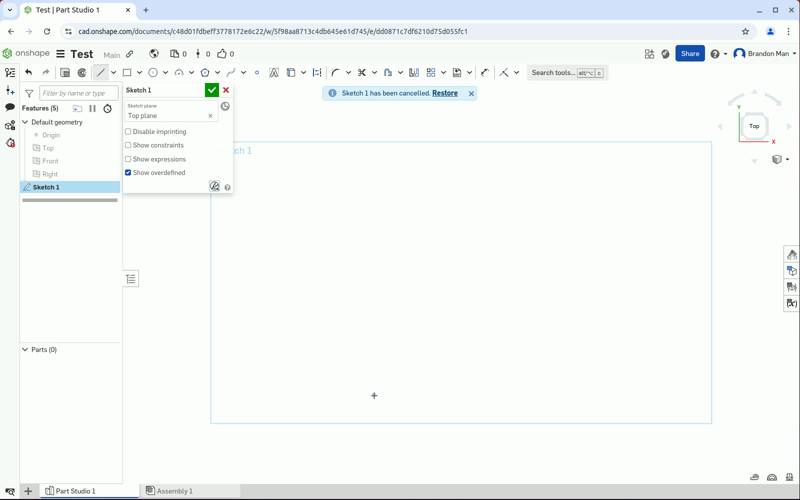
key_down(shift)
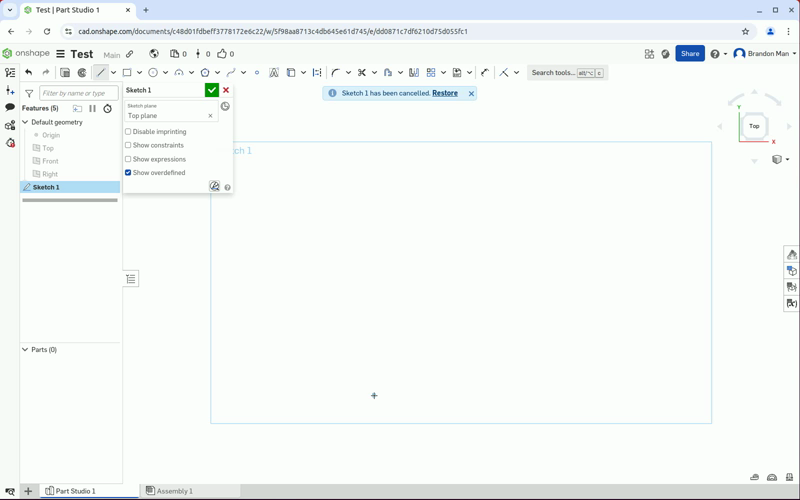
mouse_move(546, 395)
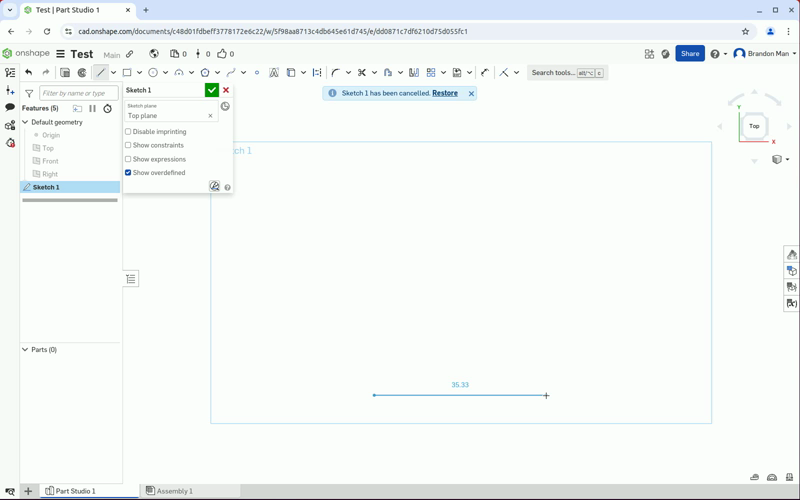
click(546, 395)
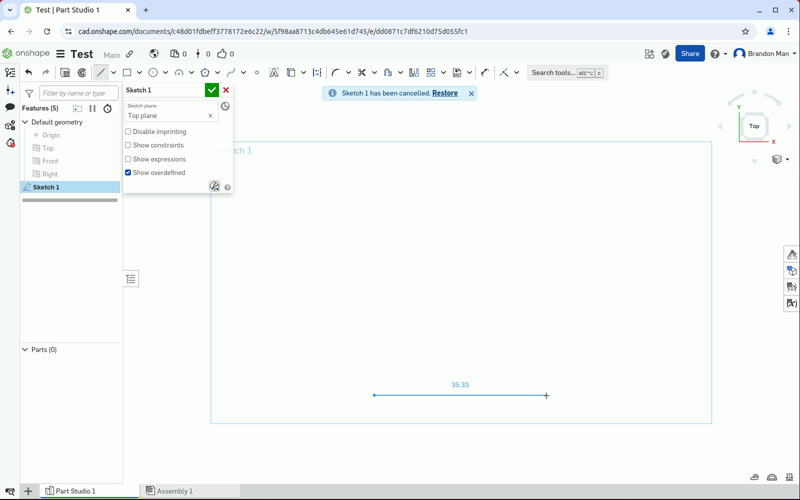
key_up(shift)
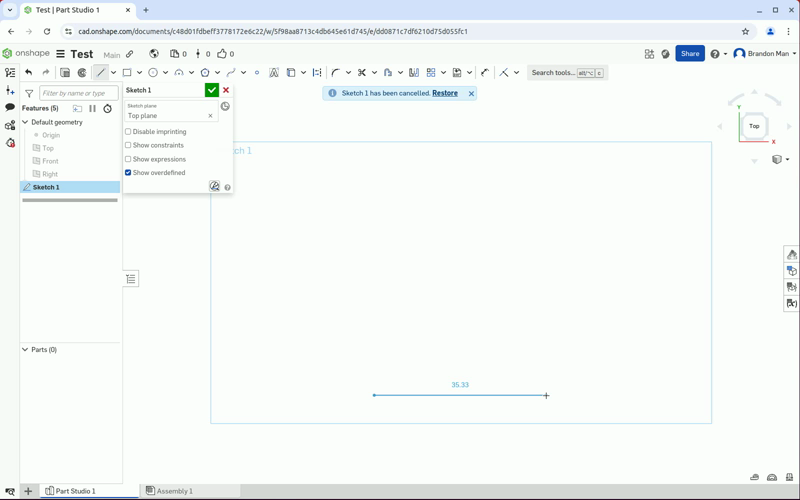
key_down(shift)
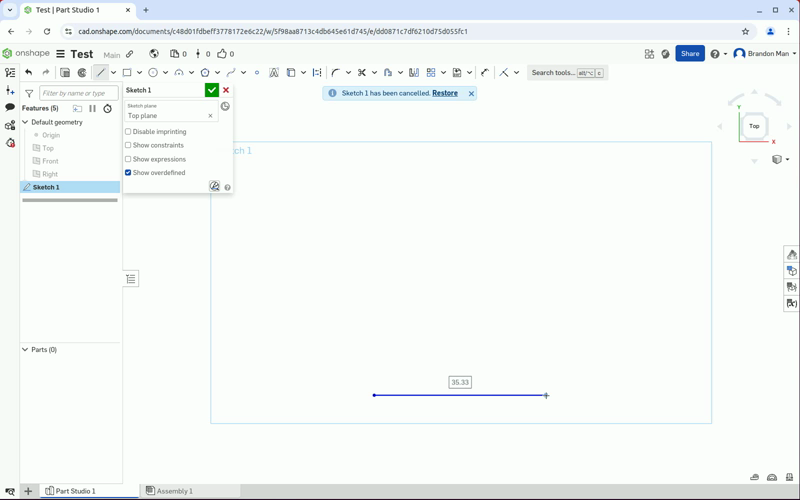
mouse_move(546, 171)
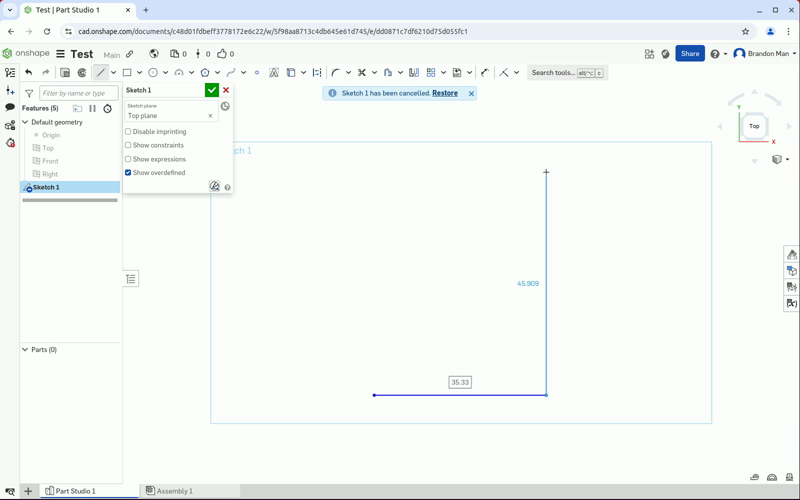
click(546, 171)
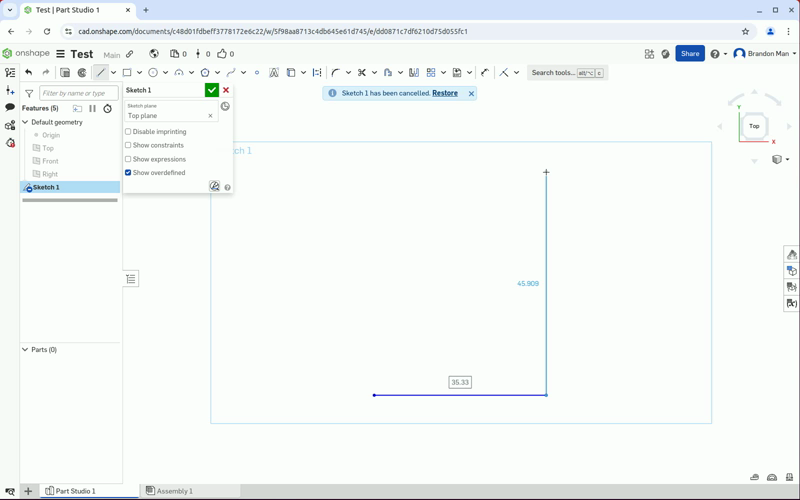
key_up(shift)
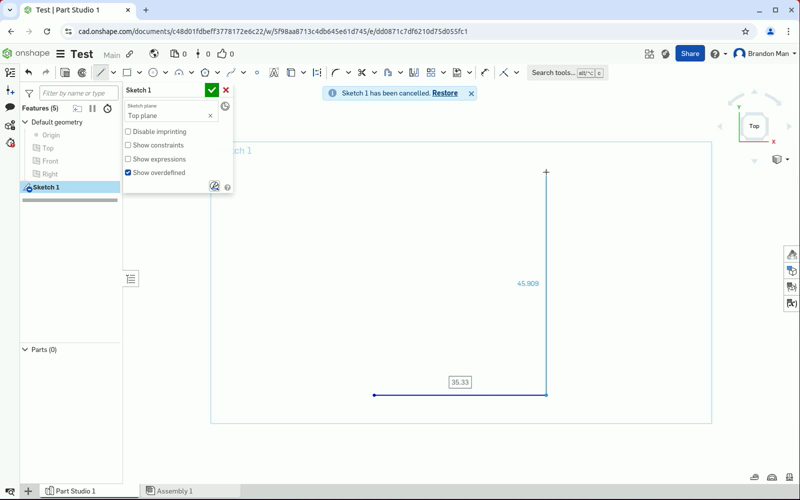
key_down(shift)
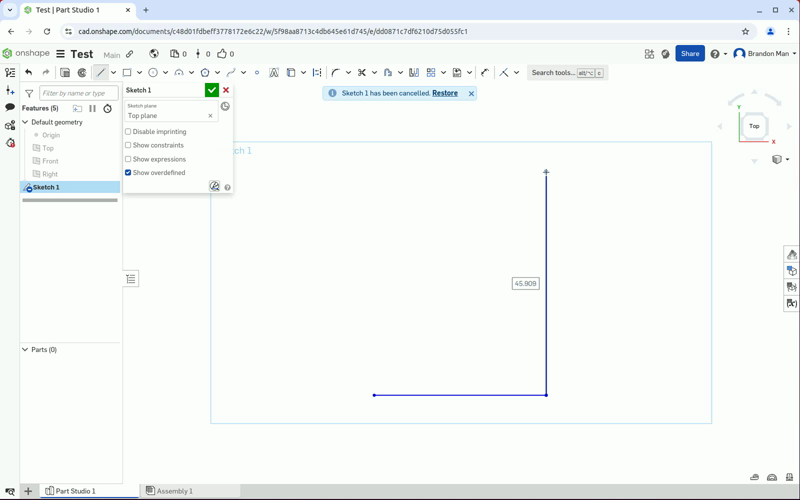
mouse_move(374, 171)
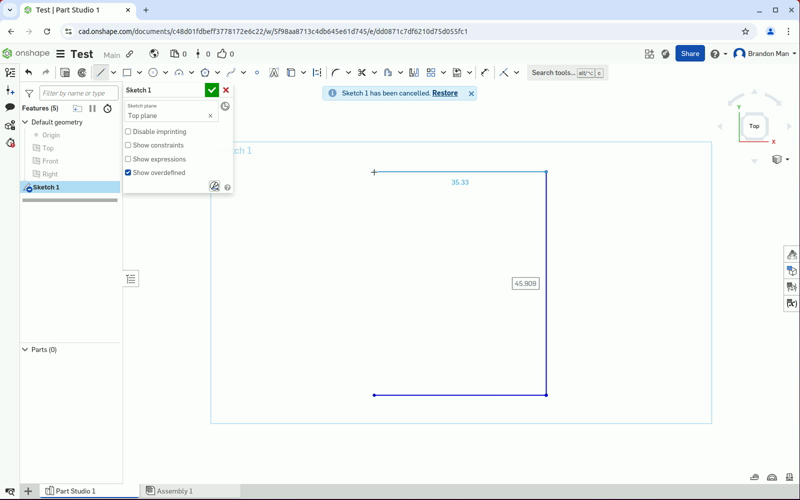
click(374, 171)
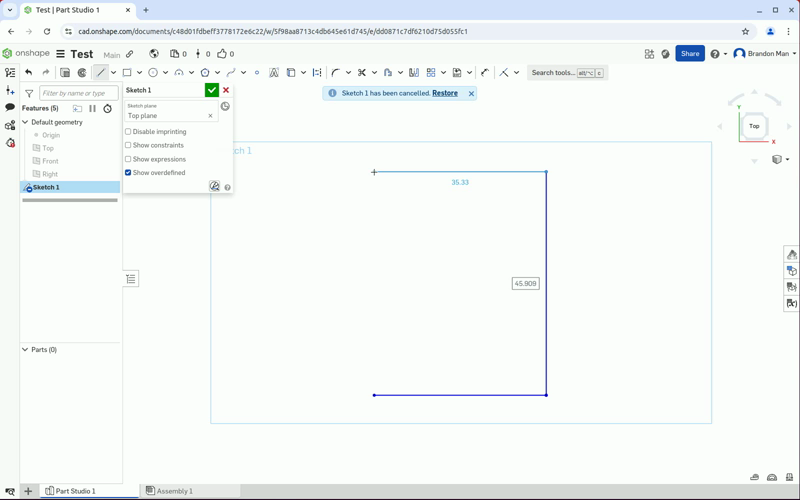
key_up(shift)
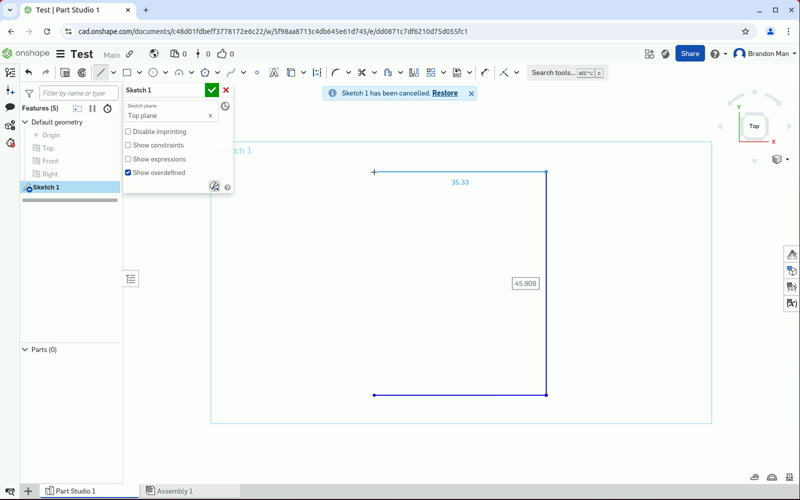
key_down(shift)
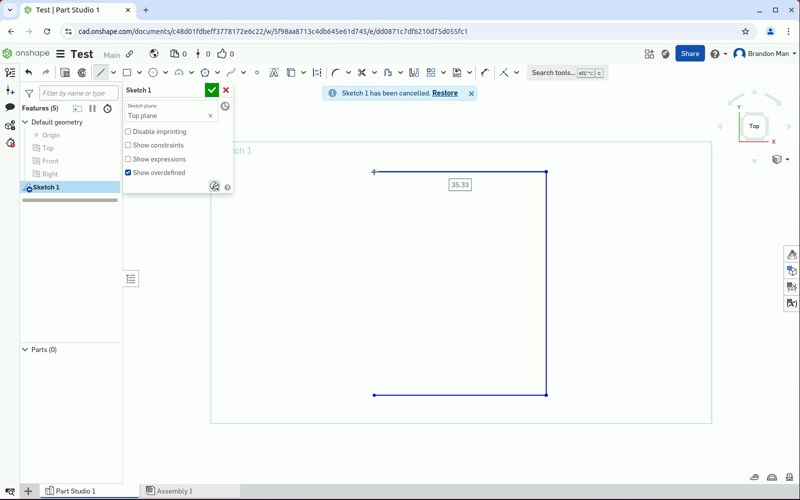
mouse_move(374, 395)
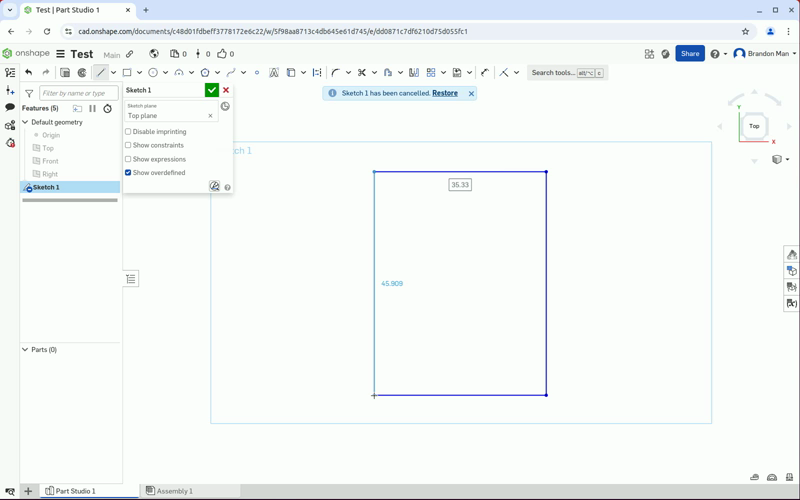
key_up(shift)
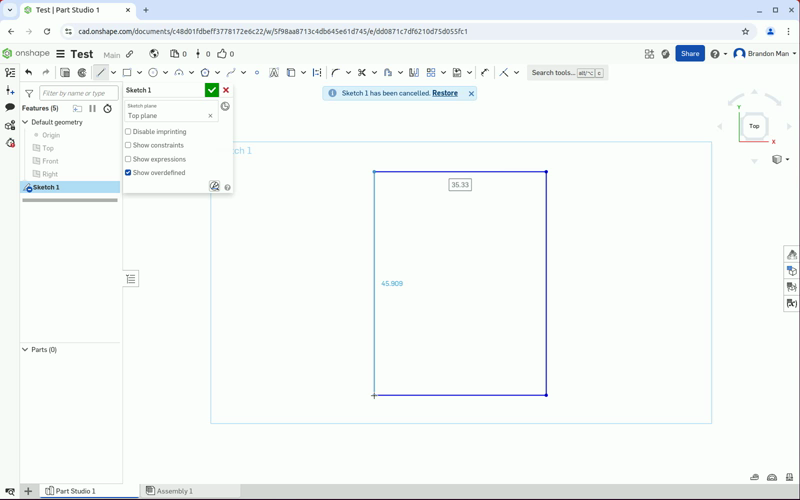
click(374, 395)
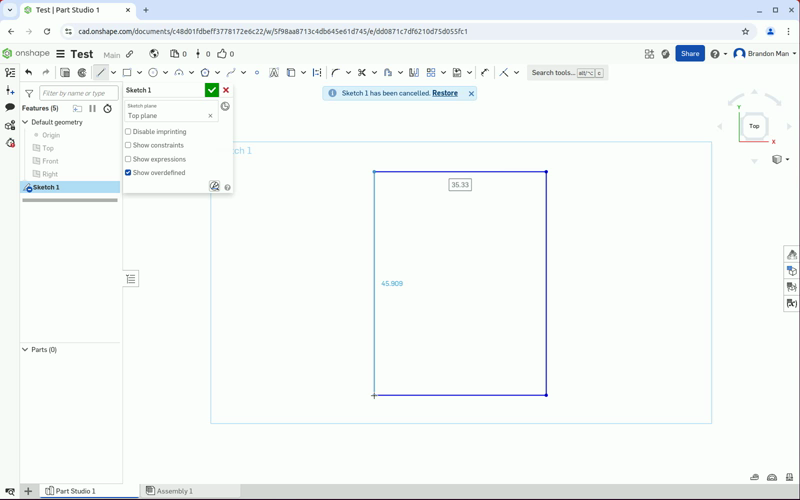
key(esc)
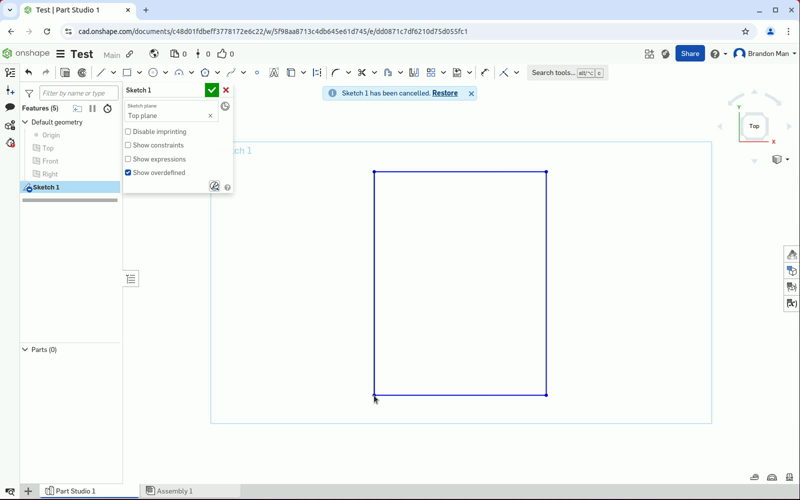
mouse_move(439, 283)
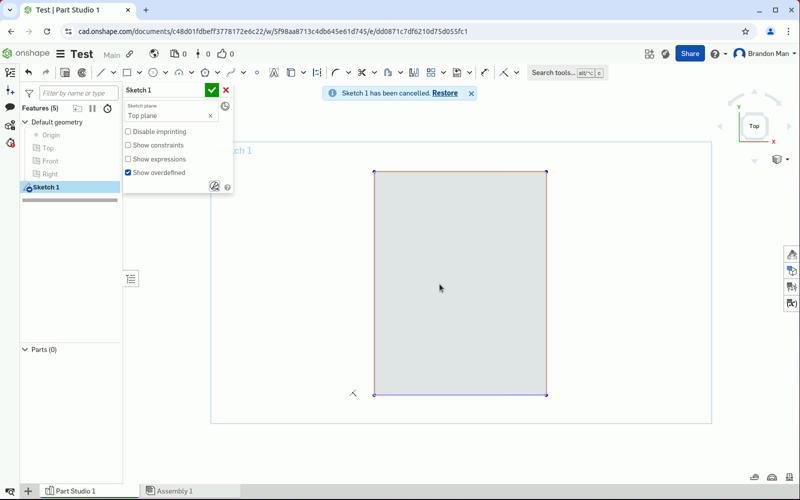
click(439, 283)
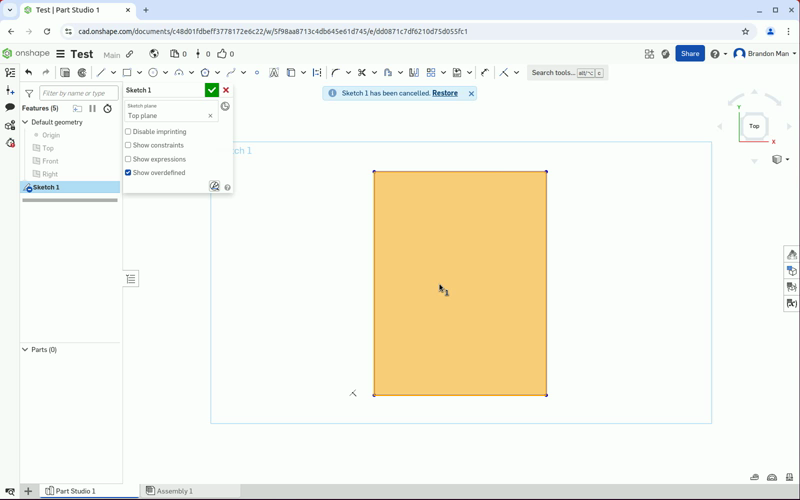
mouse_move(73, 352)
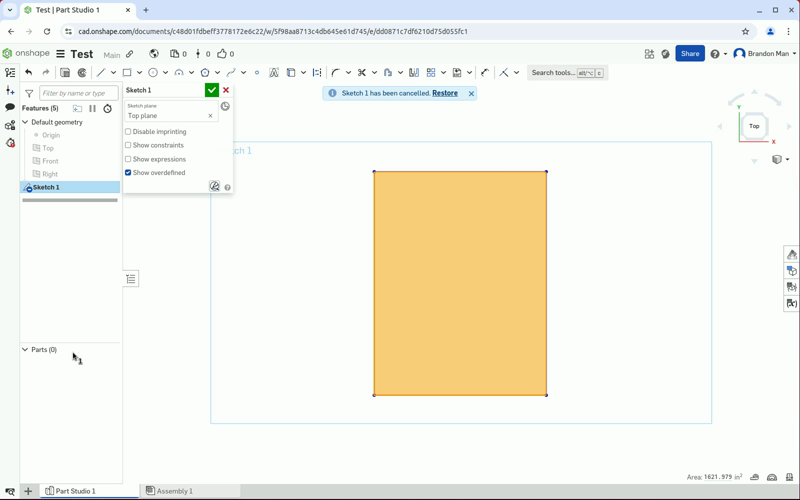
key(shift+y)
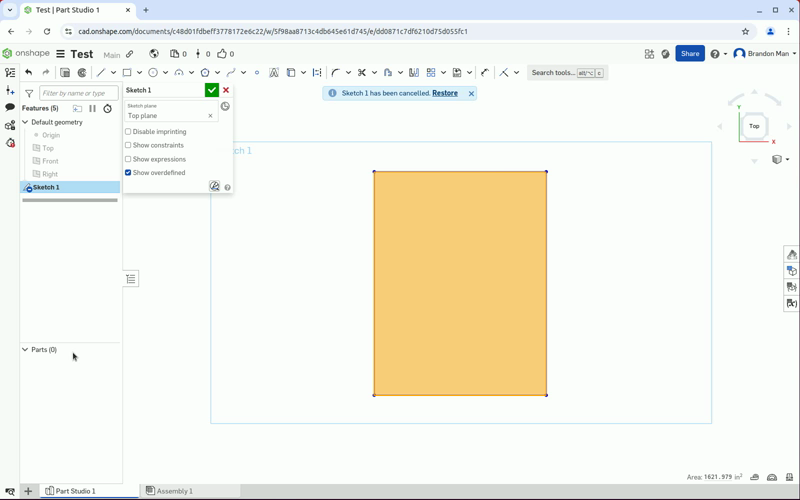
key(shift+e)
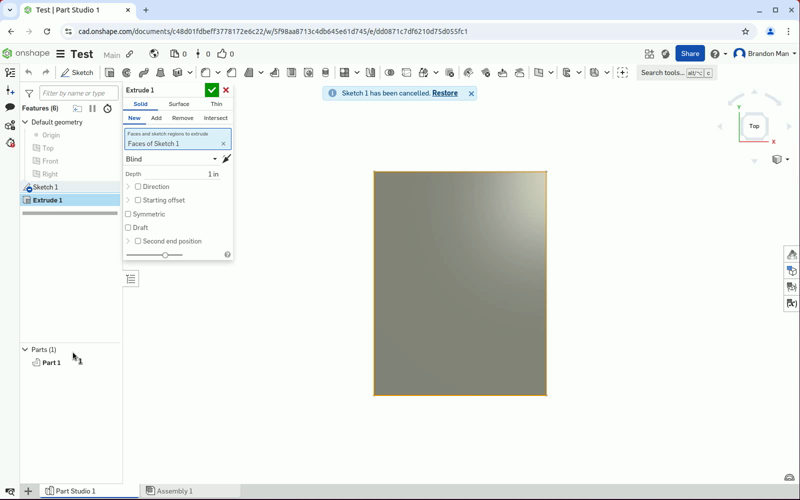
mouse_move(143, 106)
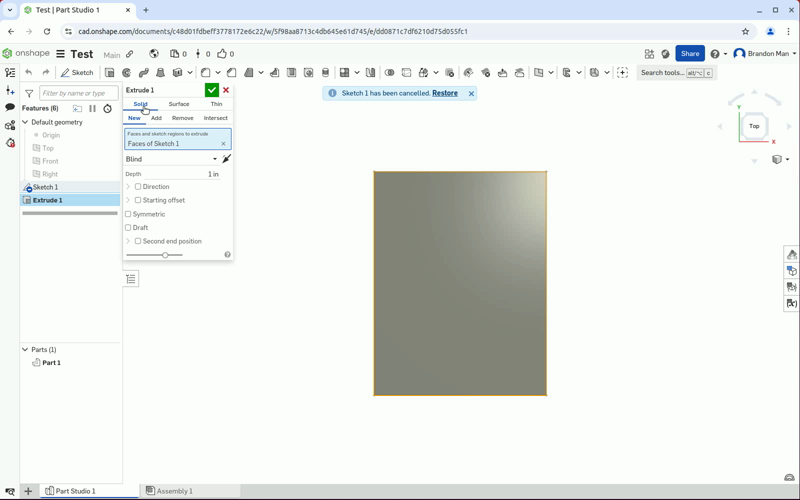
click(143, 106)
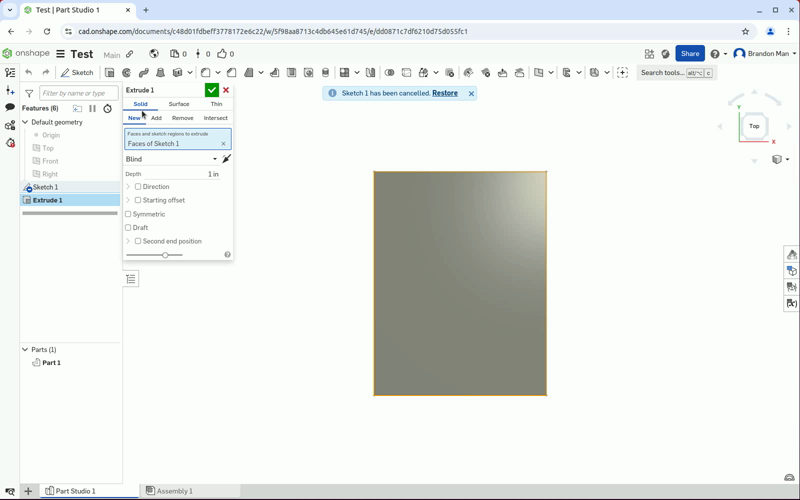
mouse_move(137, 120)
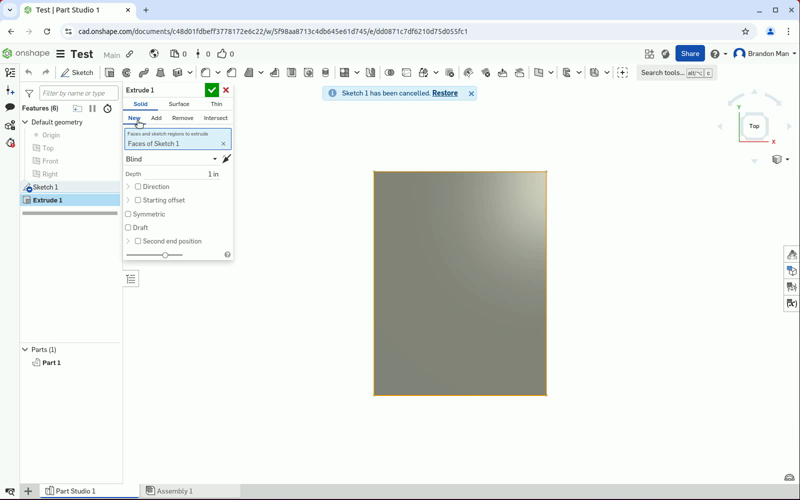
click(137, 120)
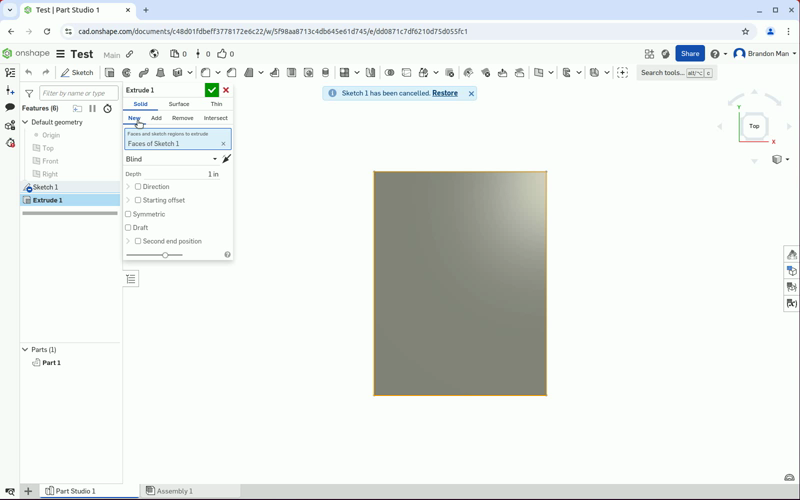
key(tab, 4)
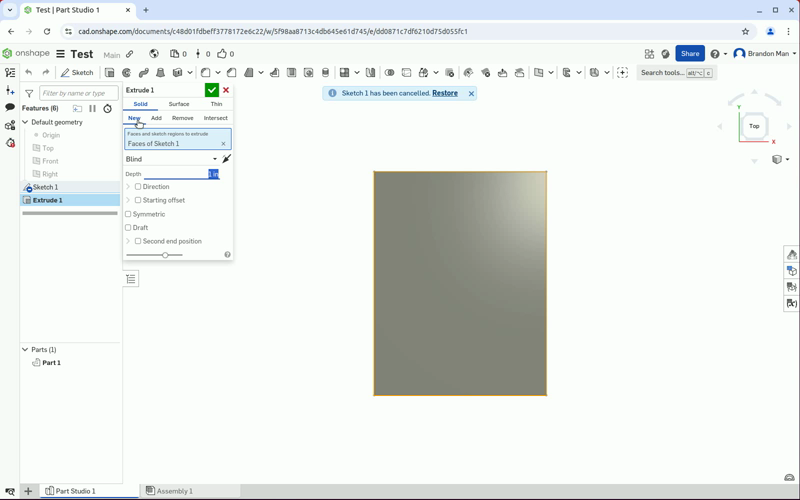
text(2.166)
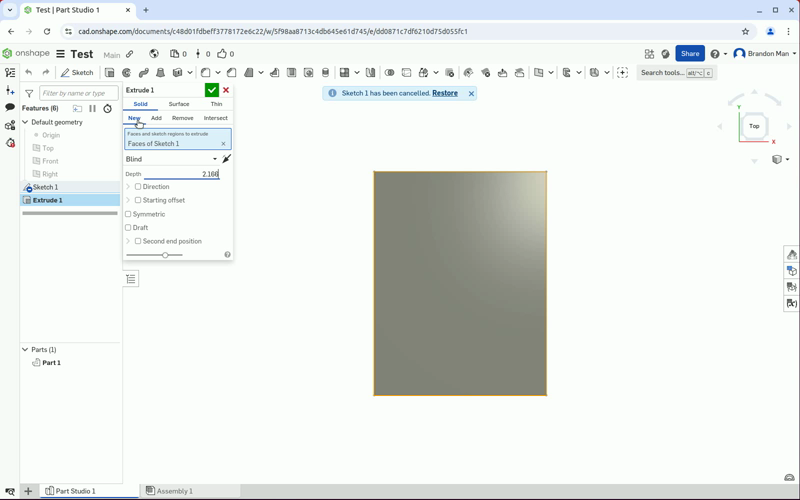
key(enter)
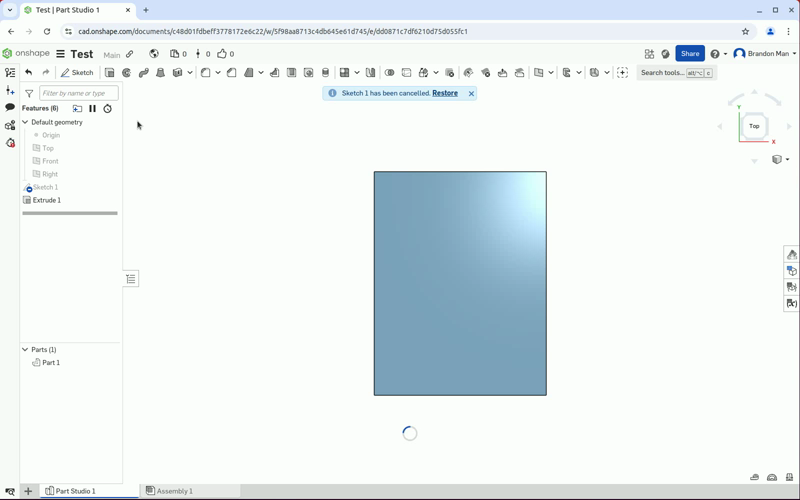
key(shift+h)
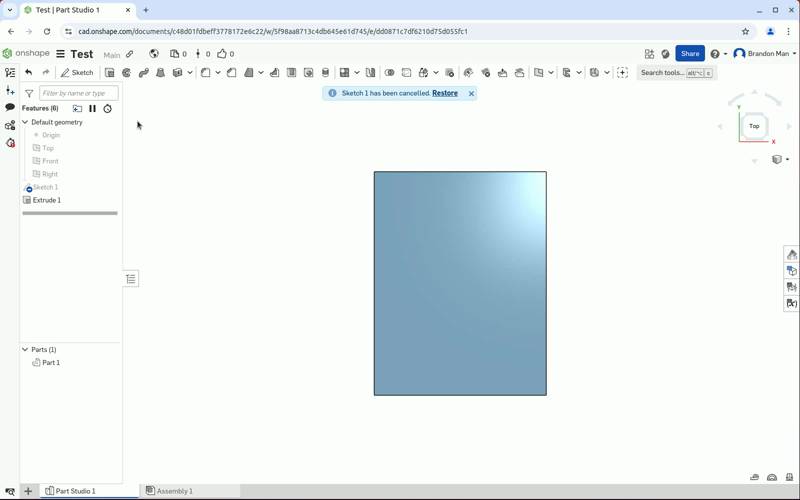
key(shift+h)
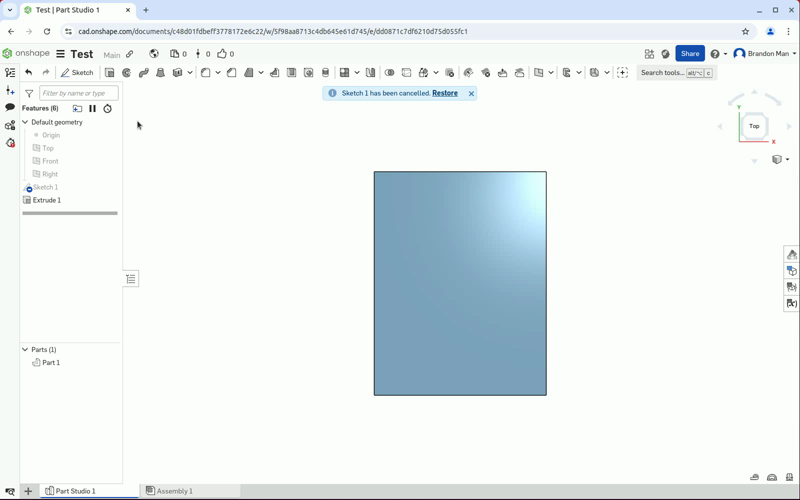
mouse_move(73, 189)
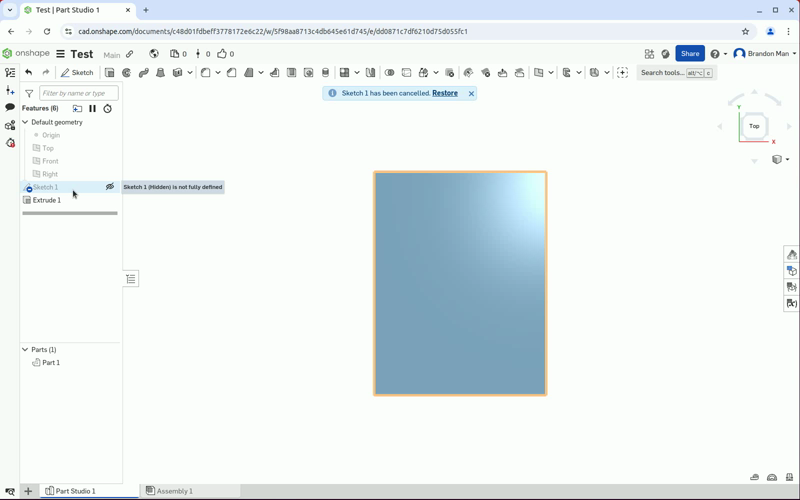
click(73, 189)
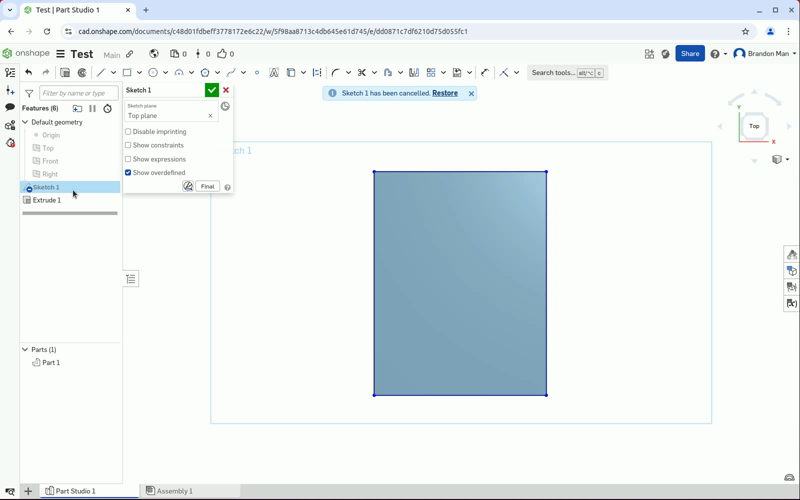
mouse_move(229, 92)
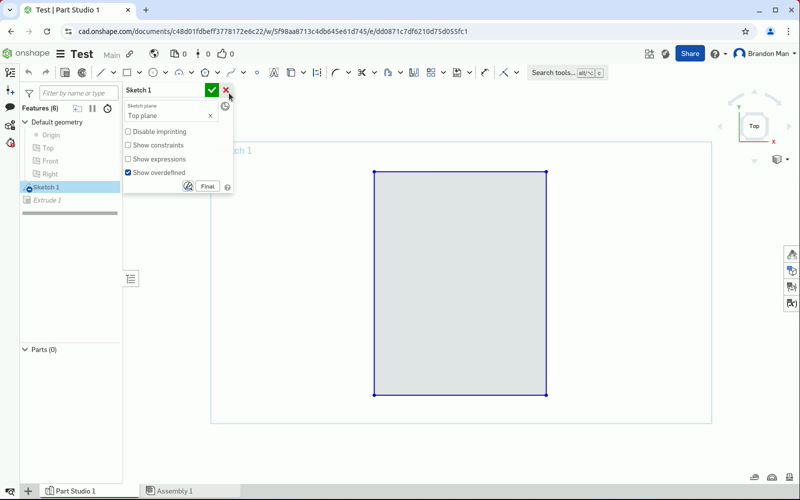
click(229, 92)
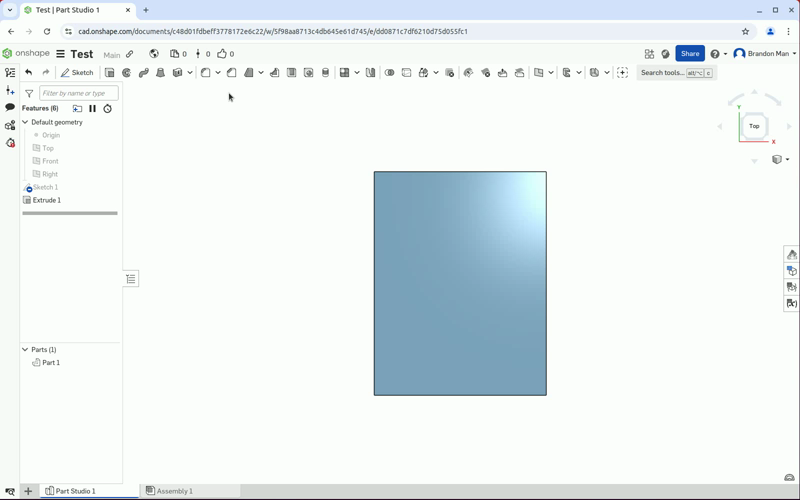
mouse_move(541, 75)
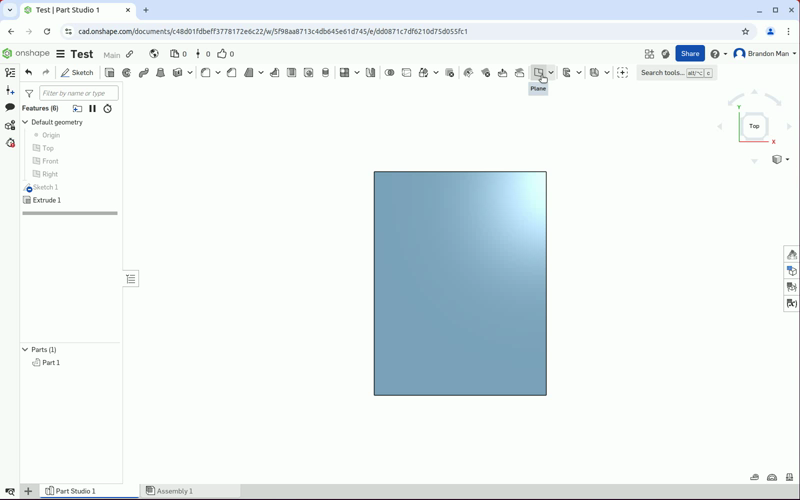
click(541, 75)
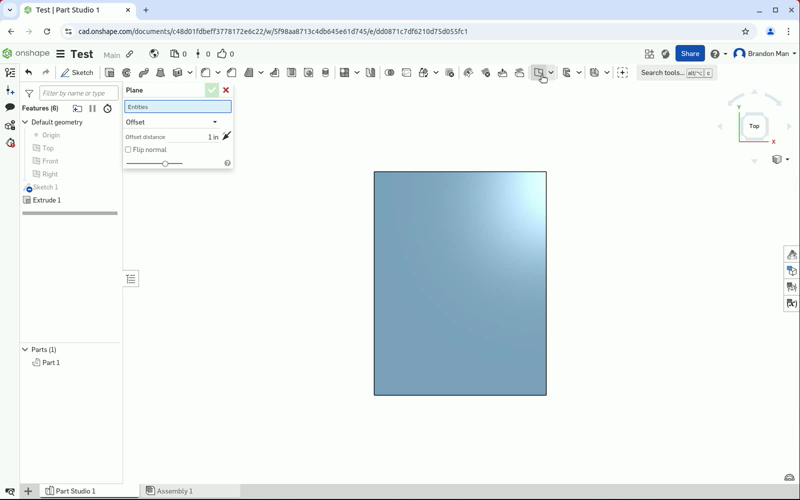
mouse_move(73, 150)
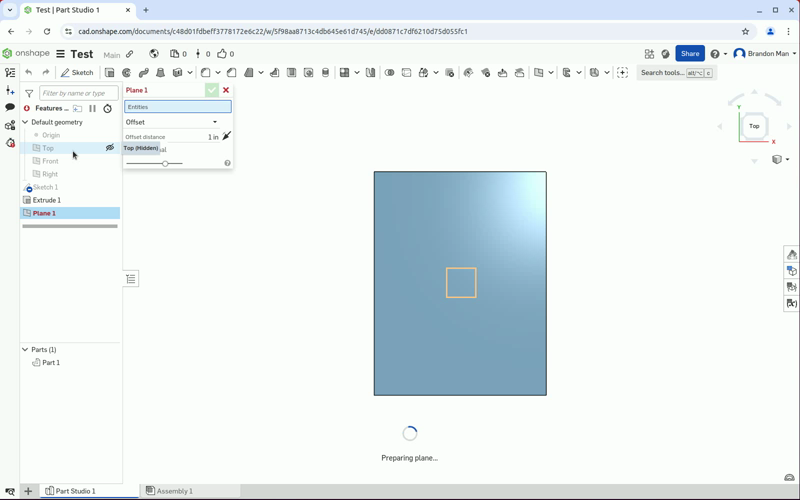
click(73, 150)
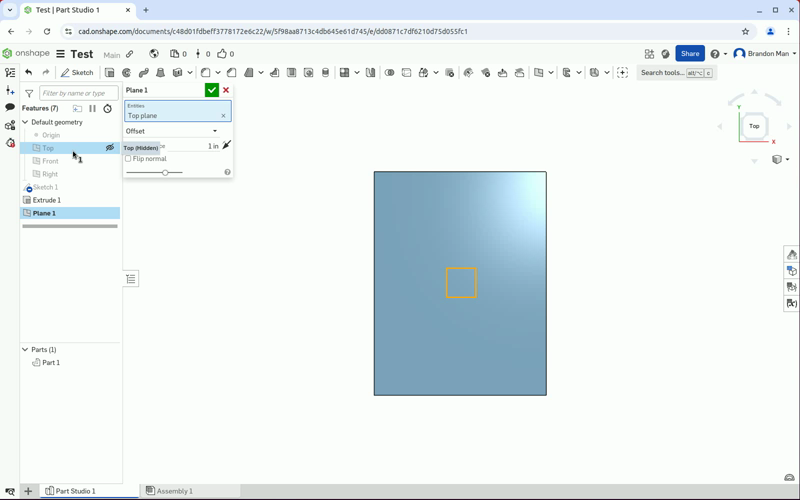
key(tab, 2)
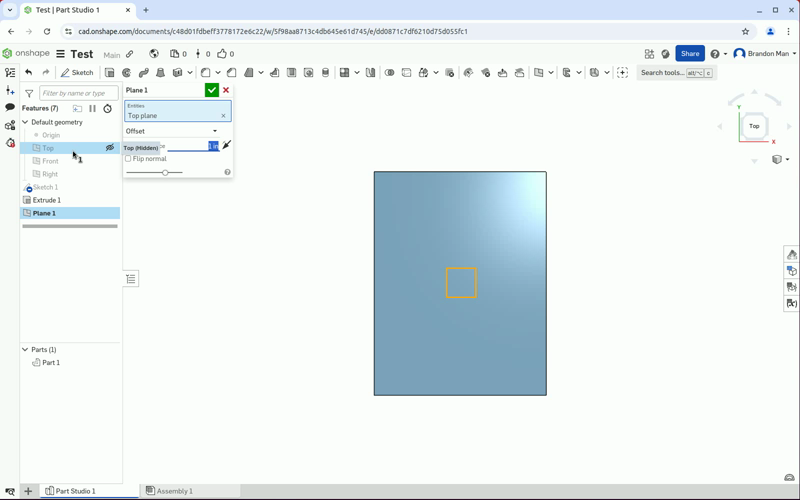
text(2.157)
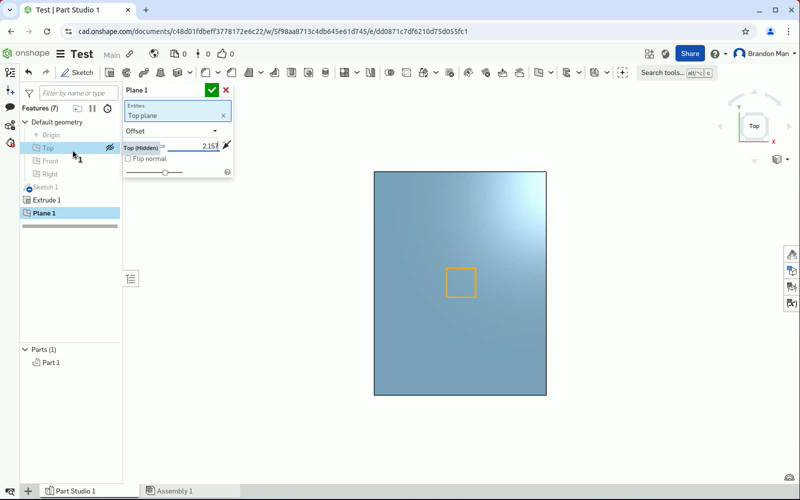
key(enter, 2)
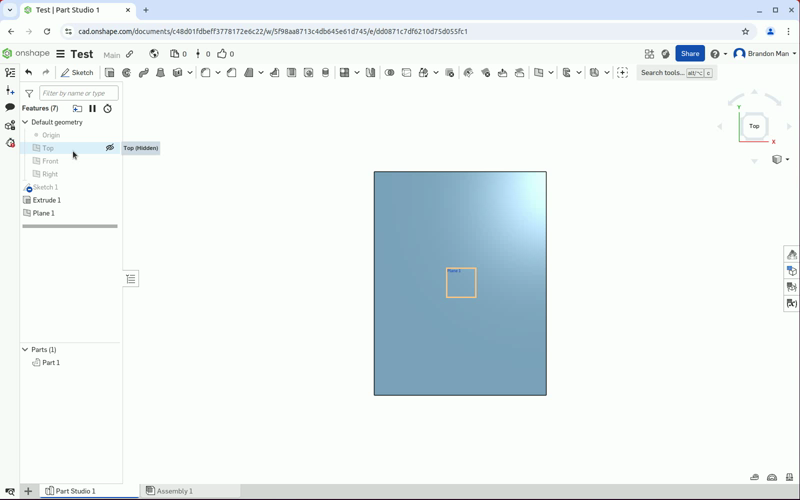
key(shift+s)
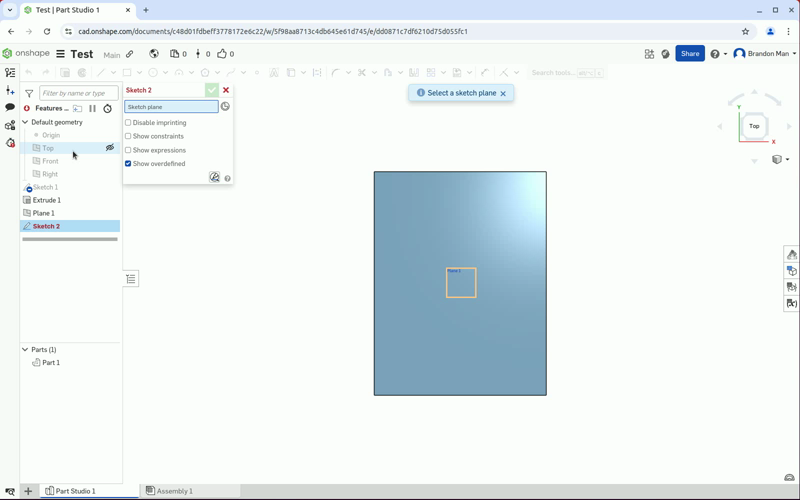
mouse_move(73, 215)
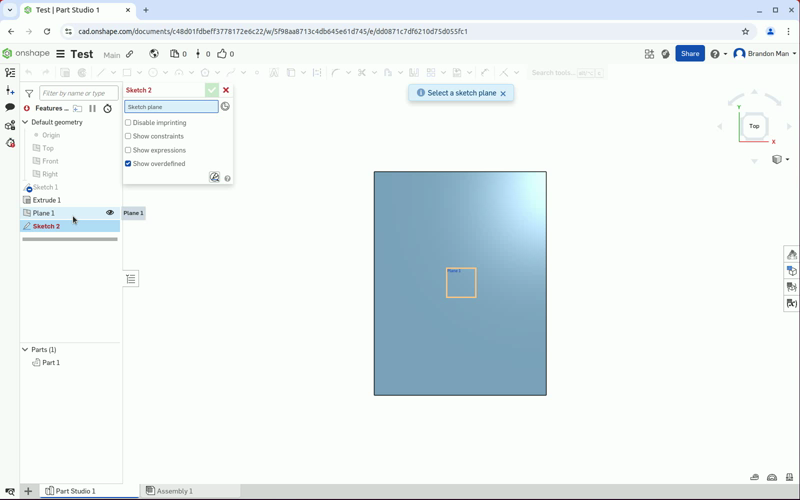
click(73, 215)
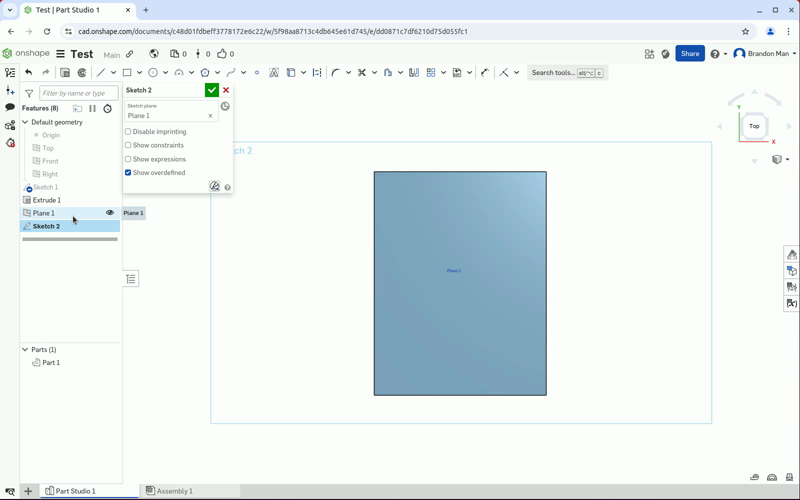
mouse_move(73, 352)
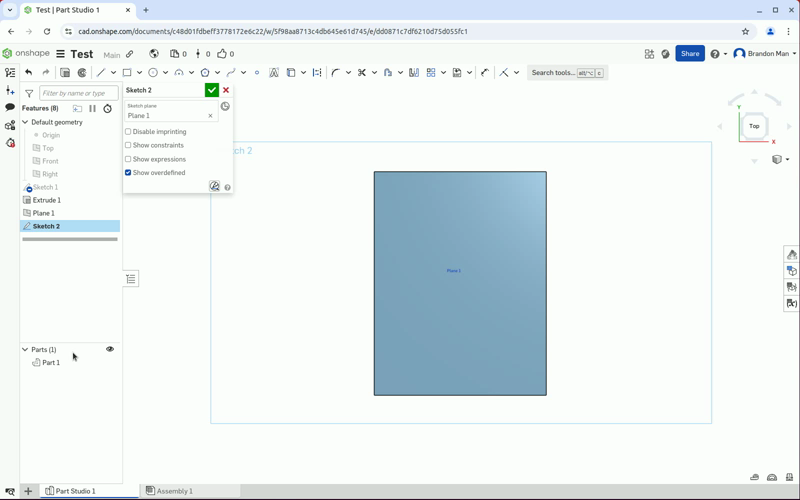
key(y)
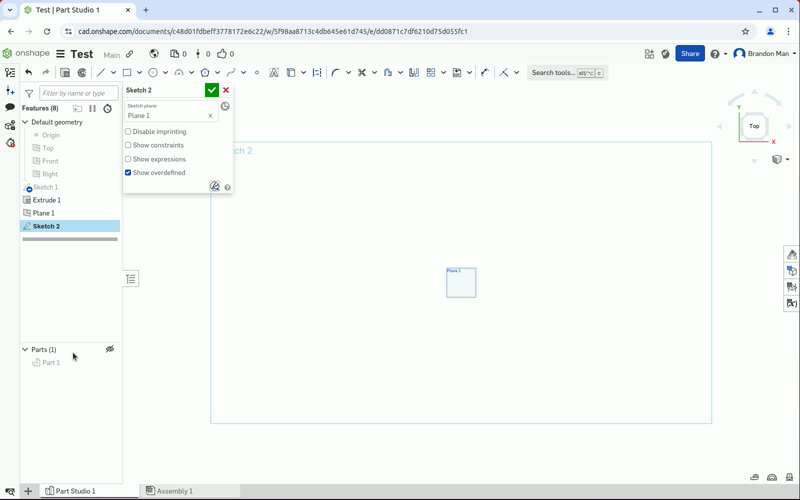
key(l)
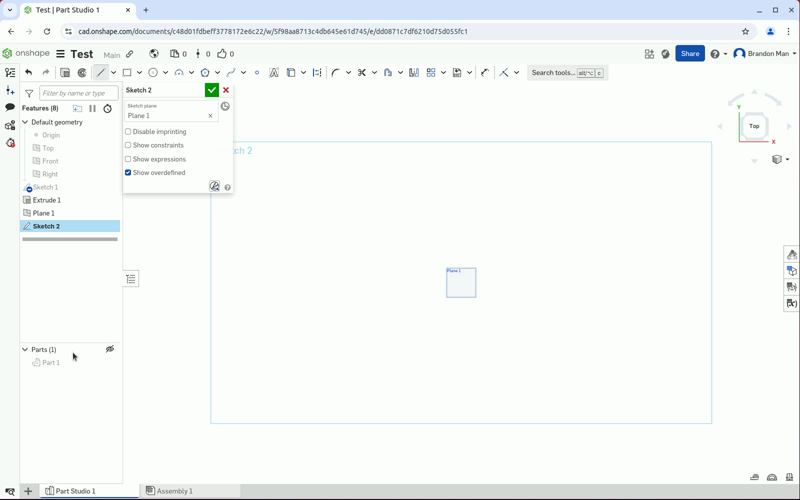
key_down(shift)
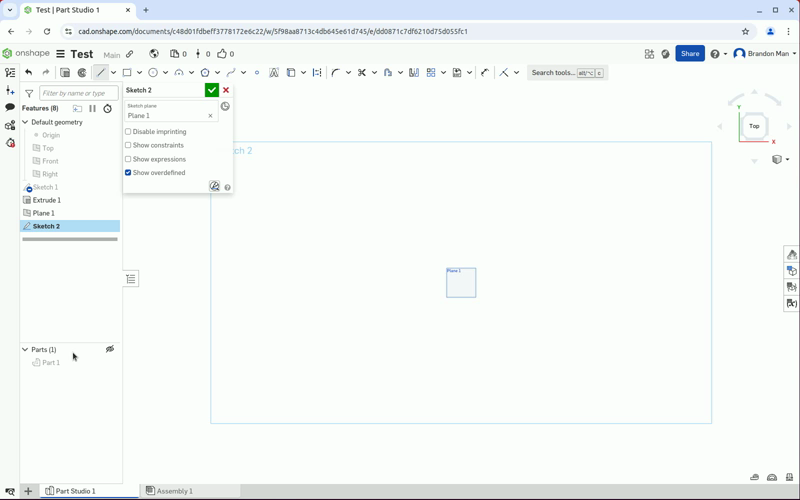
mouse_move(537, 213)
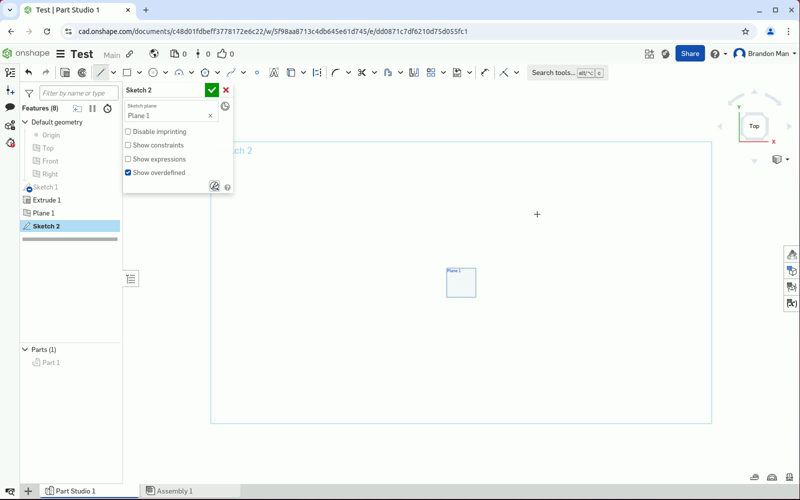
click(537, 213)
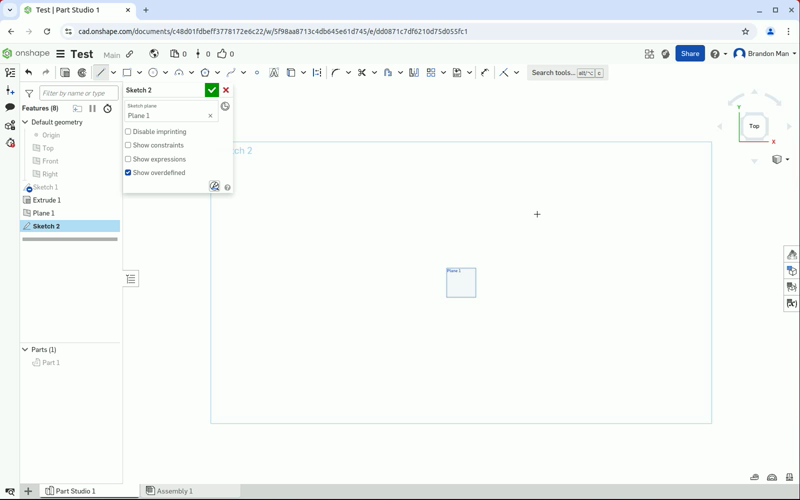
key_up(shift)
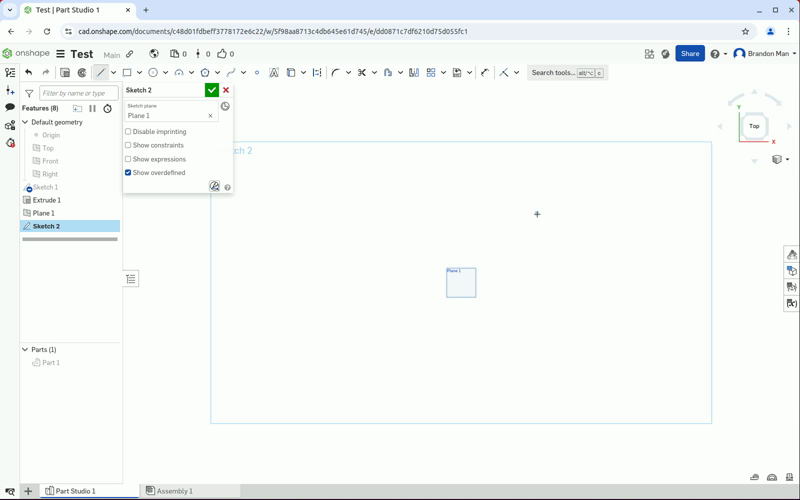
key_down(shift)
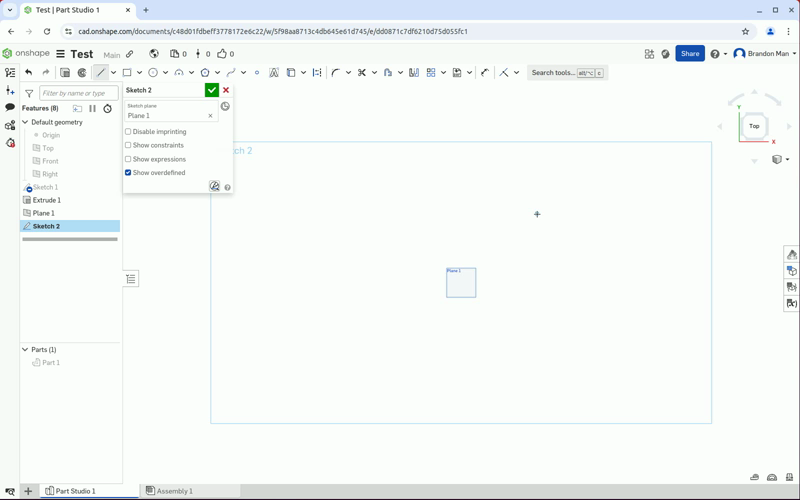
mouse_move(567, 213)
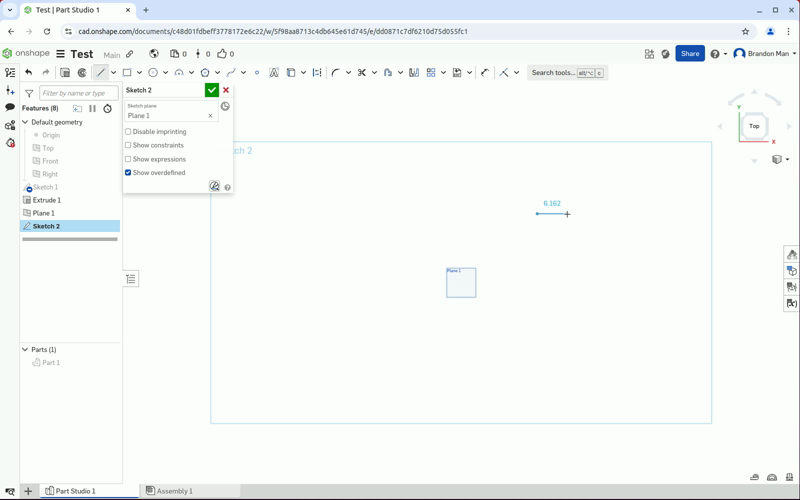
mouse_move(547, 213)
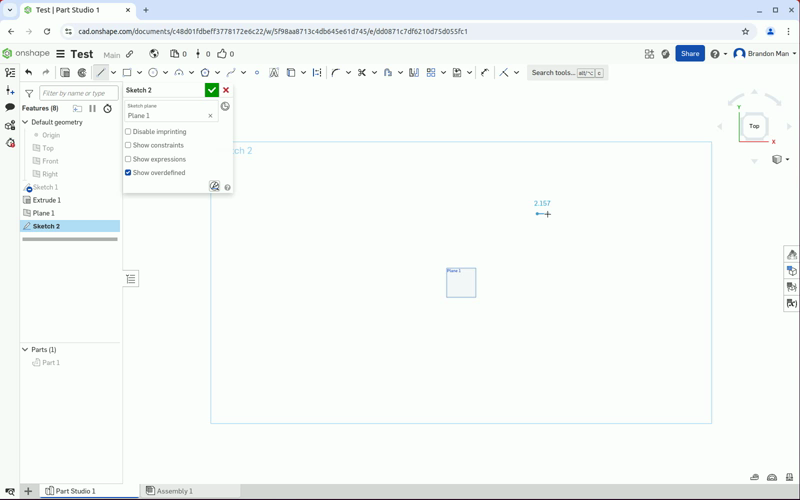
click(547, 213)
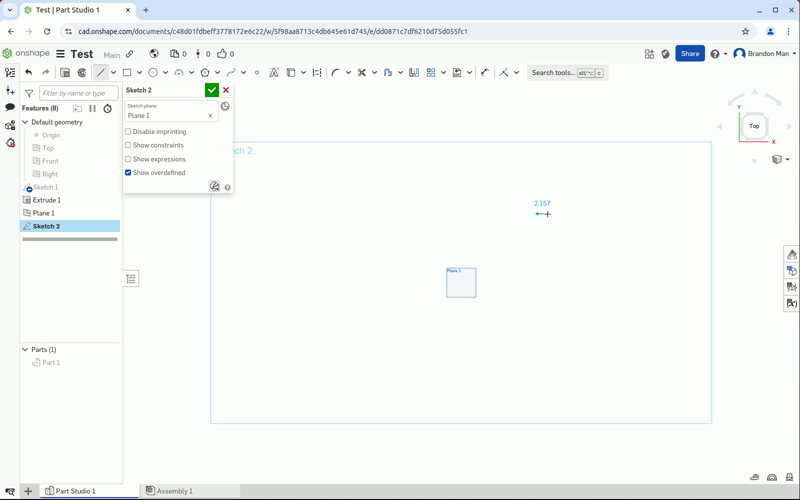
key_up(shift)
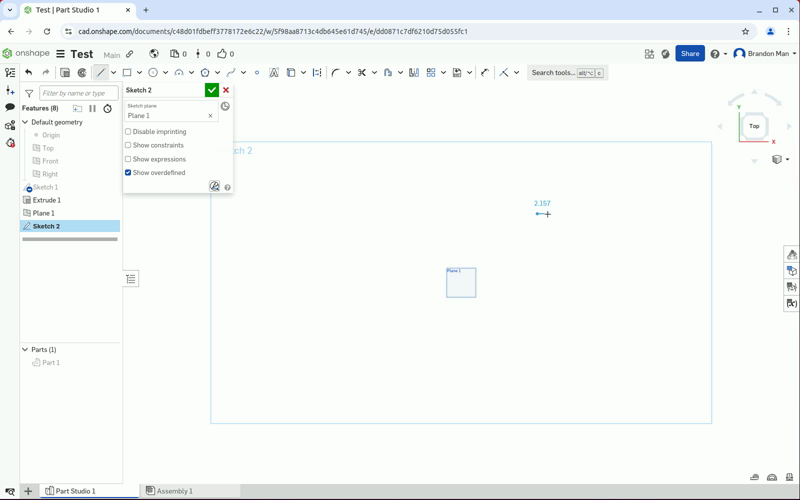
key_down(shift)
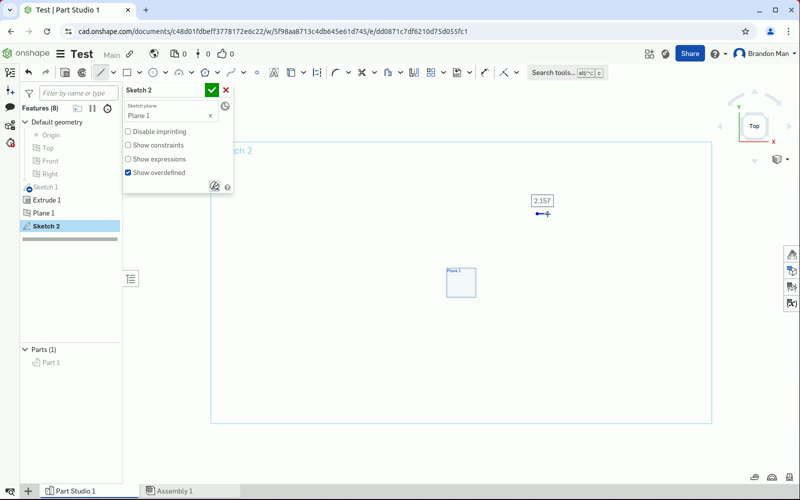
mouse_move(577, 213)
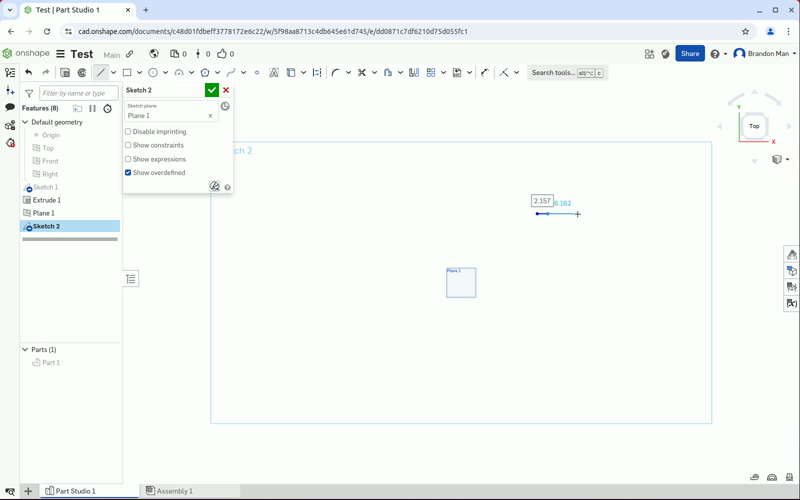
mouse_move(547, 169)
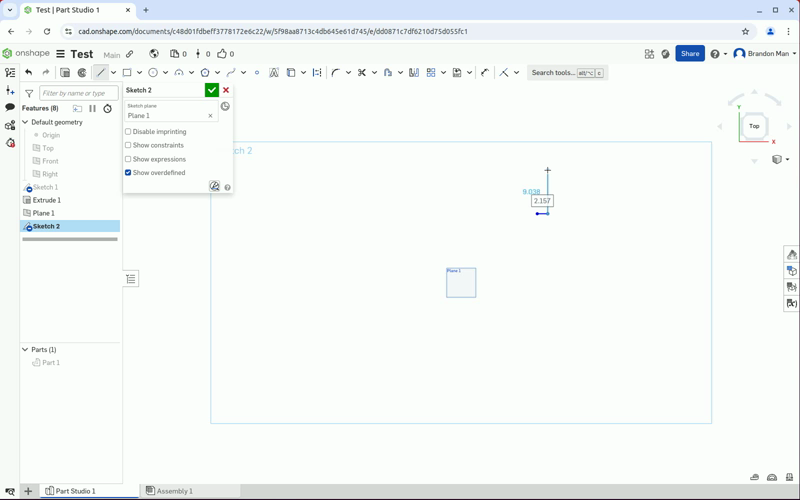
click(547, 169)
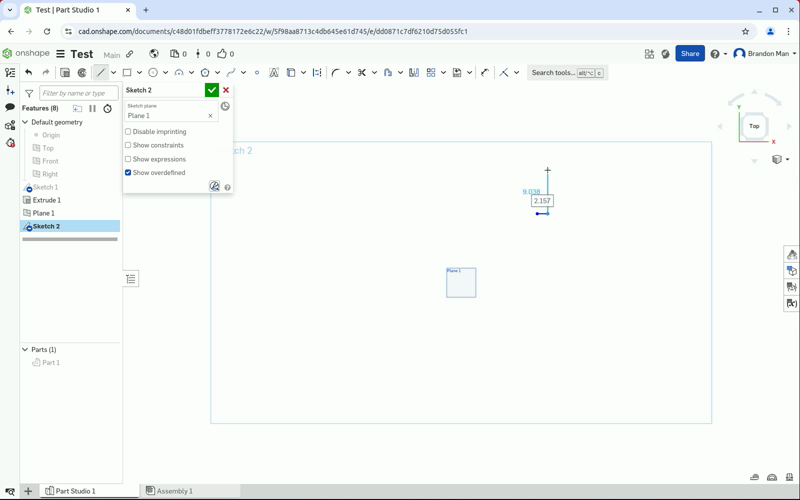
key_up(shift)
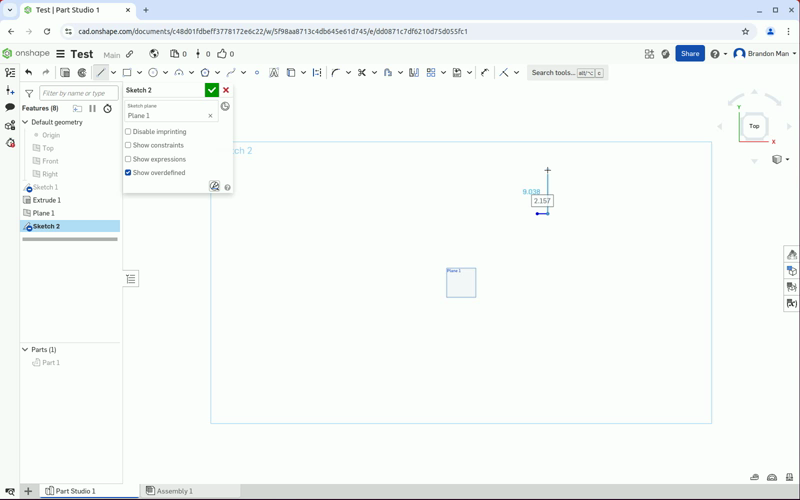
key_down(shift)
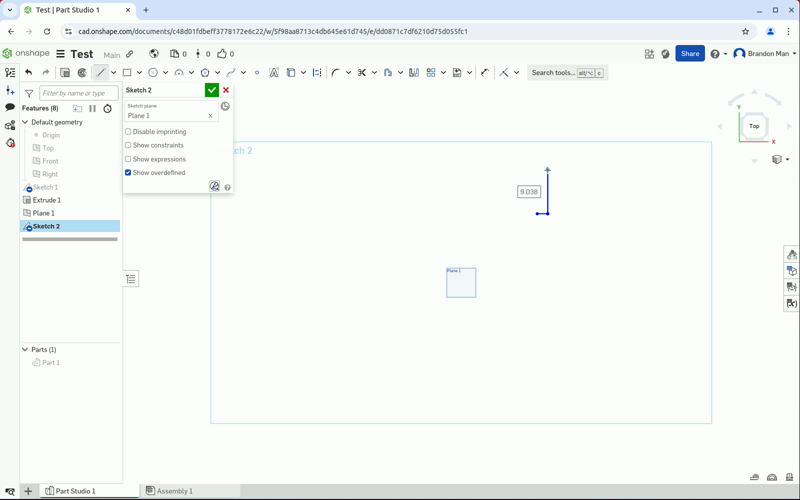
mouse_move(577, 169)
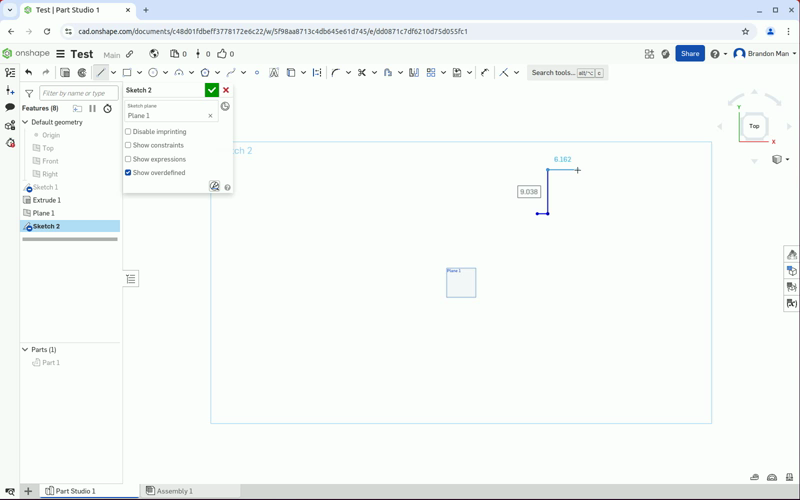
mouse_move(537, 169)
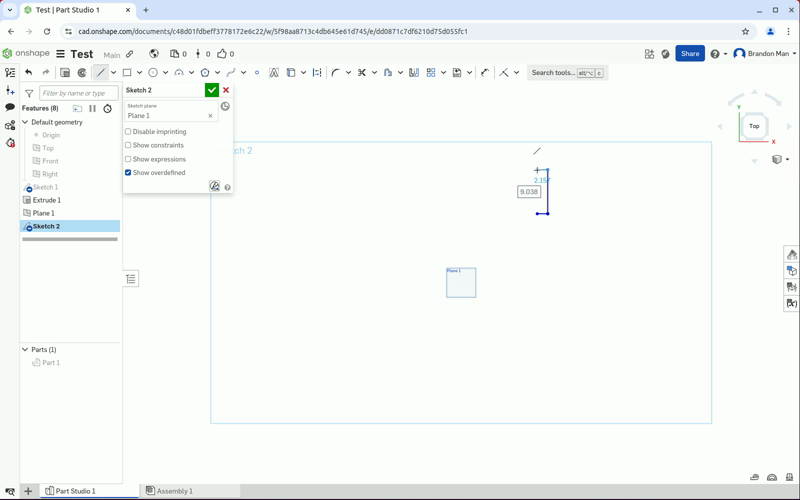
click(537, 169)
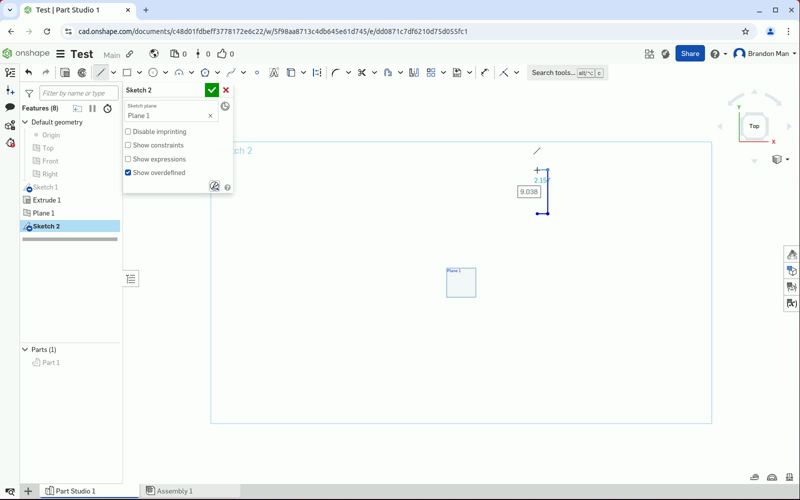
key_up(shift)
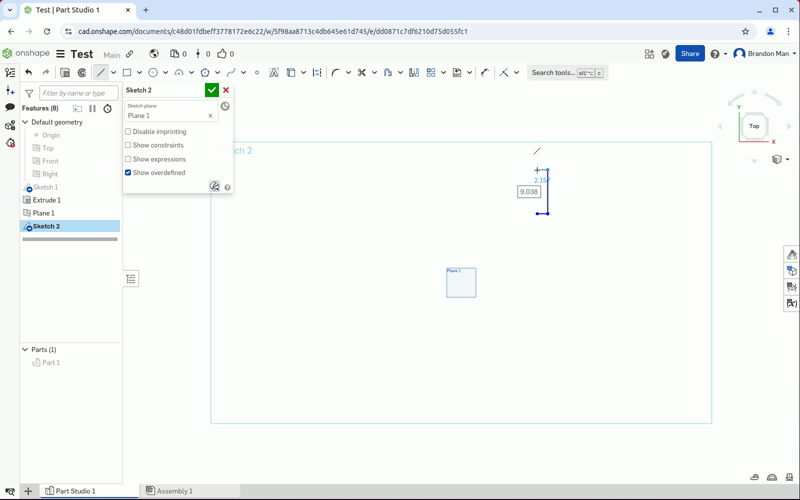
mouse_move(567, 169)
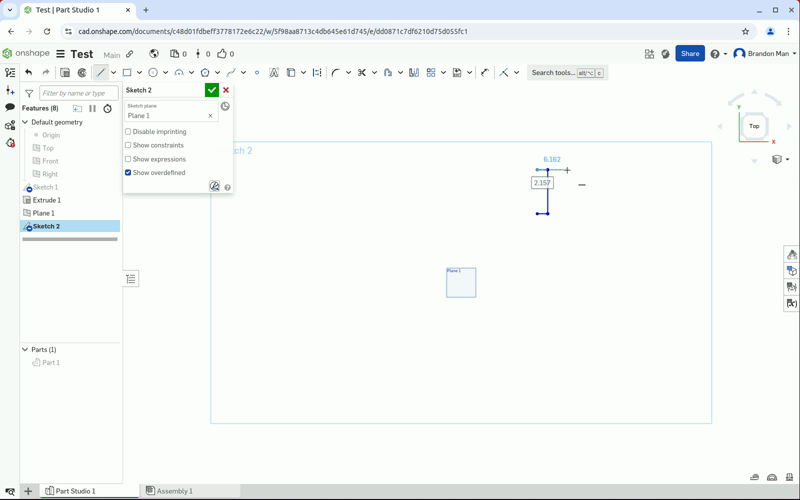
key_down(shift)
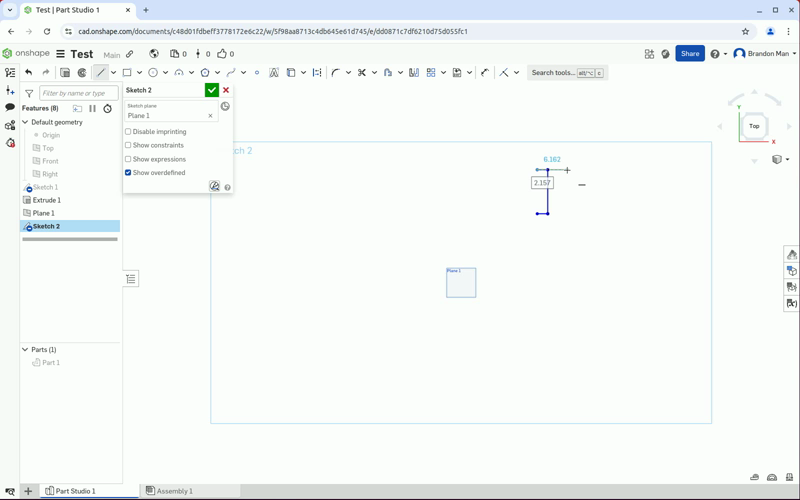
mouse_move(537, 213)
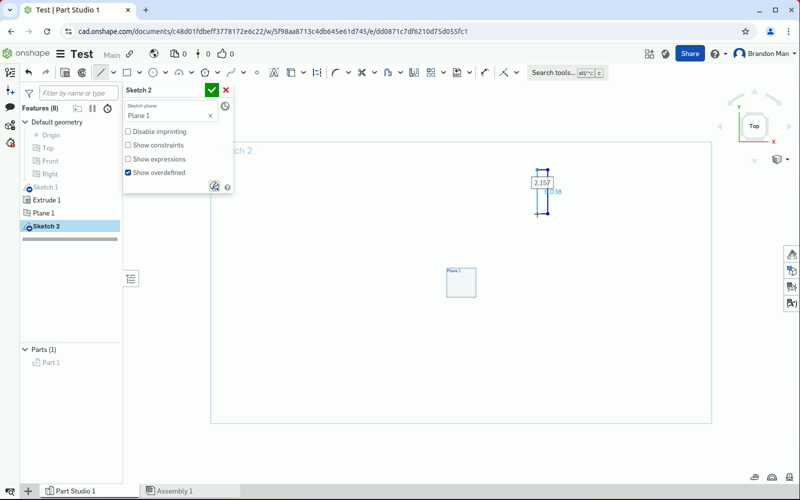
key_up(shift)
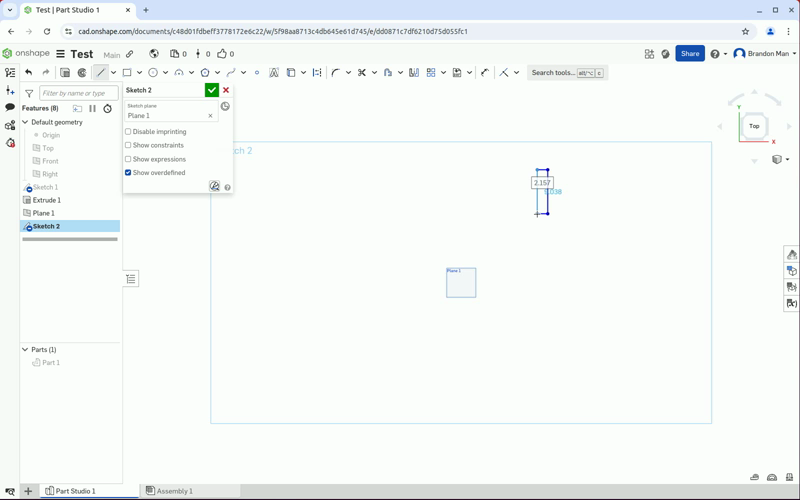
click(537, 213)
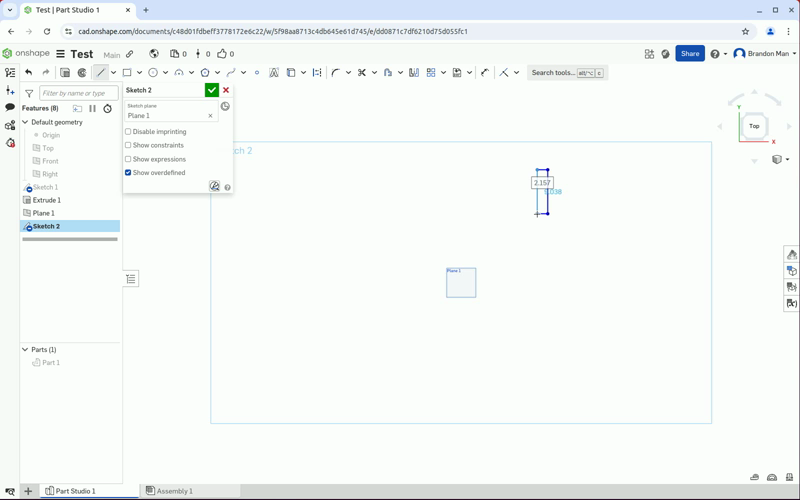
key(esc)
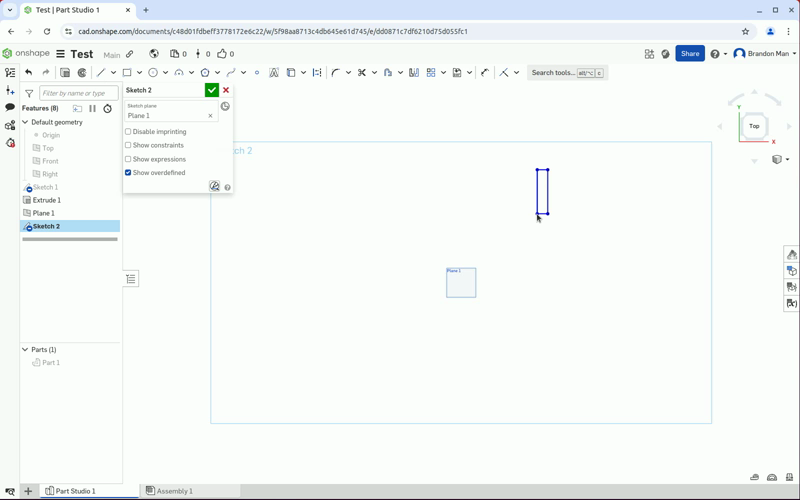
mouse_move(542, 211)
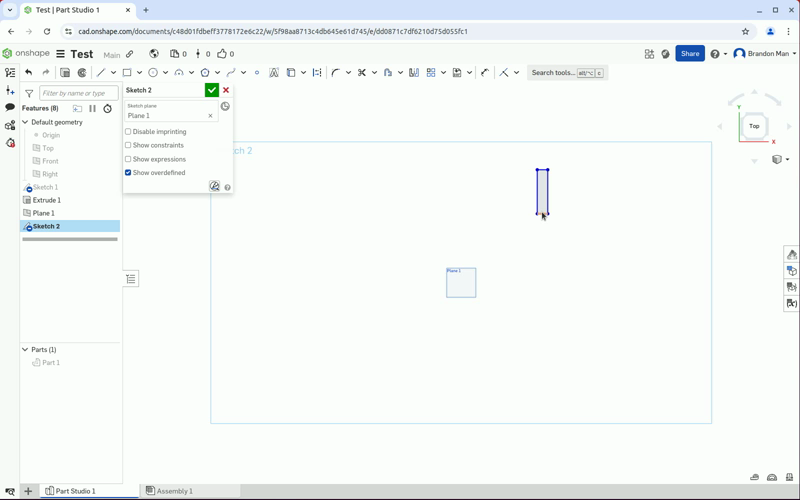
scroll(6)
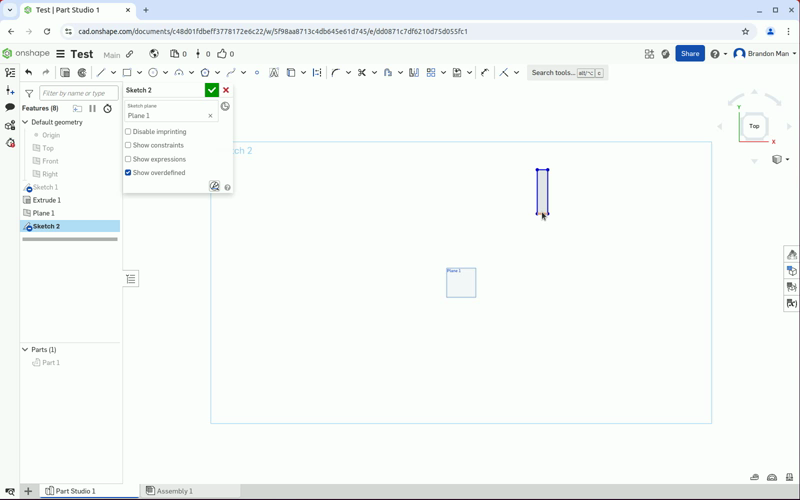
scroll(6)
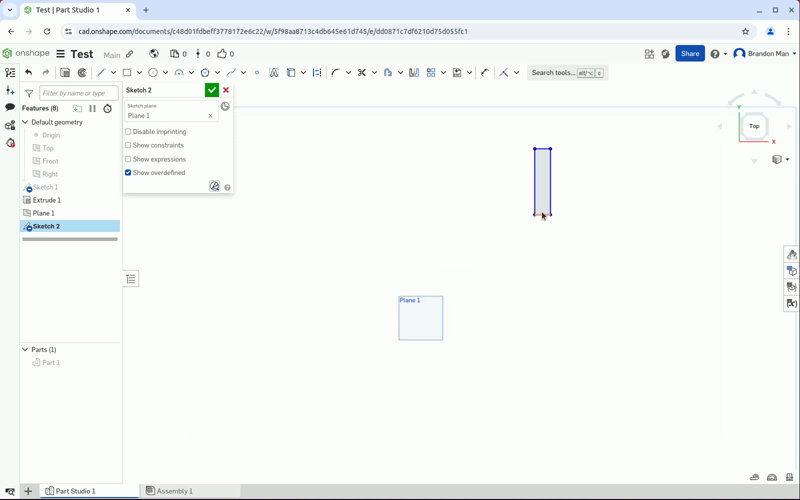
scroll(6)
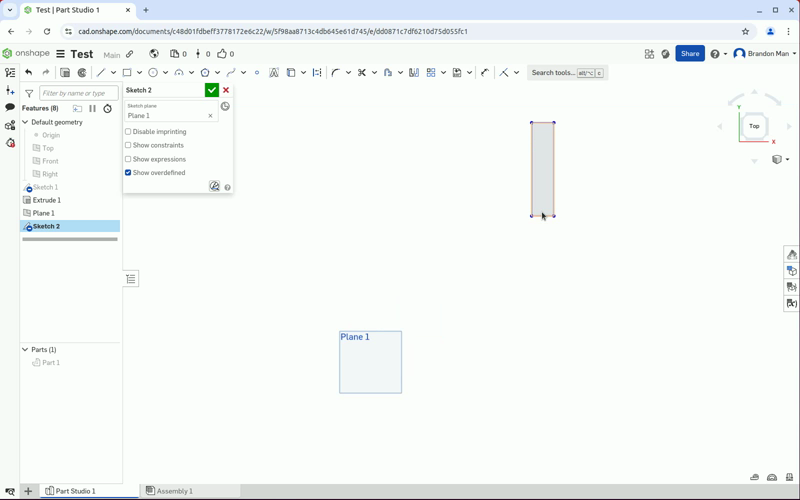
scroll(6)
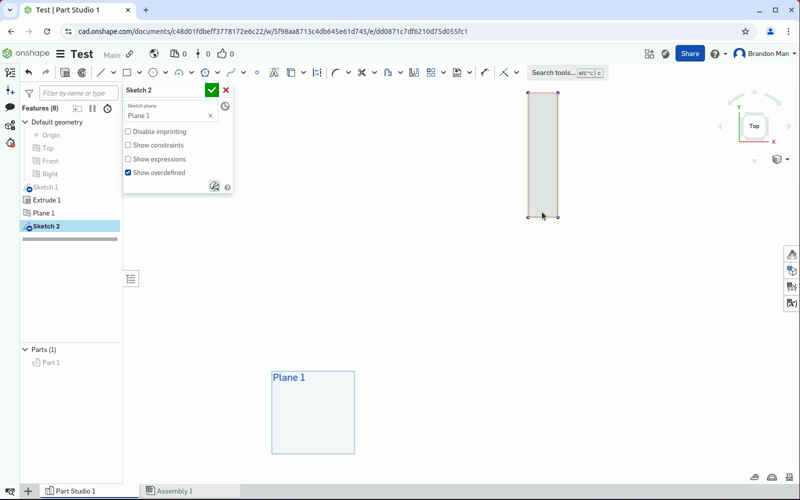
scroll(6)
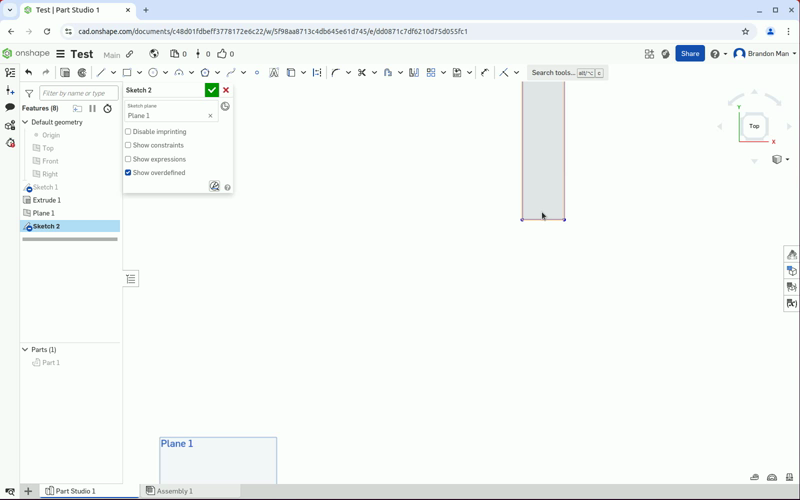
scroll(6)
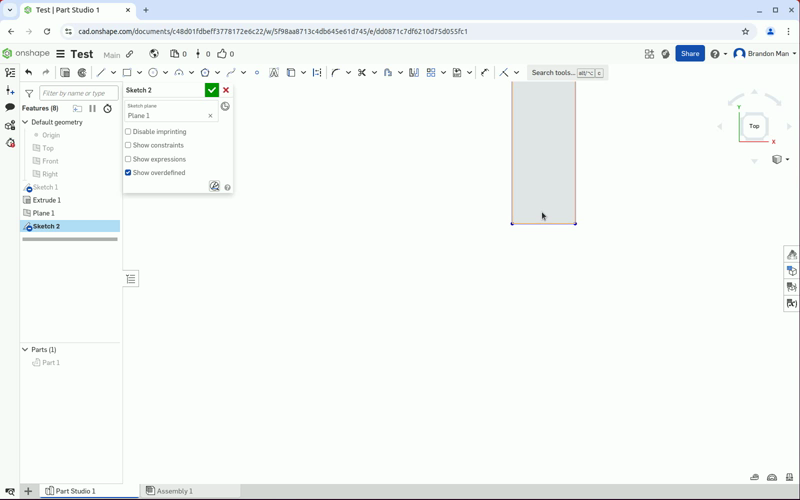
scroll(6)
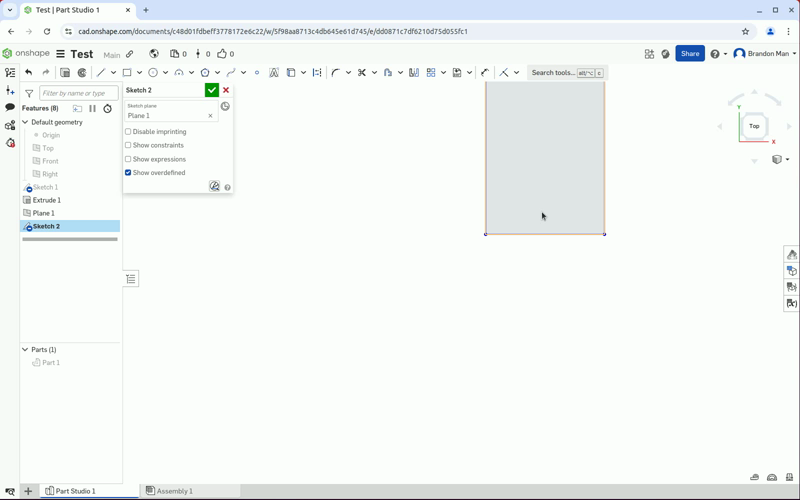
click(542, 211)
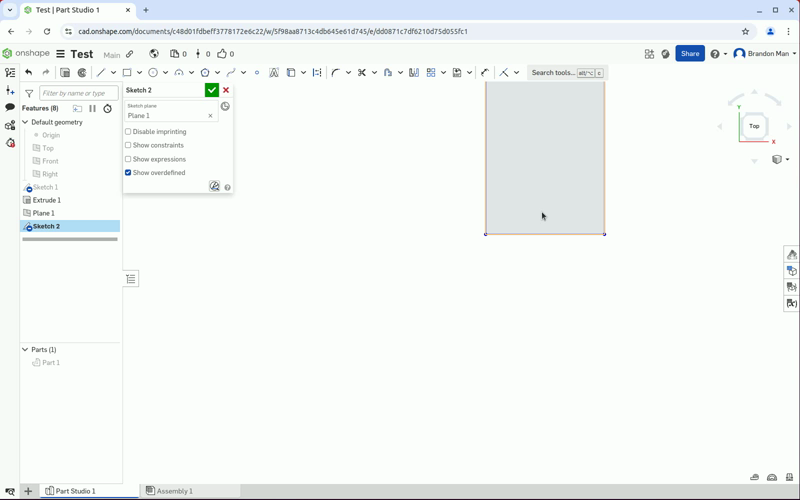
scroll(-6)
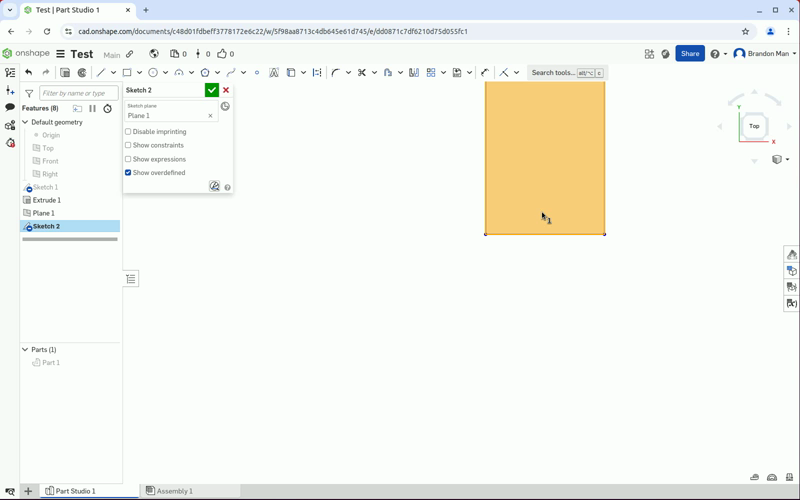
scroll(-6)
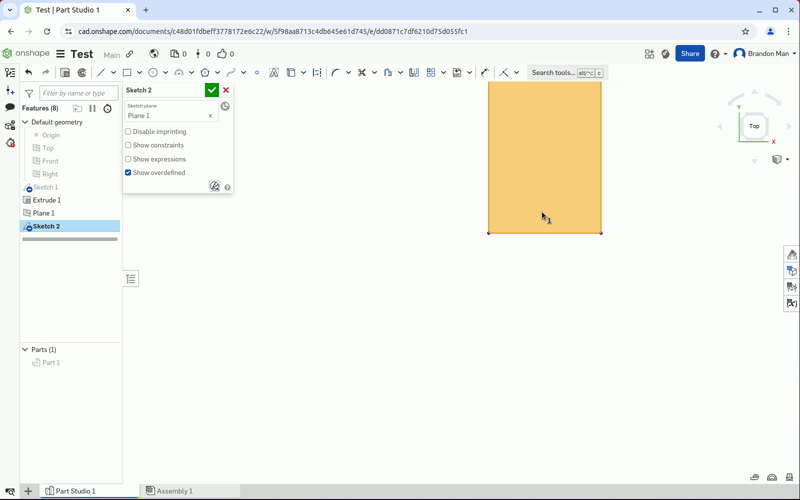
scroll(-6)
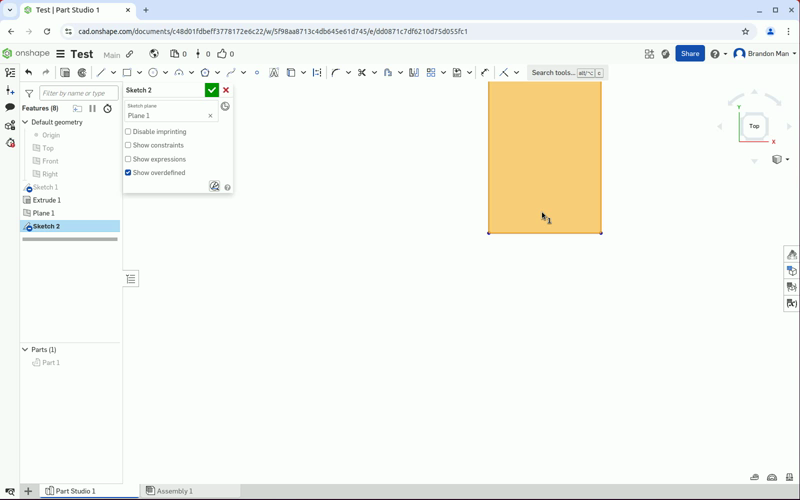
scroll(-6)
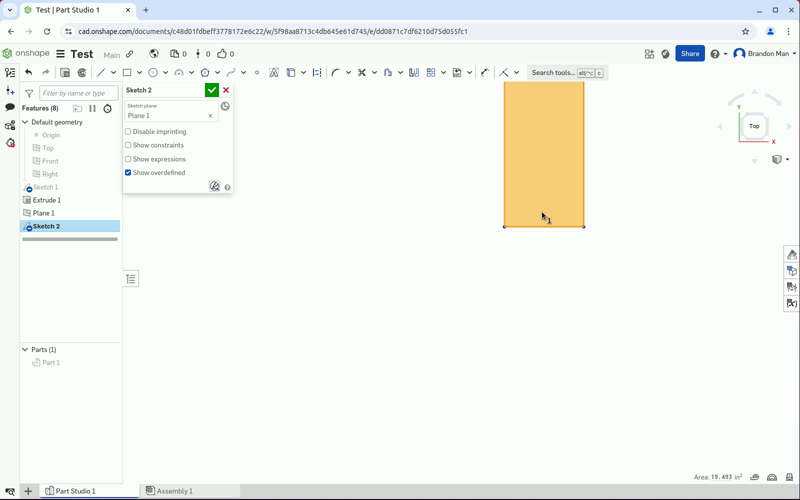
scroll(-6)
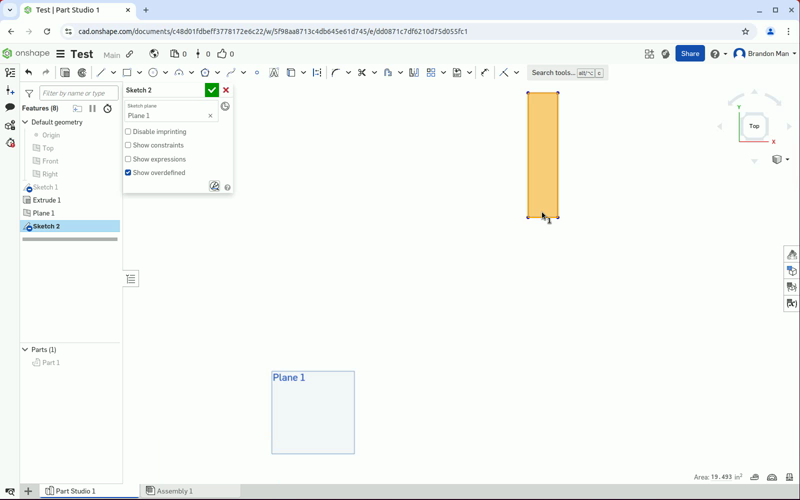
scroll(-6)
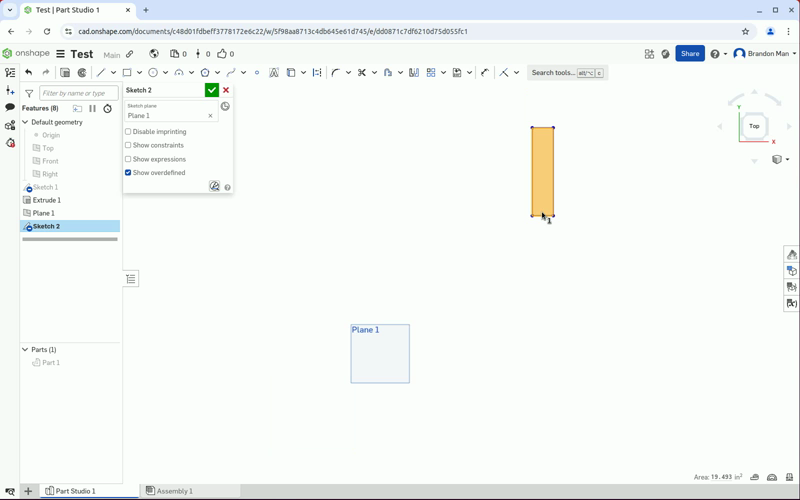
scroll(-6)
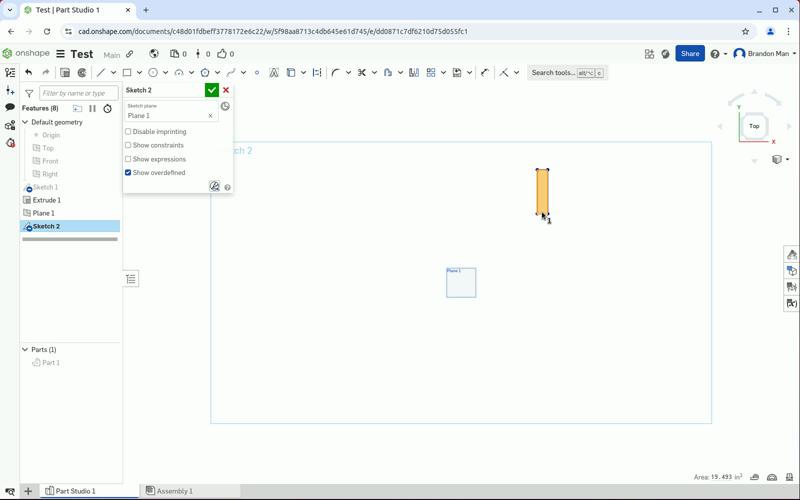
mouse_move(73, 352)
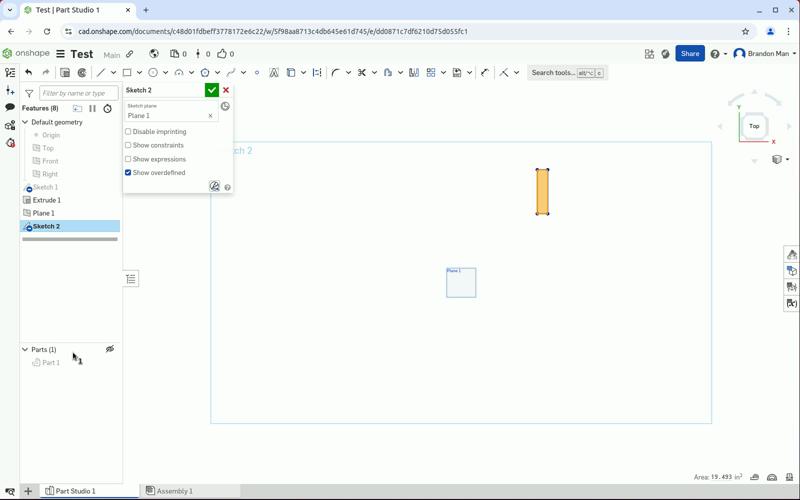
key(shift+y)
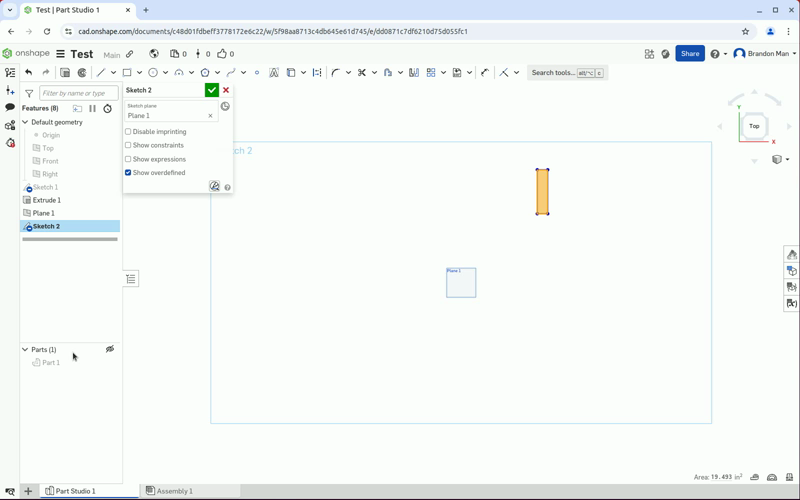
key(shift+e)
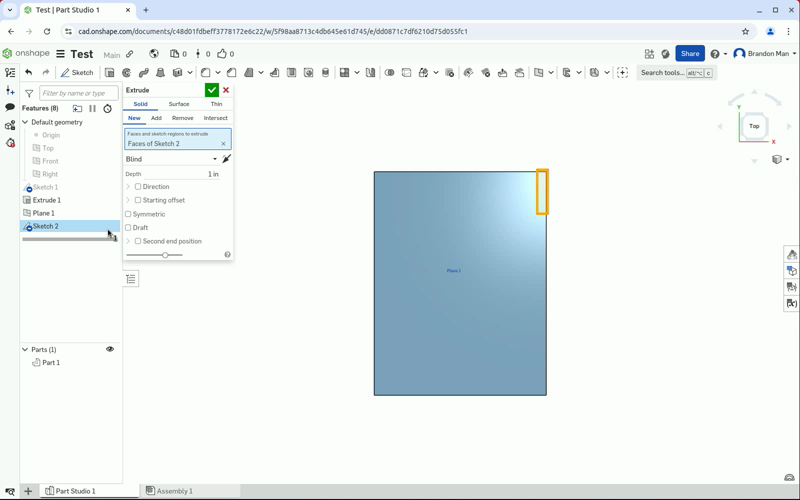
mouse_move(143, 106)
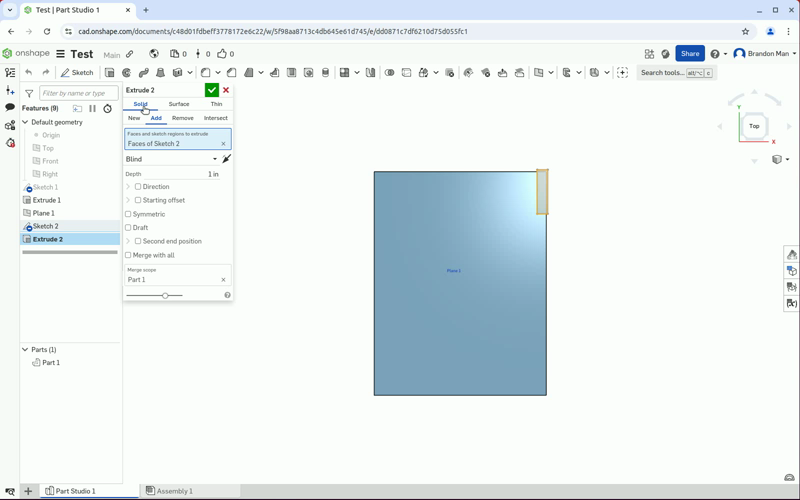
click(143, 106)
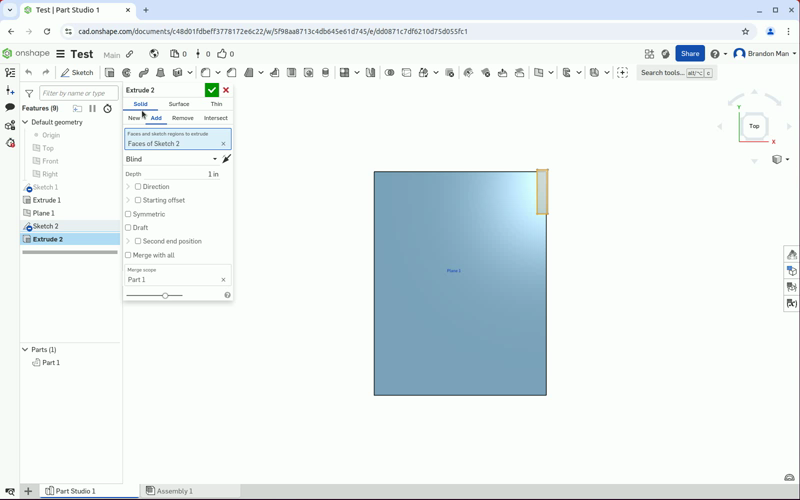
mouse_move(137, 120)
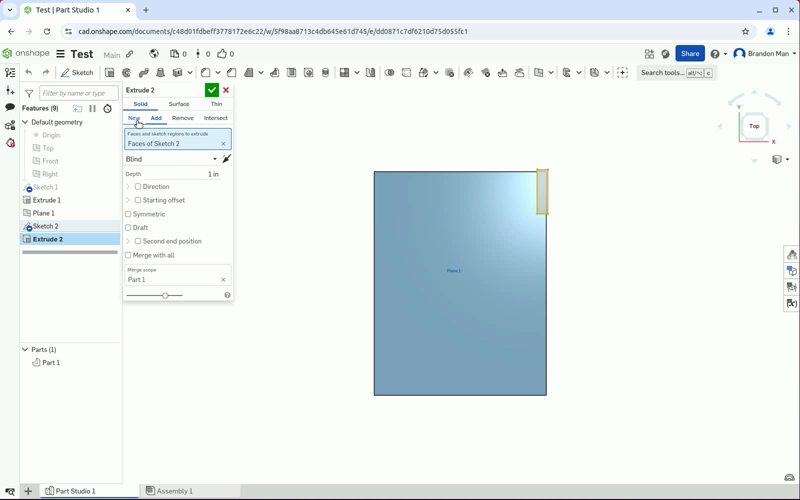
click(137, 120)
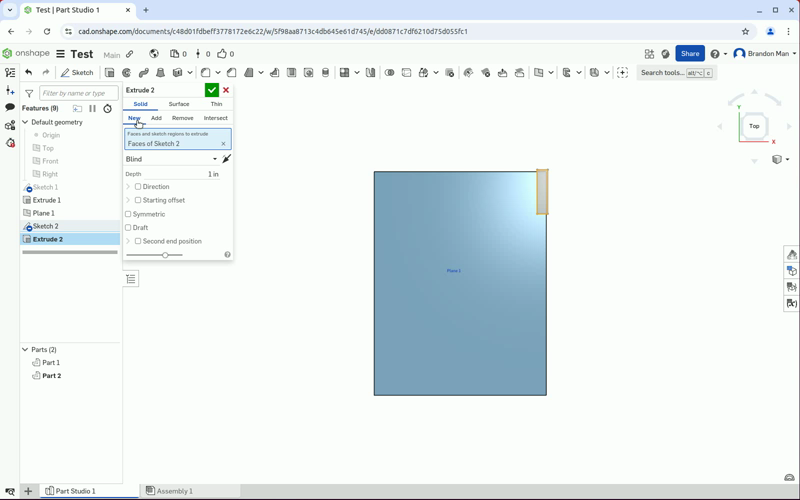
key(tab, 4)
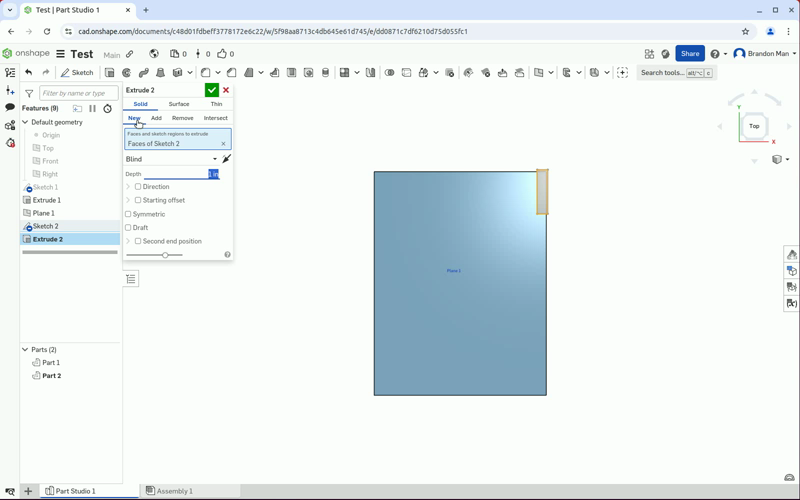
text(6.258)
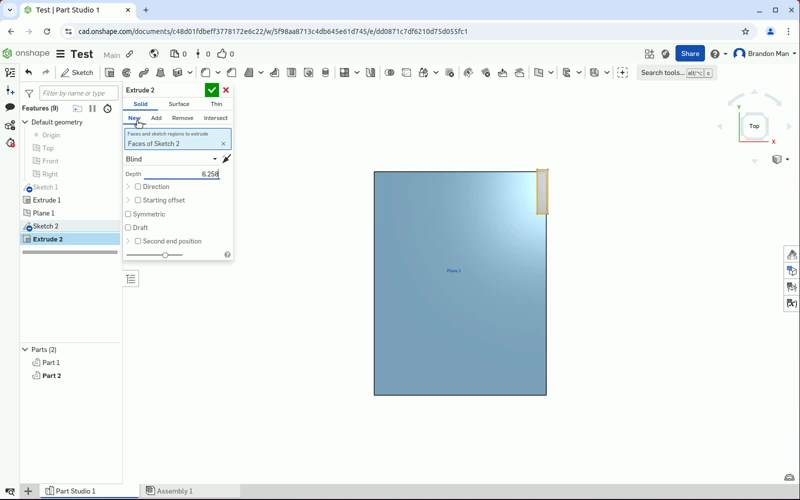
key(enter)
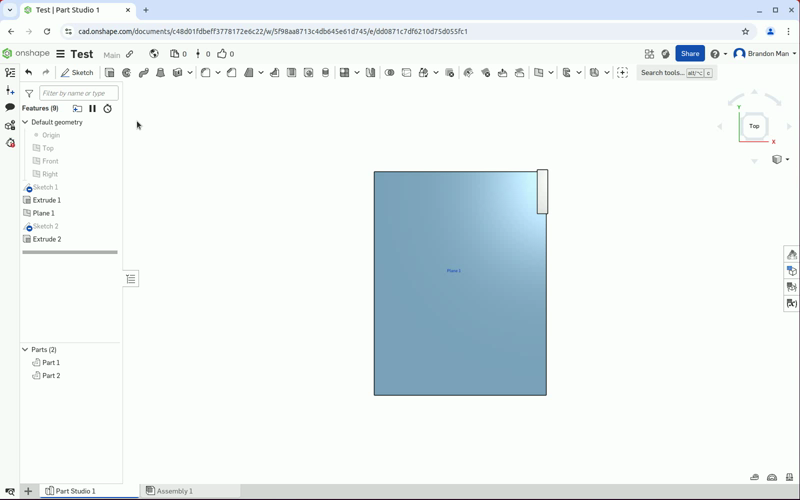
key(shift+h)
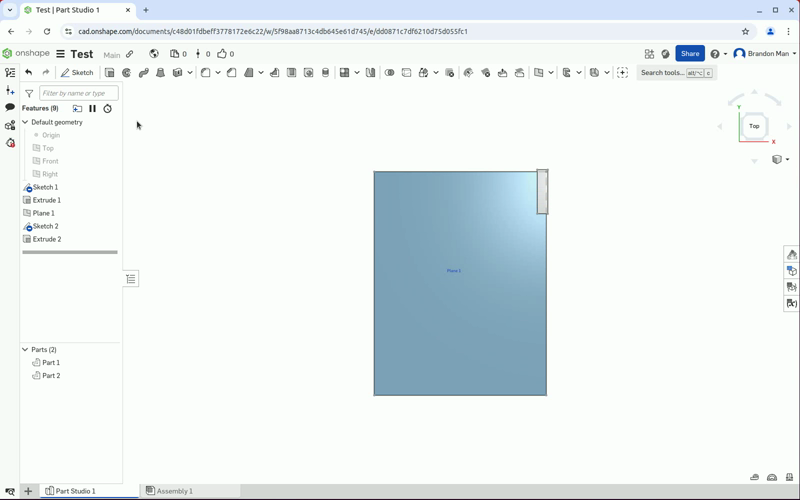
key(shift+h)
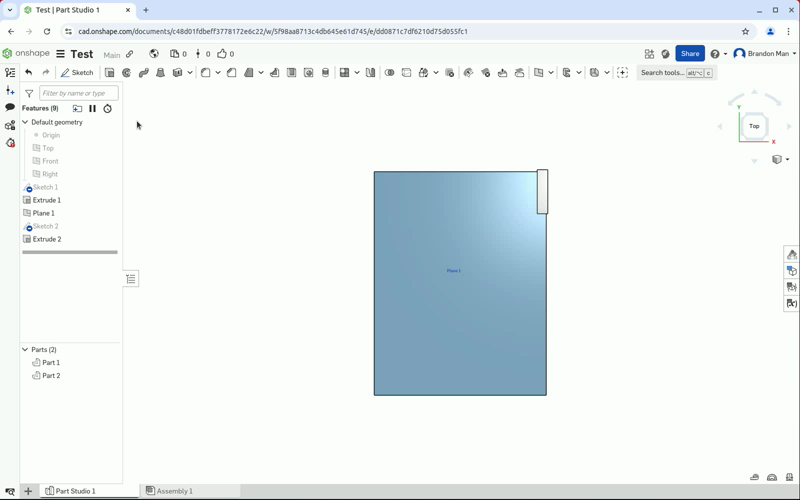
mouse_move(73, 189)
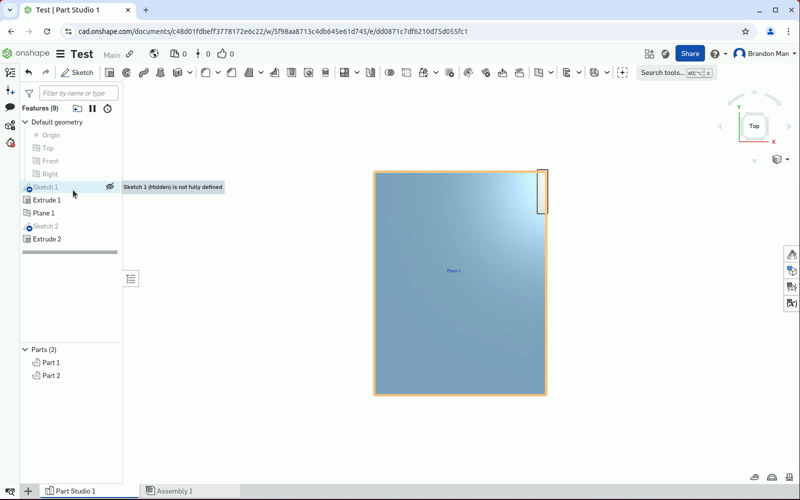
click(73, 189)
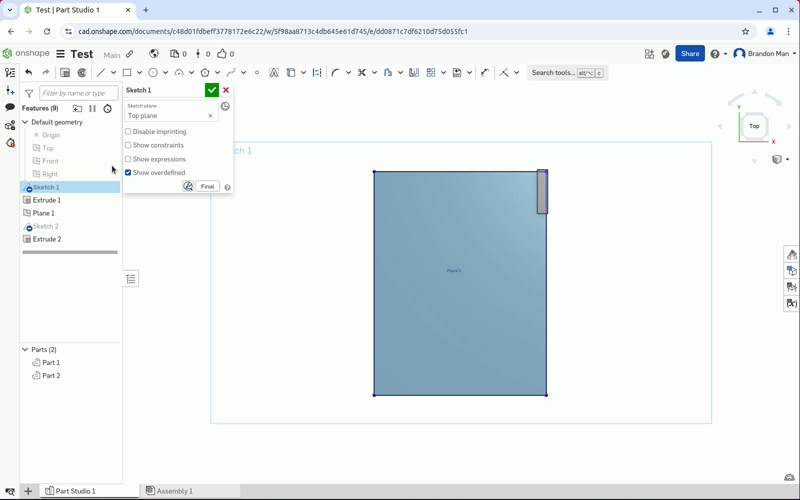
mouse_move(229, 92)
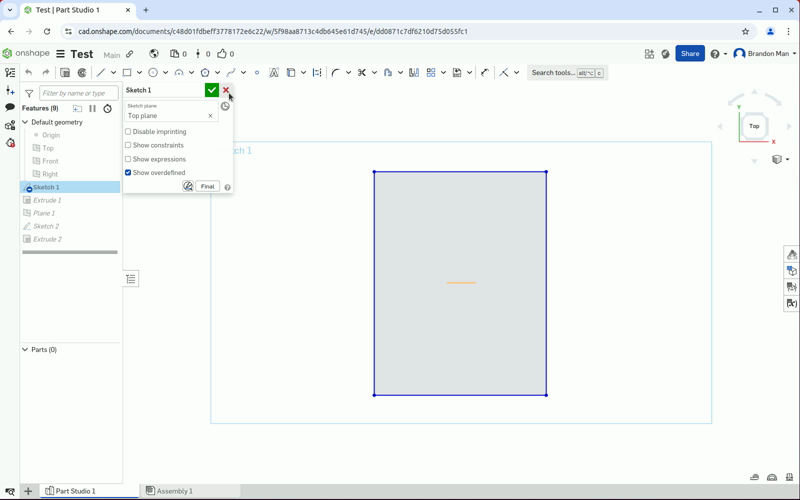
click(229, 92)
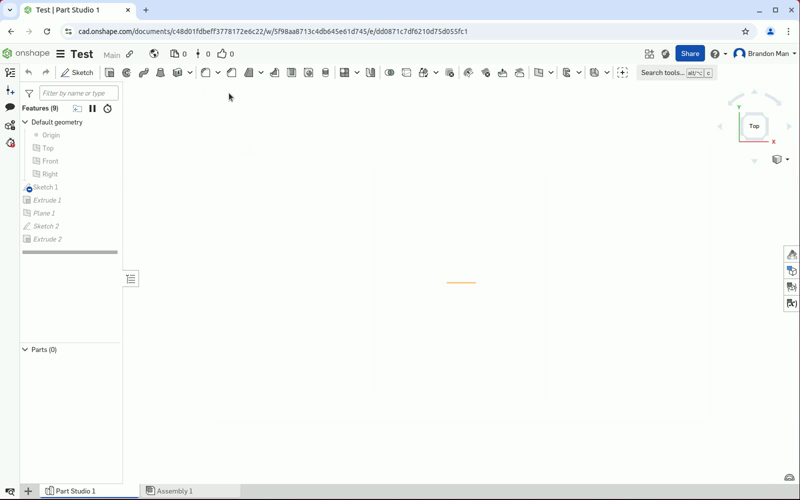
key(shift+s)
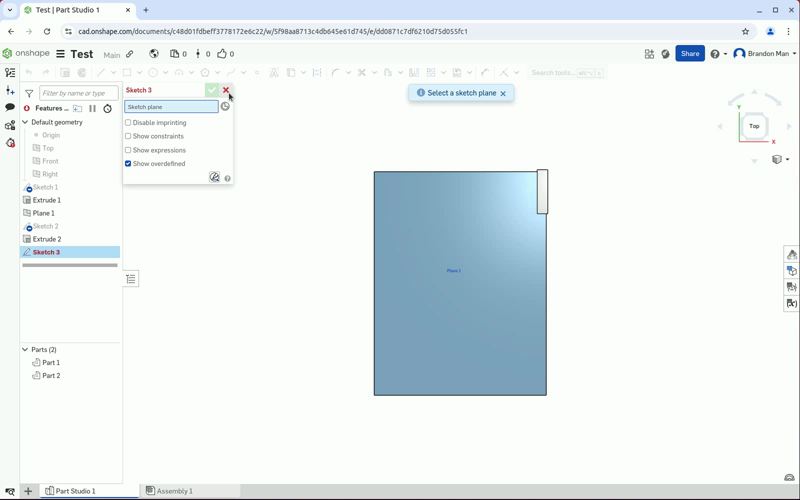
mouse_move(73, 215)
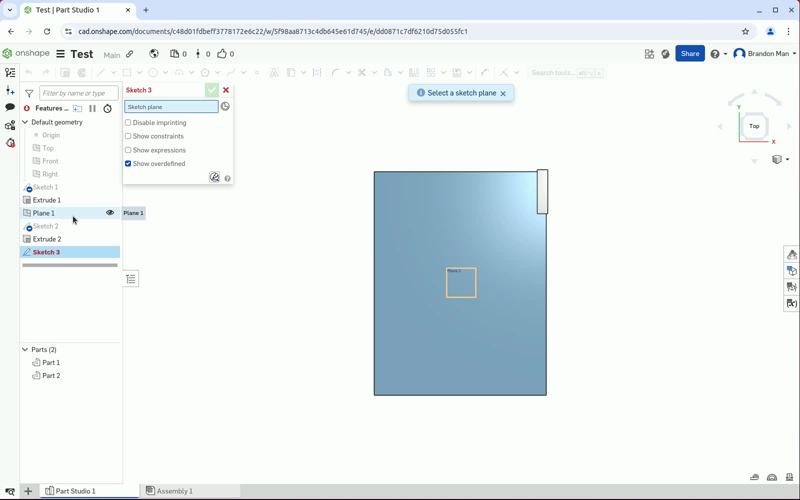
click(73, 215)
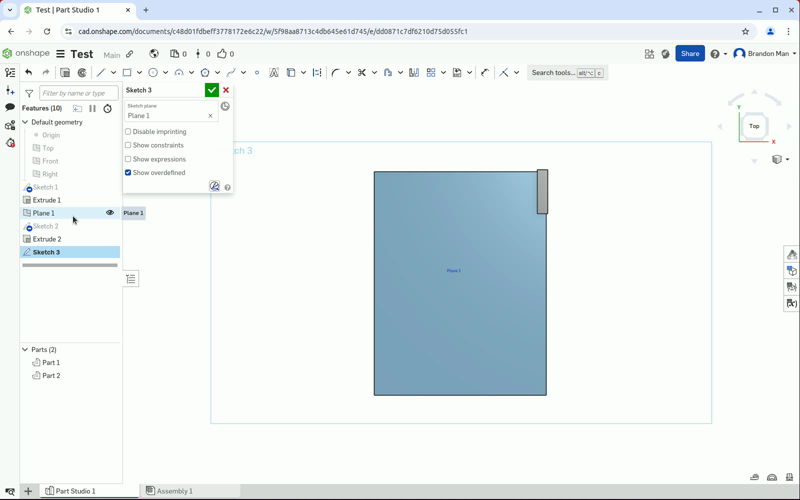
mouse_move(73, 352)
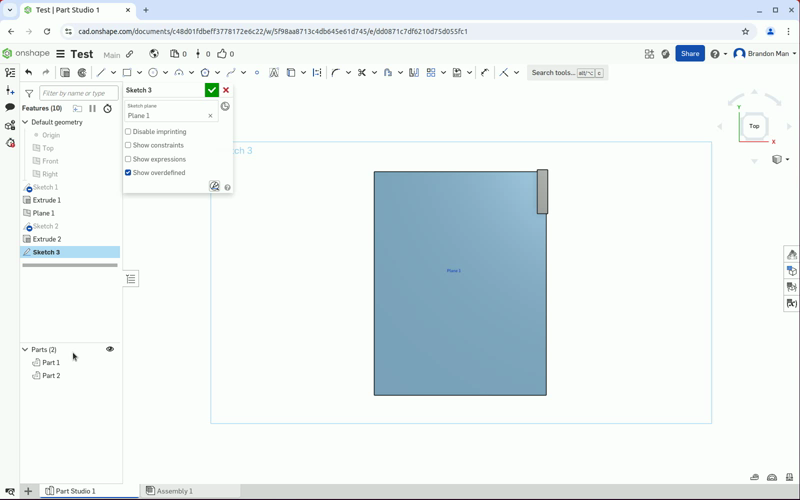
key(y)
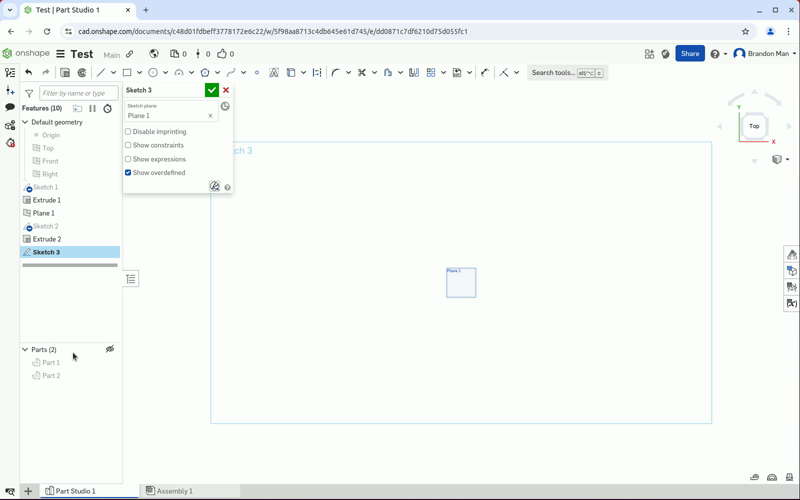
key(l)
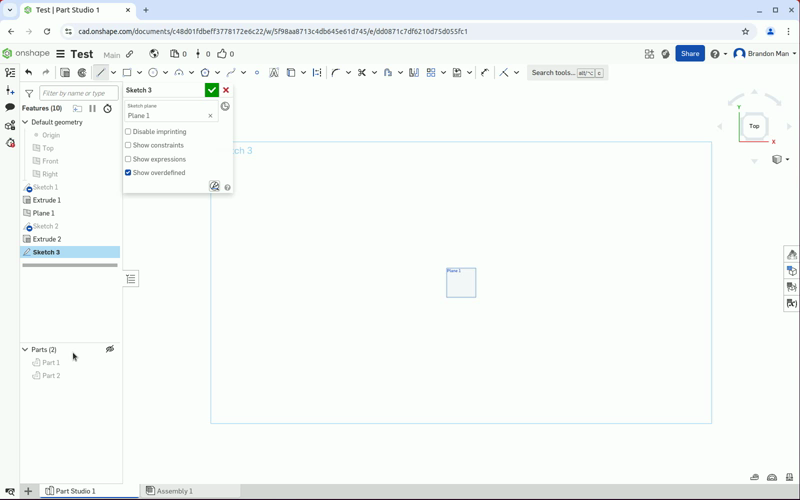
key_down(shift)
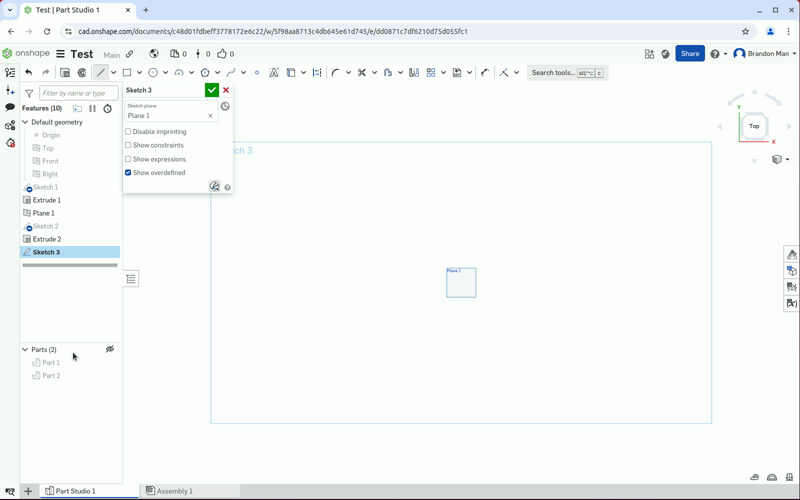
mouse_move(374, 395)
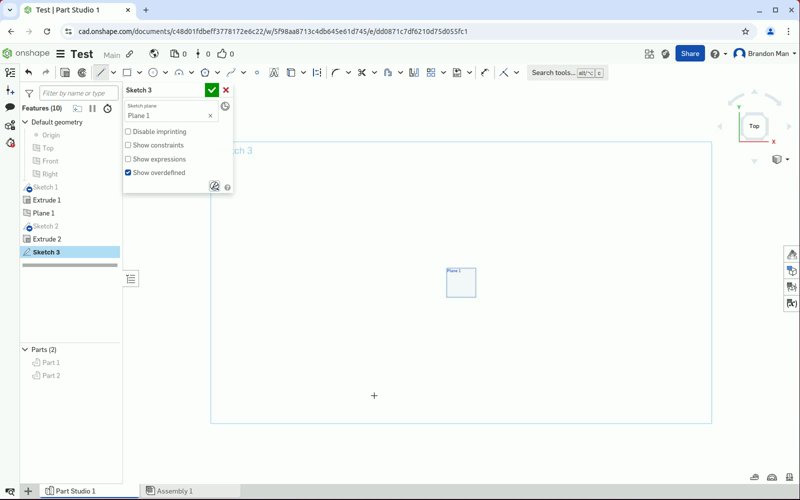
click(374, 395)
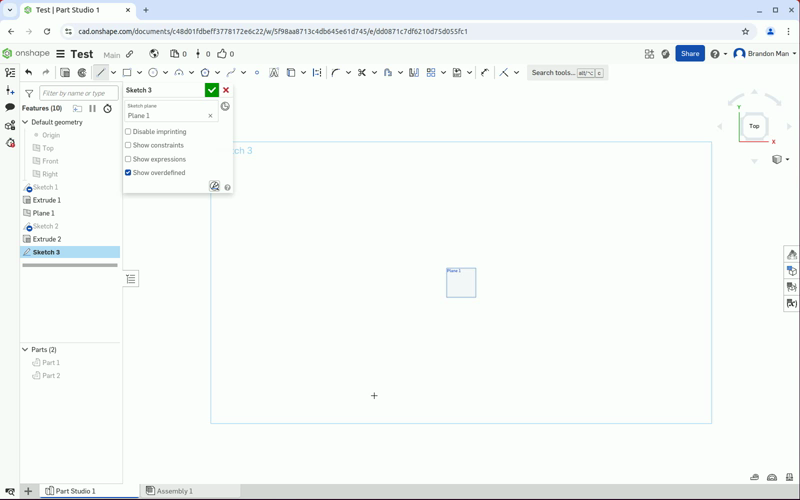
key_up(shift)
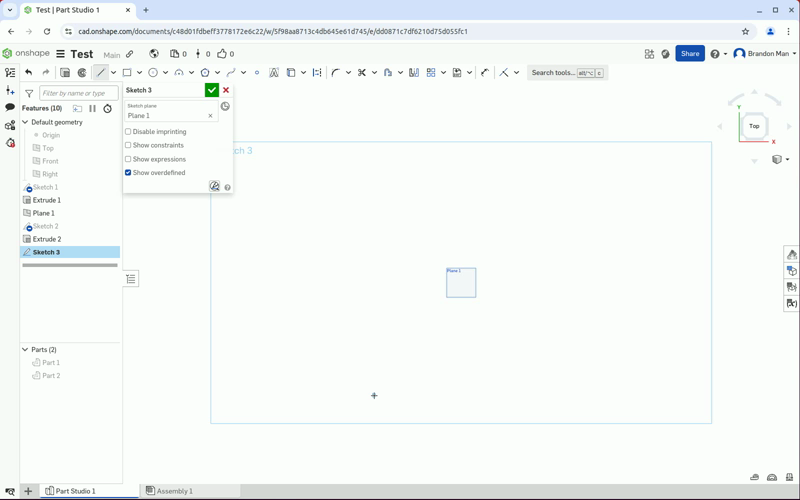
key_down(shift)
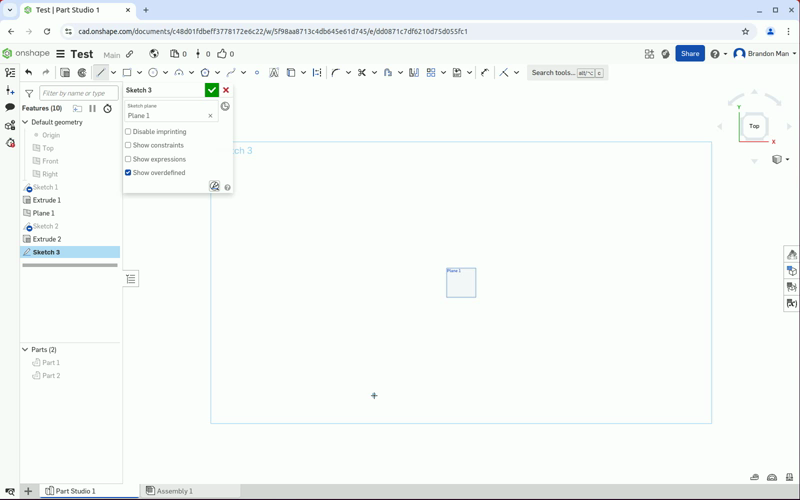
mouse_move(404, 395)
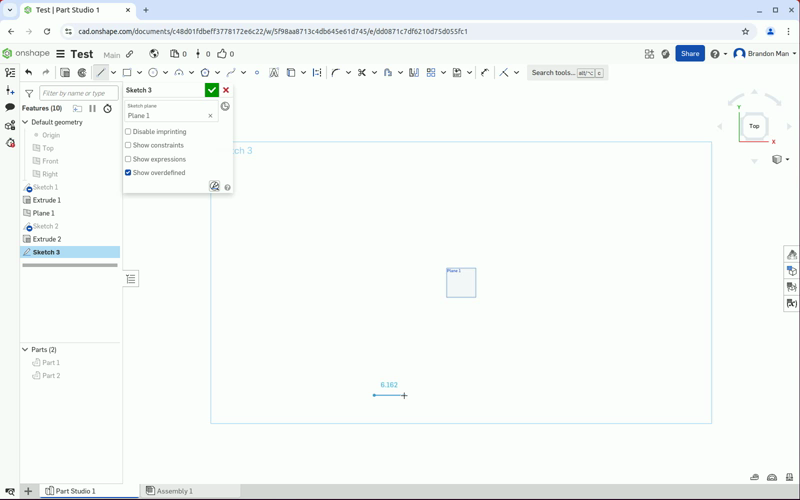
mouse_move(384, 395)
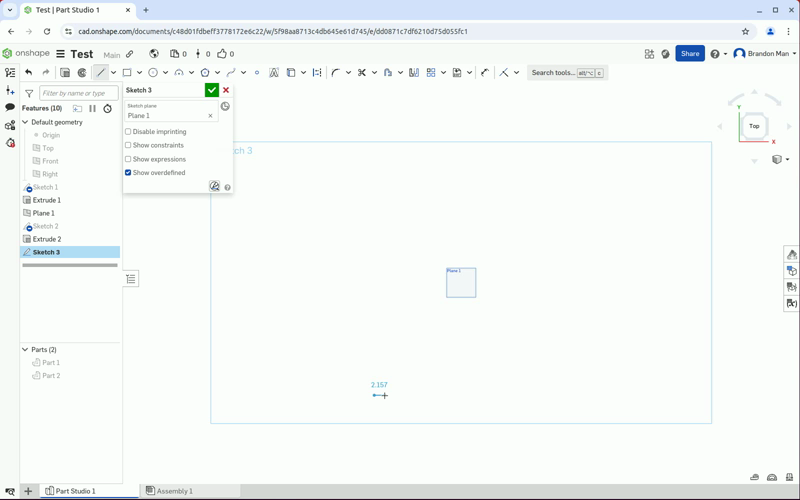
click(384, 395)
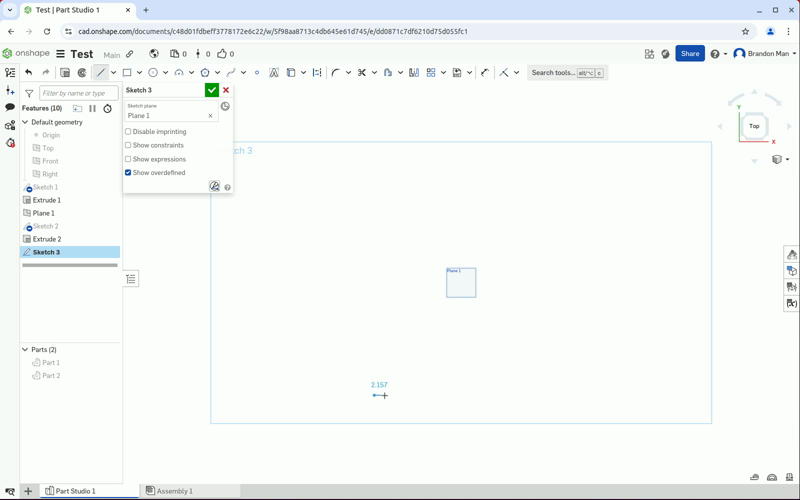
key_up(shift)
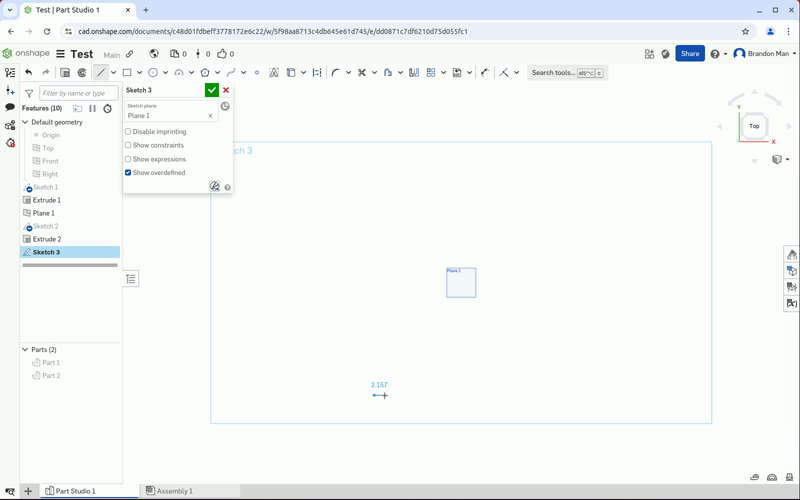
key_down(shift)
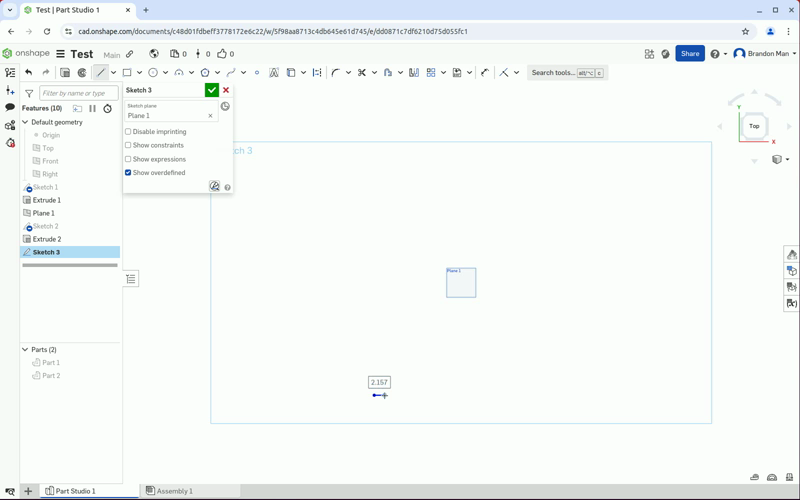
mouse_move(414, 395)
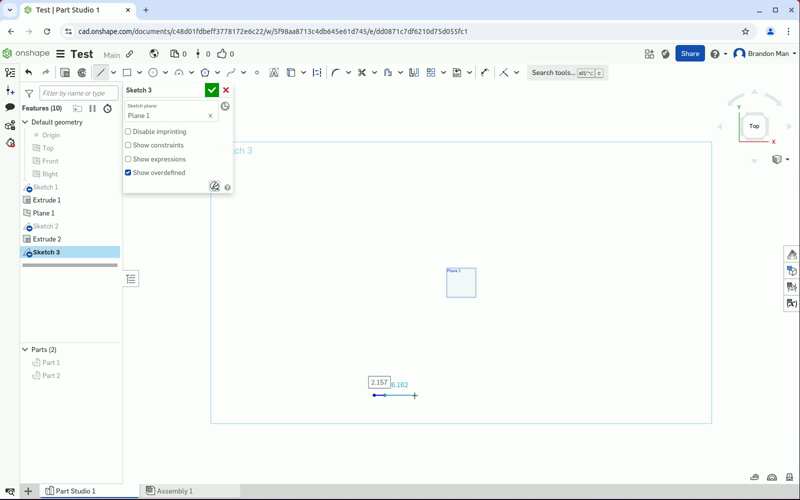
mouse_move(384, 351)
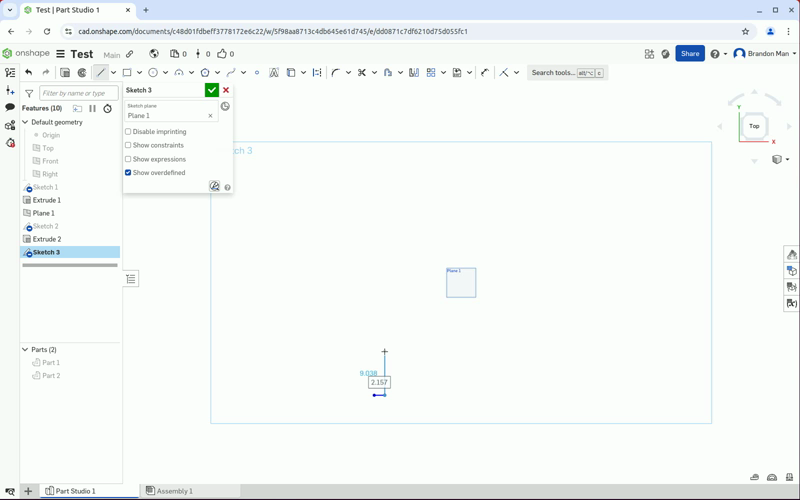
click(384, 351)
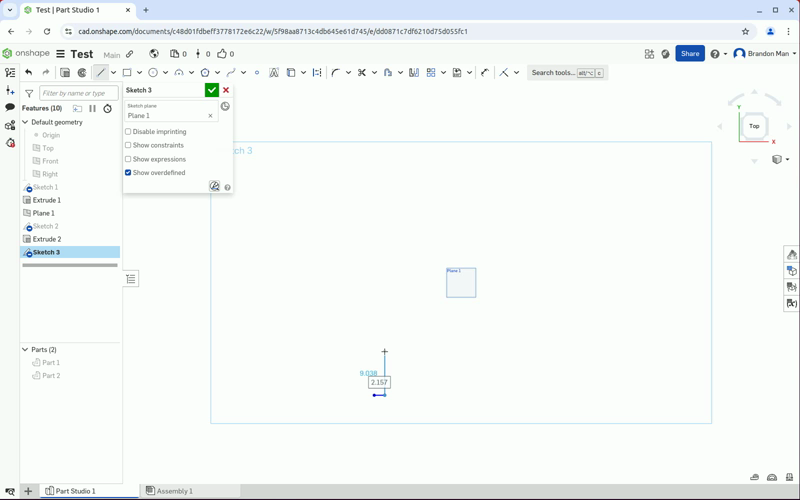
key_up(shift)
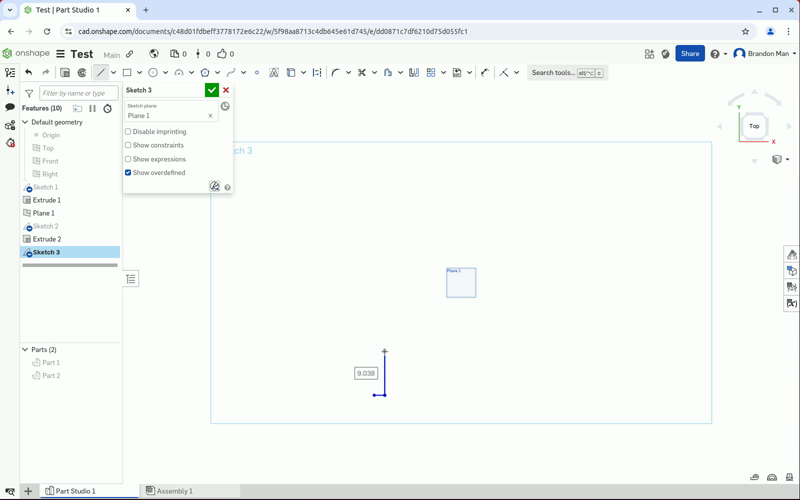
key_down(shift)
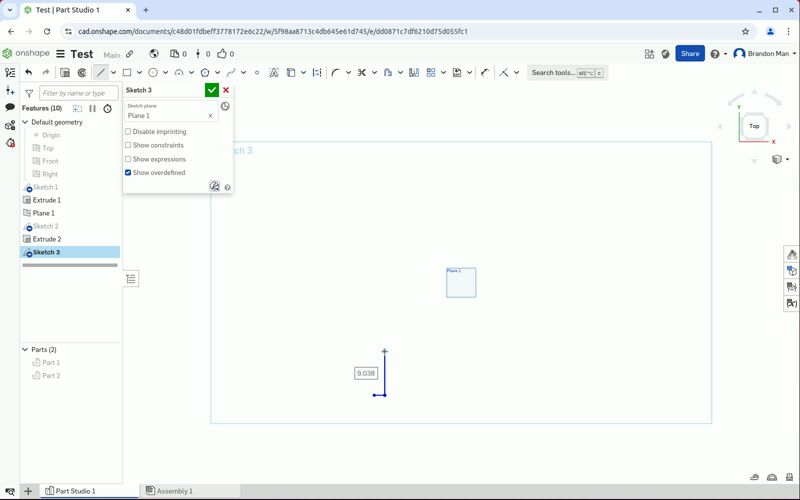
mouse_move(414, 351)
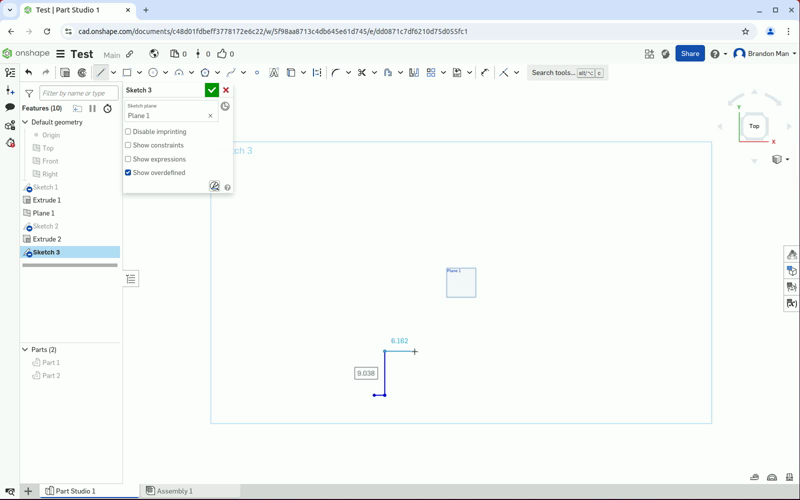
mouse_move(374, 351)
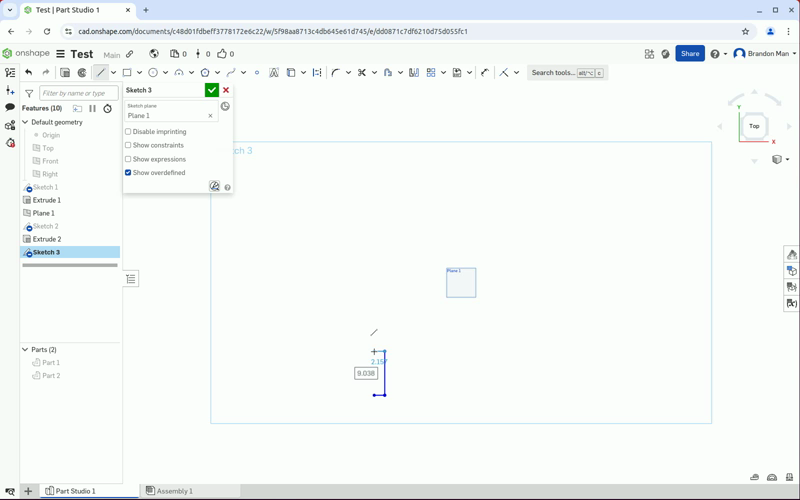
click(374, 351)
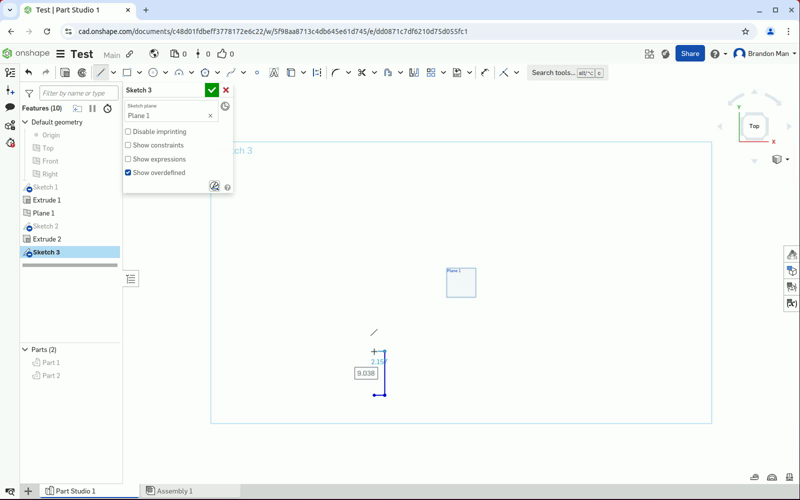
key_up(shift)
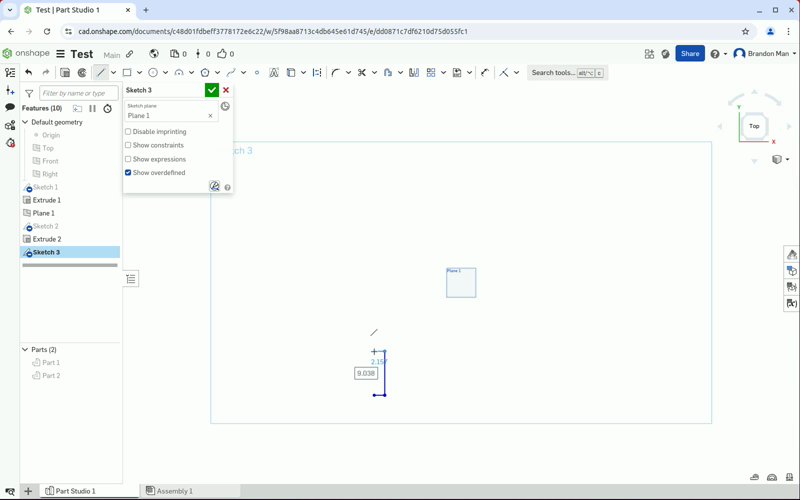
mouse_move(404, 351)
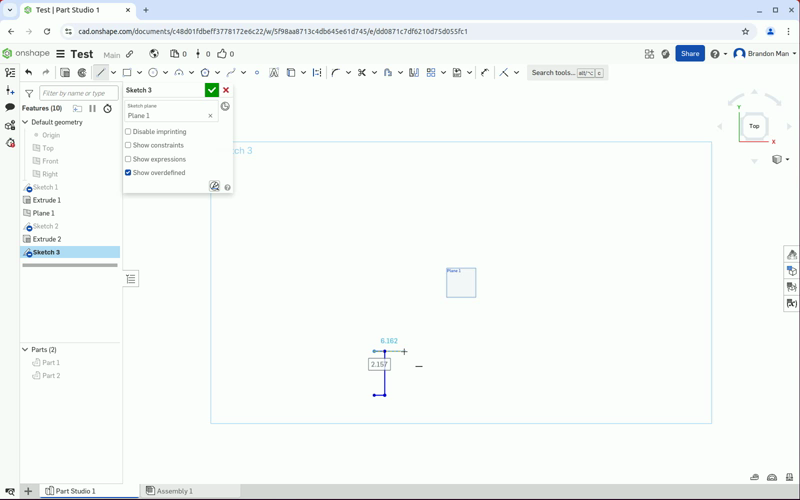
key_down(shift)
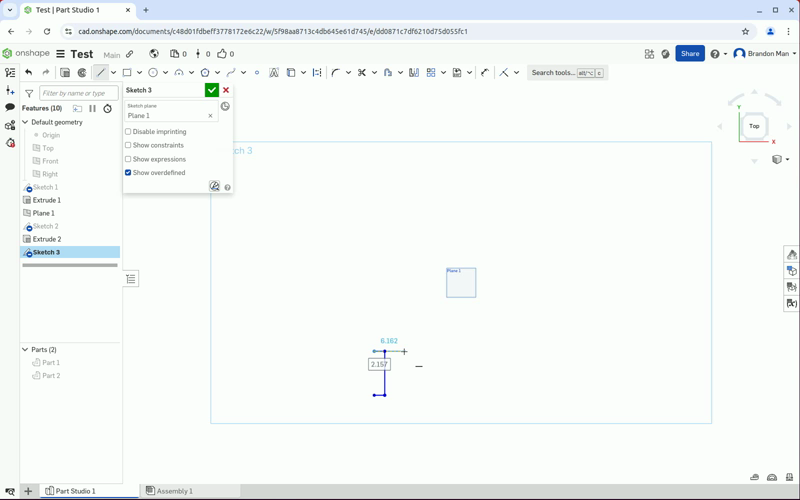
mouse_move(374, 395)
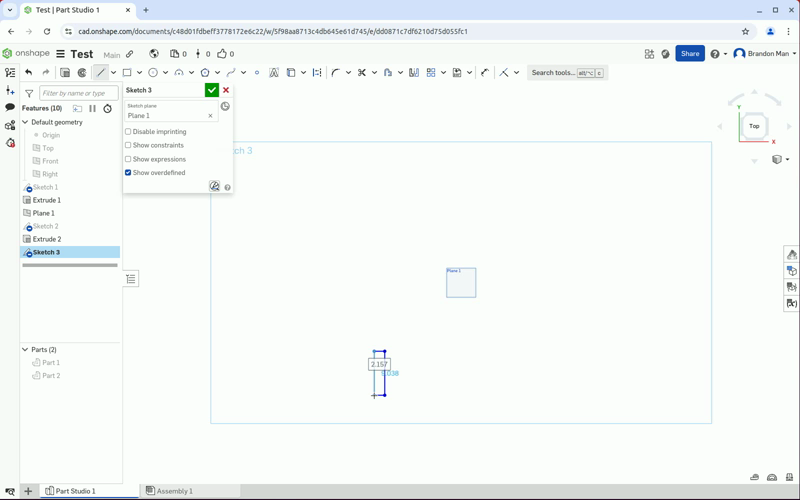
key_up(shift)
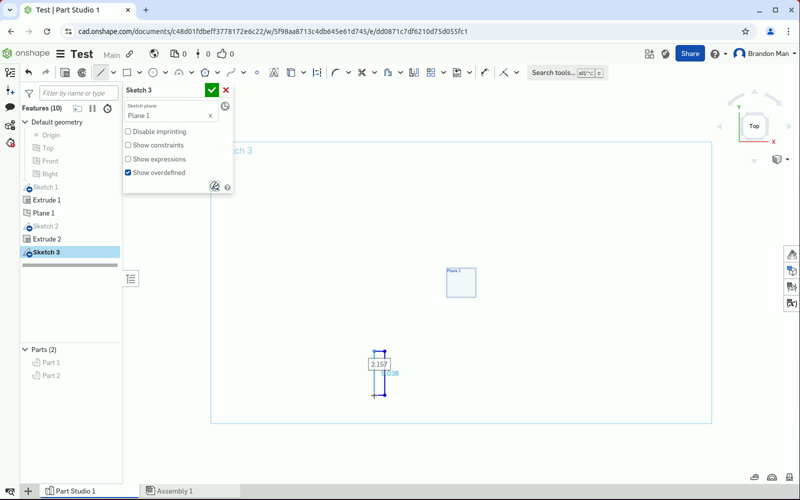
click(374, 395)
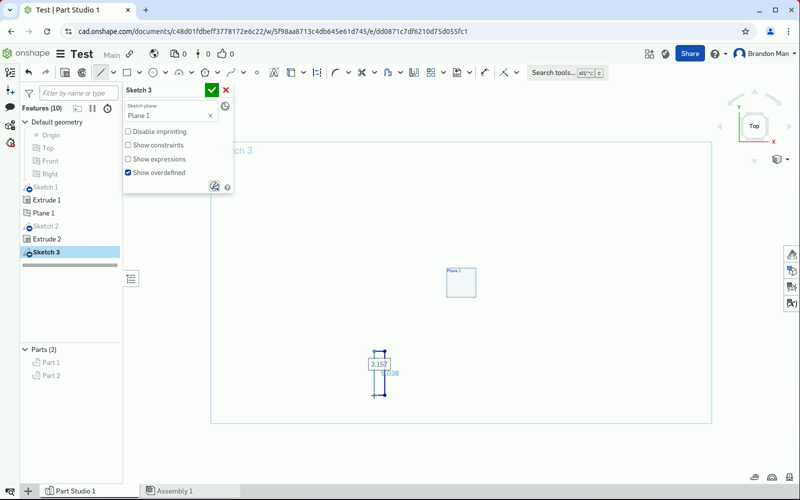
key(esc)
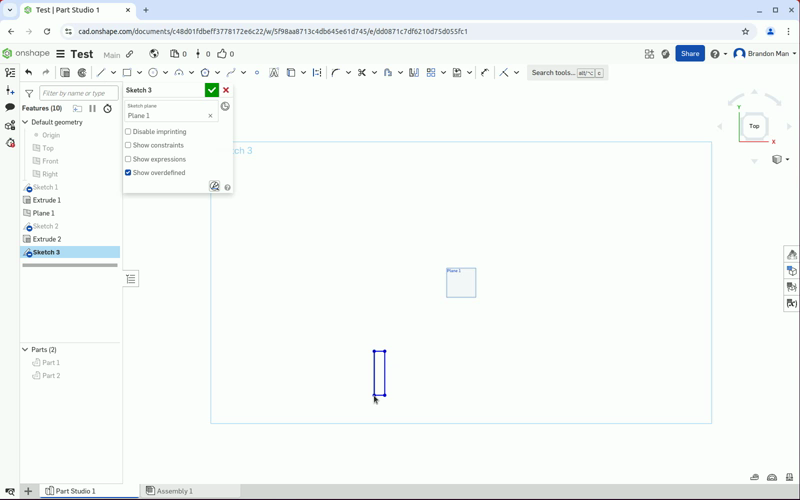
mouse_move(379, 358)
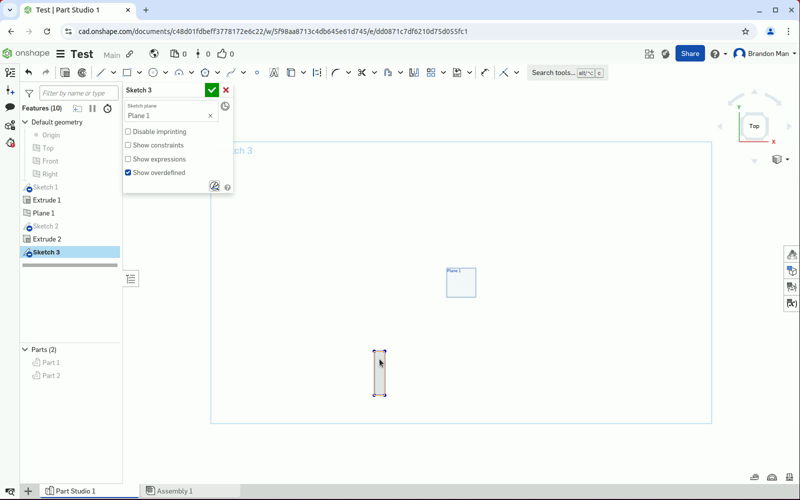
scroll(6)
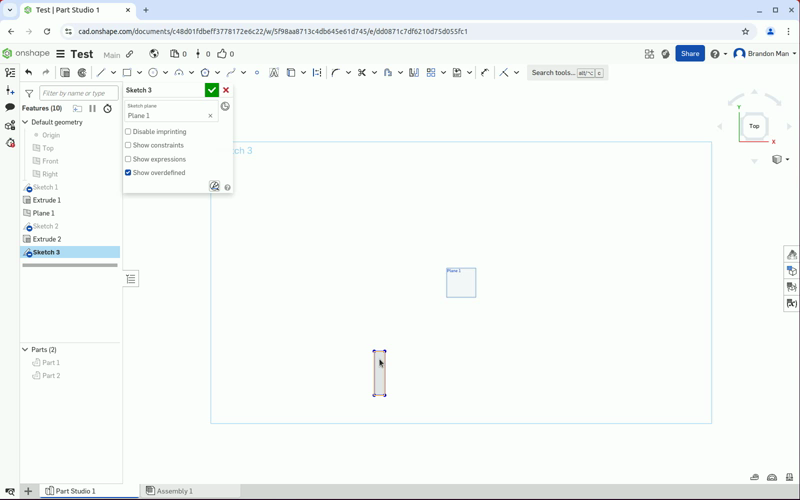
scroll(6)
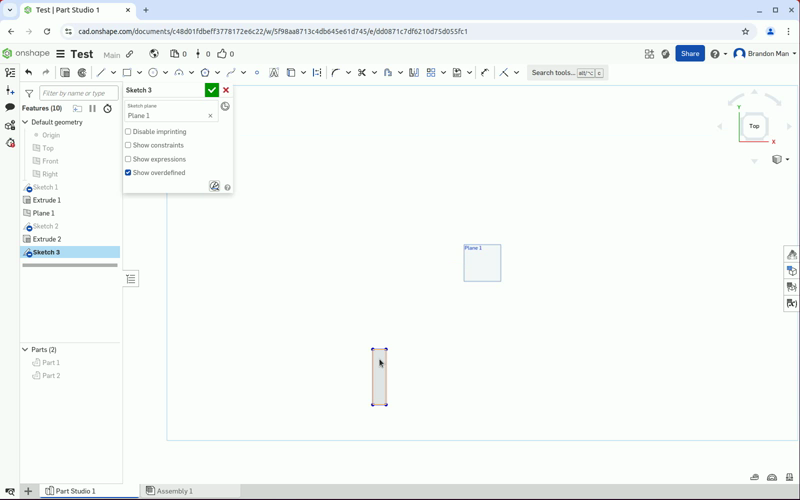
scroll(6)
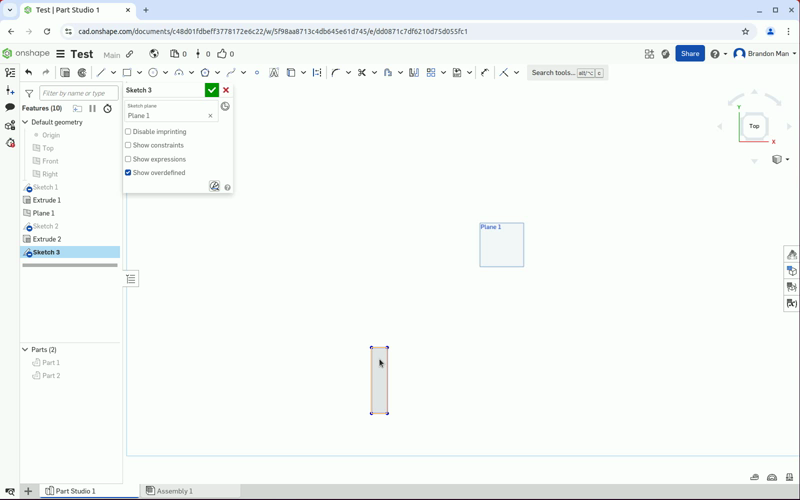
scroll(6)
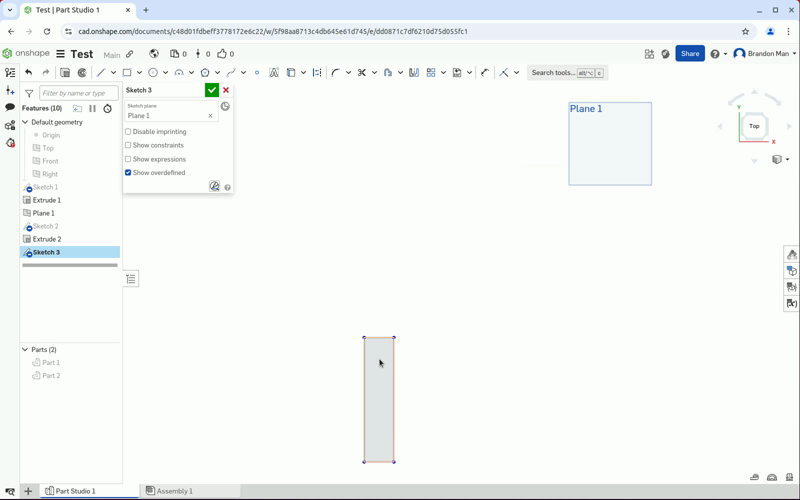
scroll(6)
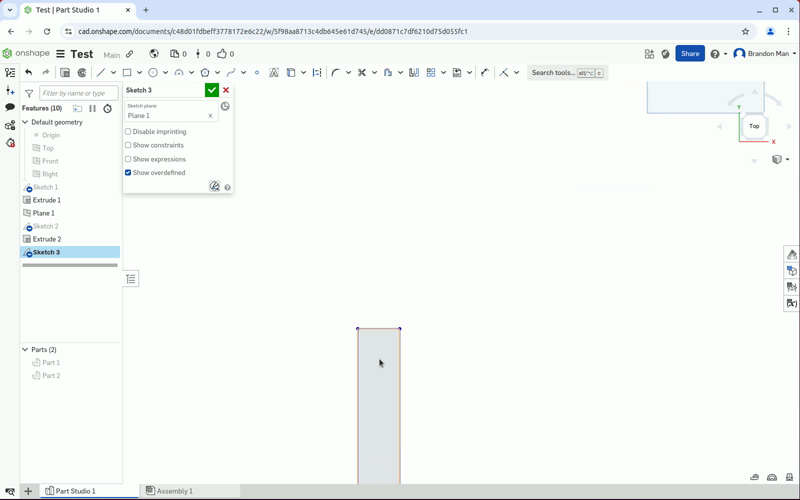
scroll(6)
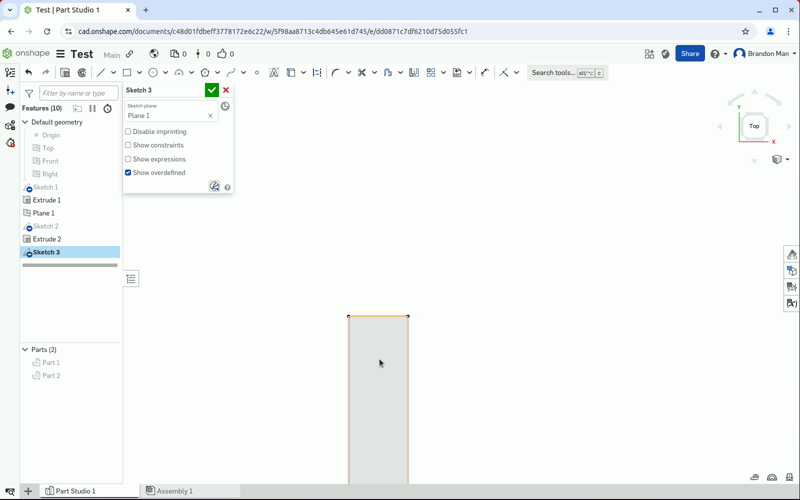
scroll(6)
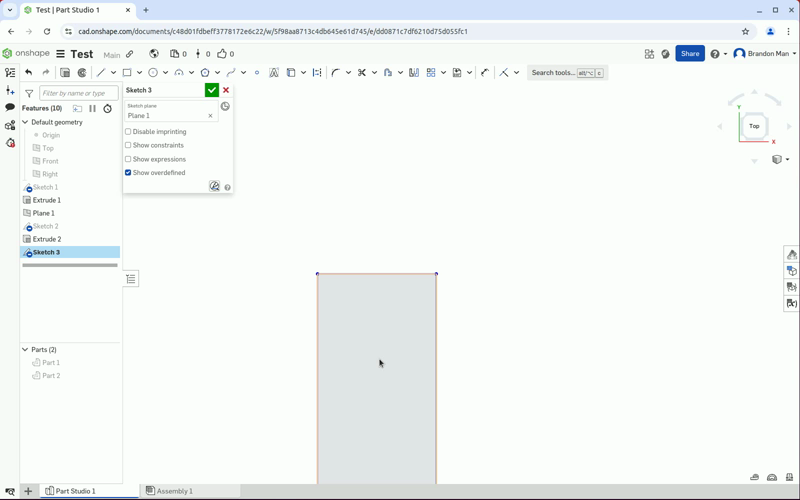
click(379, 358)
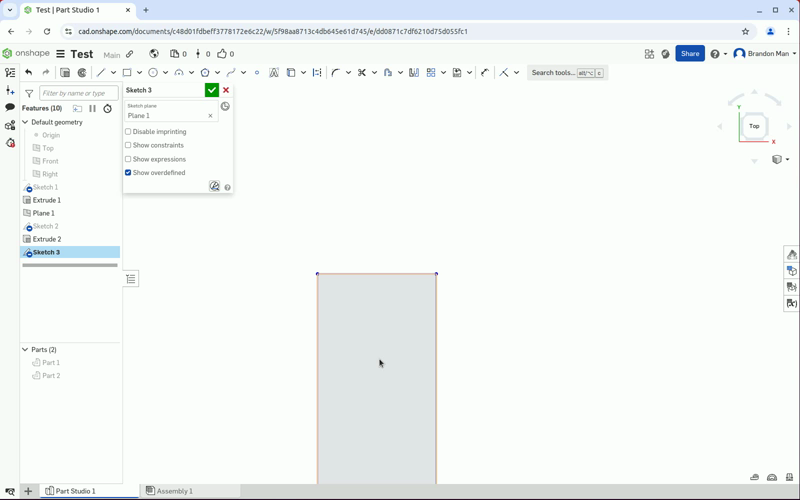
scroll(-6)
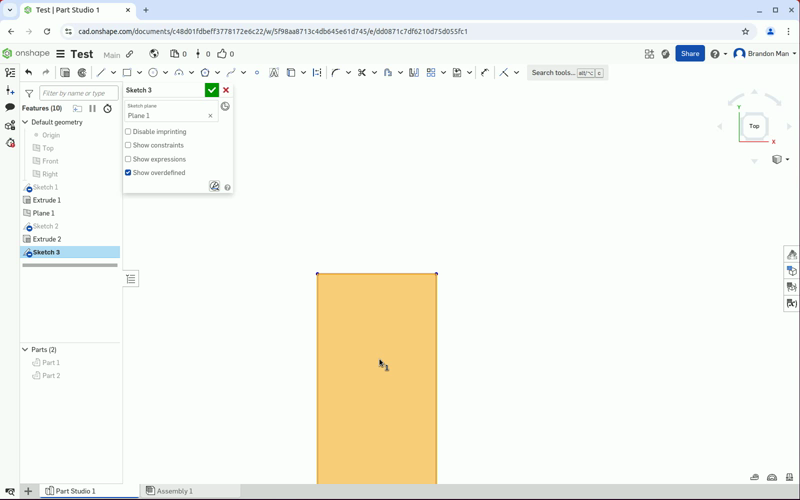
scroll(-6)
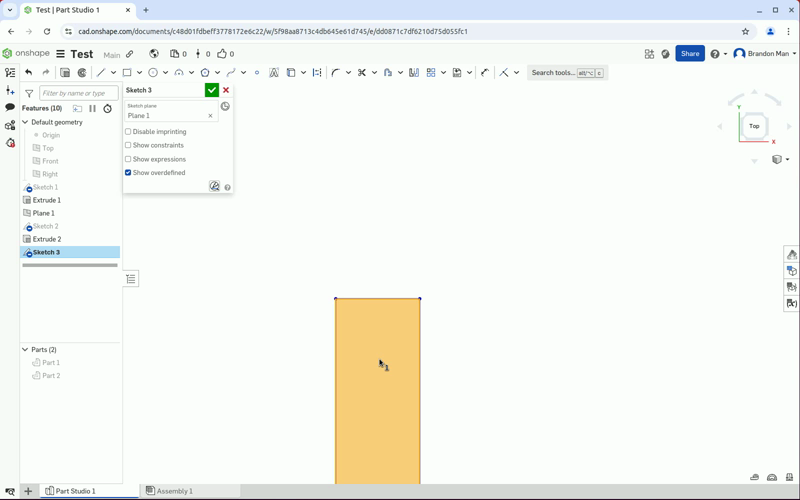
scroll(-6)
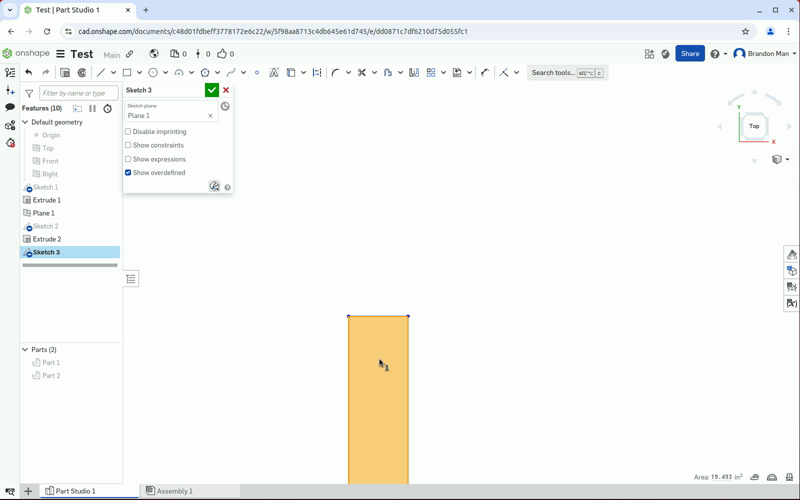
scroll(-6)
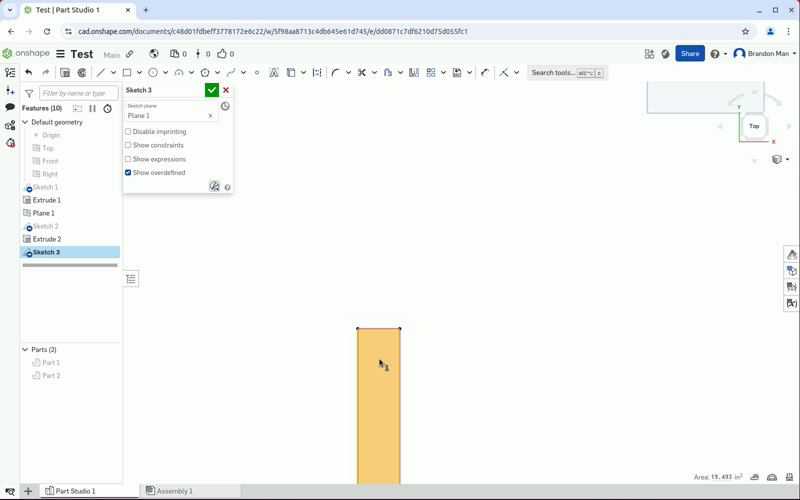
scroll(-6)
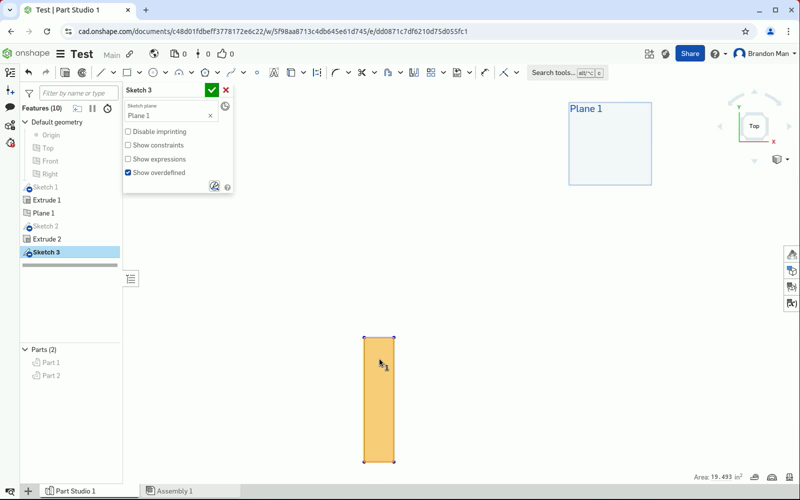
scroll(-6)
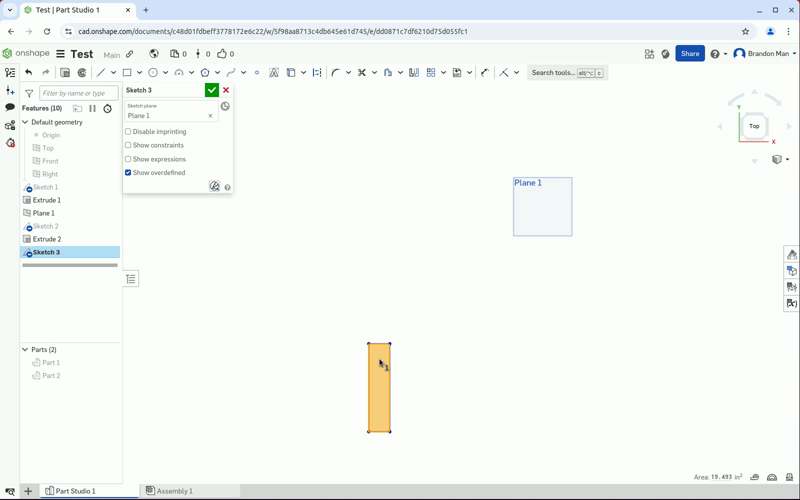
scroll(-6)
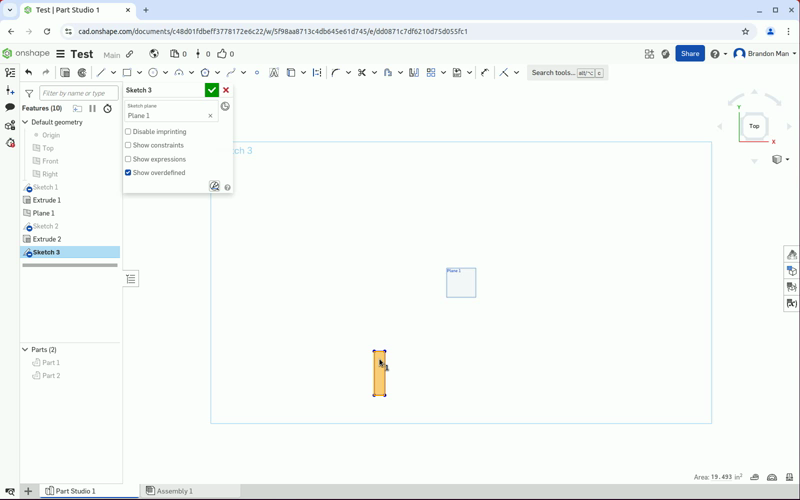
mouse_move(73, 352)
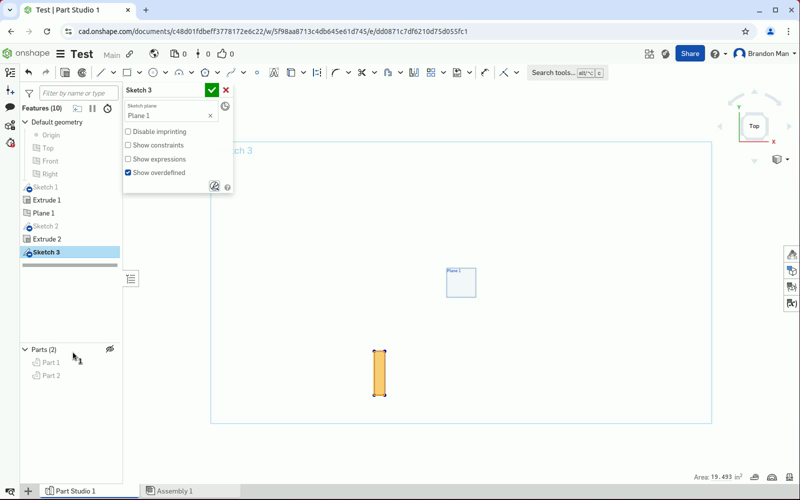
key(shift+y)
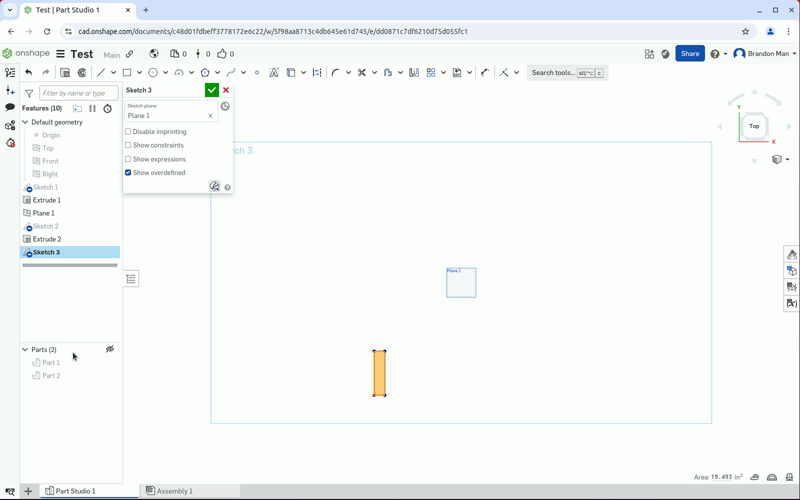
key(shift+e)
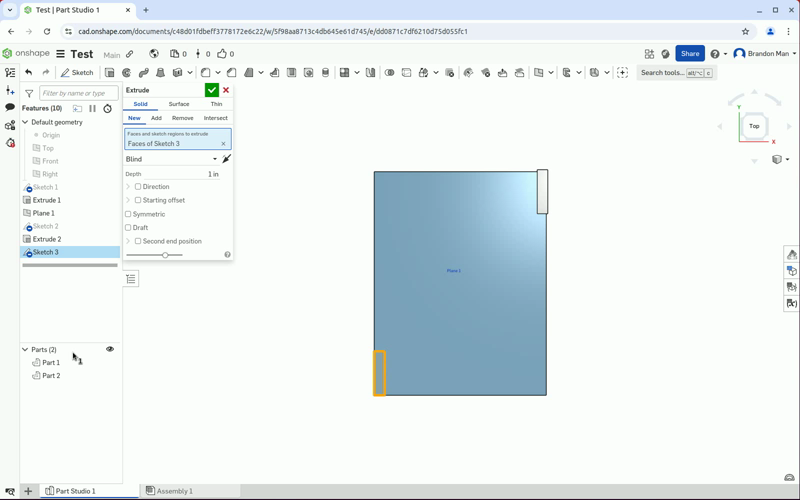
mouse_move(143, 106)
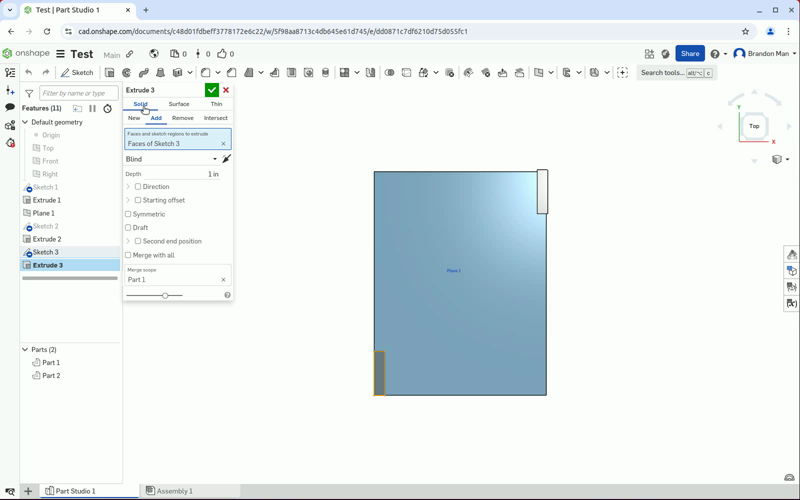
click(143, 106)
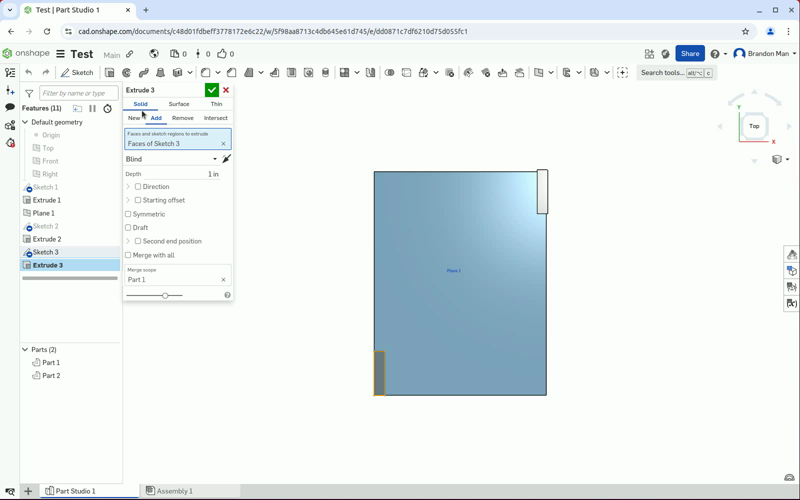
mouse_move(137, 120)
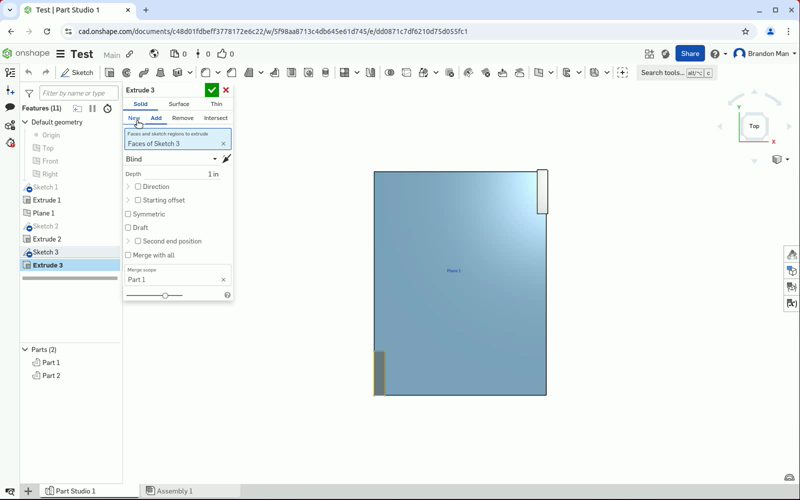
click(137, 120)
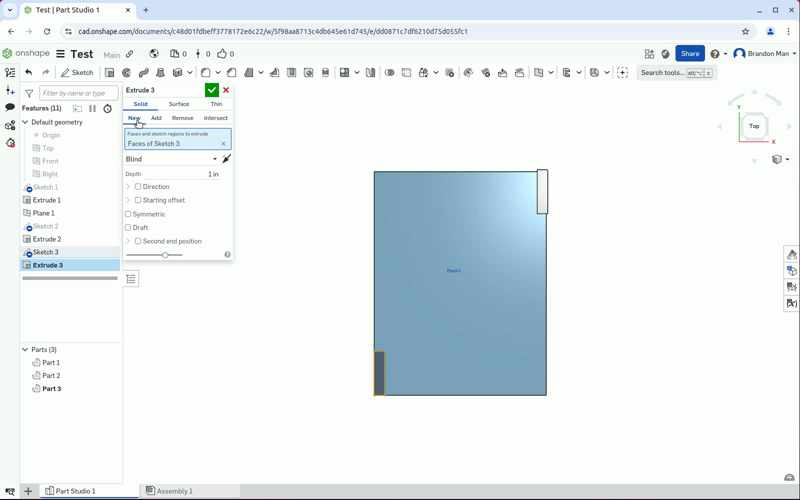
key(tab, 4)
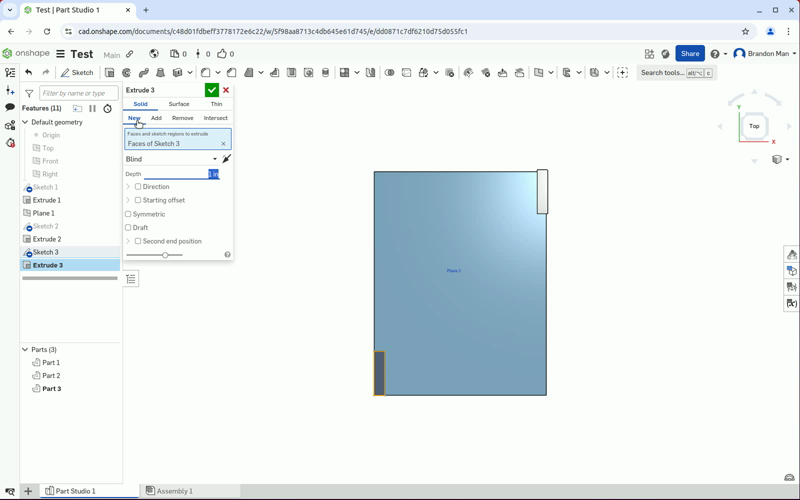
text(6.258)
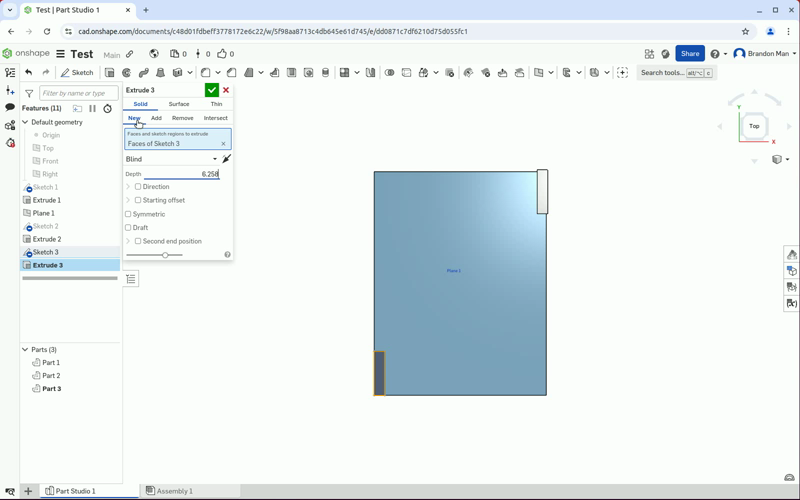
key(enter)
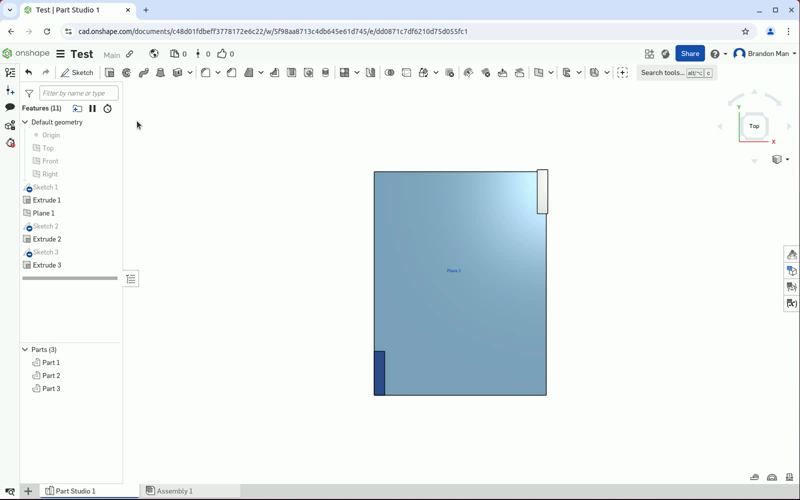
key(shift+h)
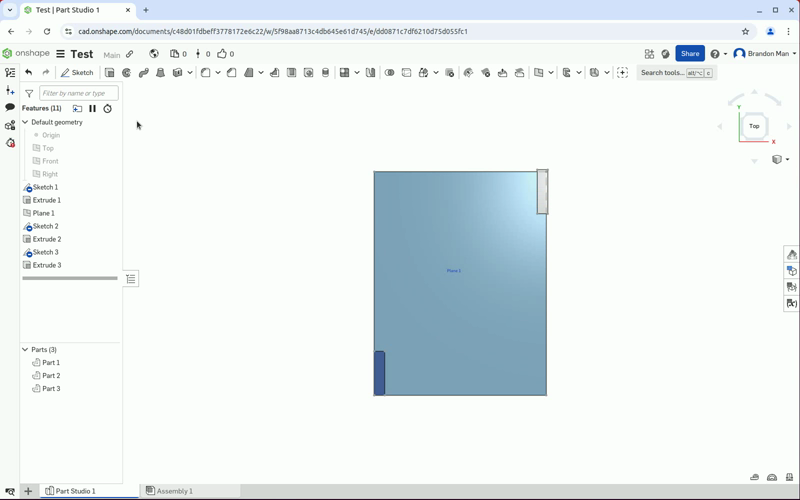
key(shift+h)
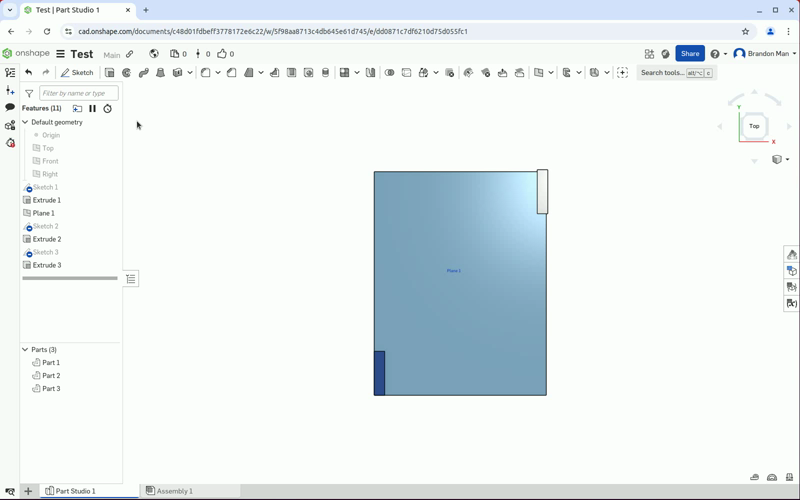
mouse_move(73, 189)
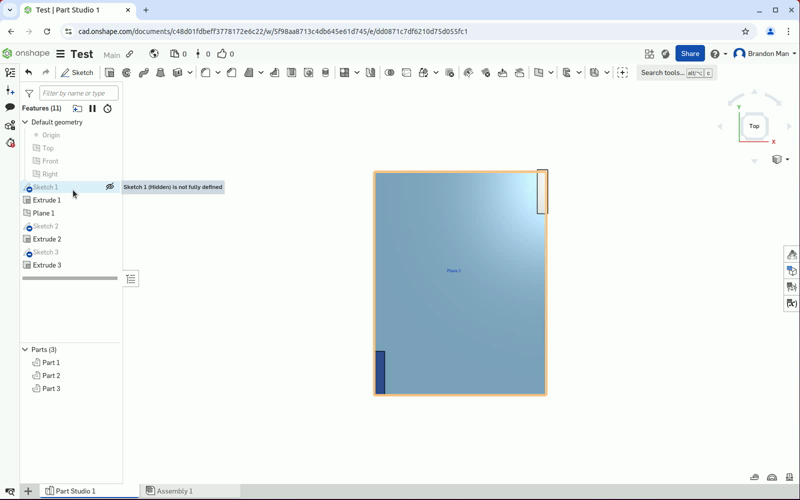
click(73, 189)
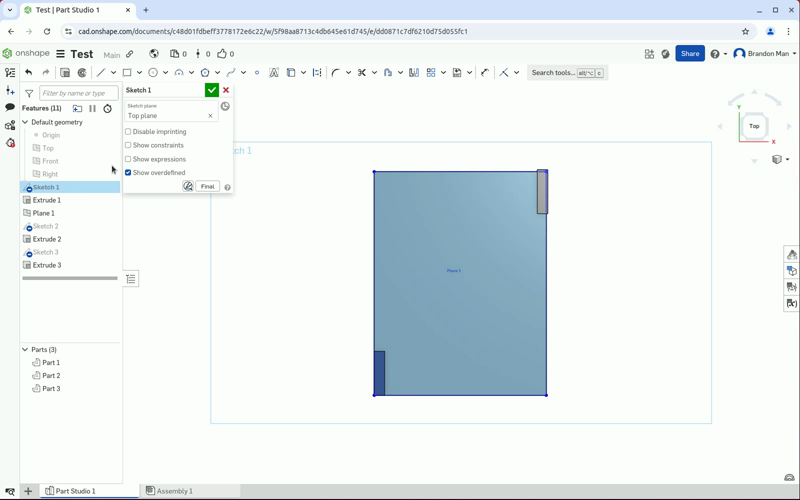
mouse_move(229, 92)
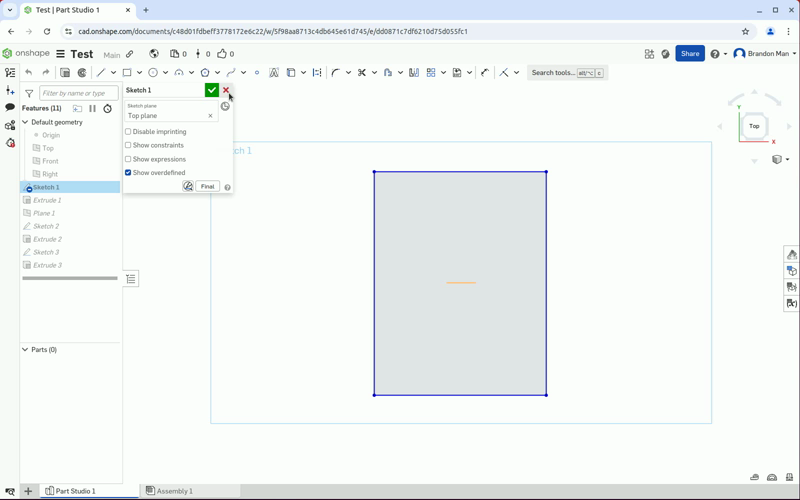
click(229, 92)
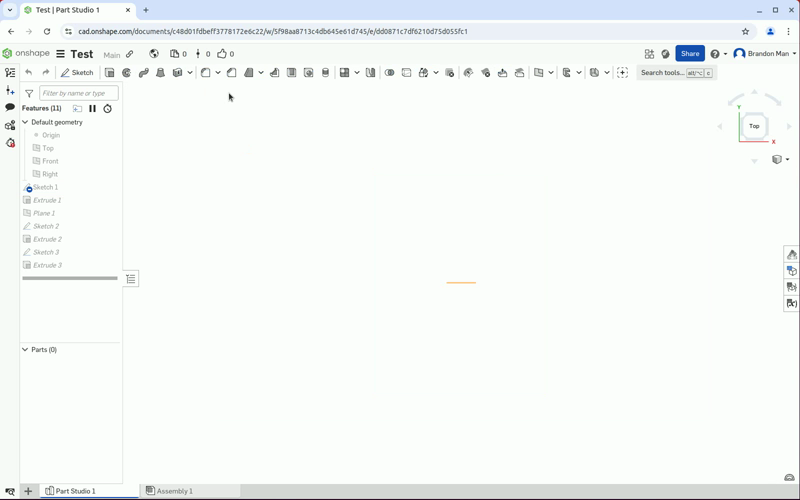
key(shift+s)
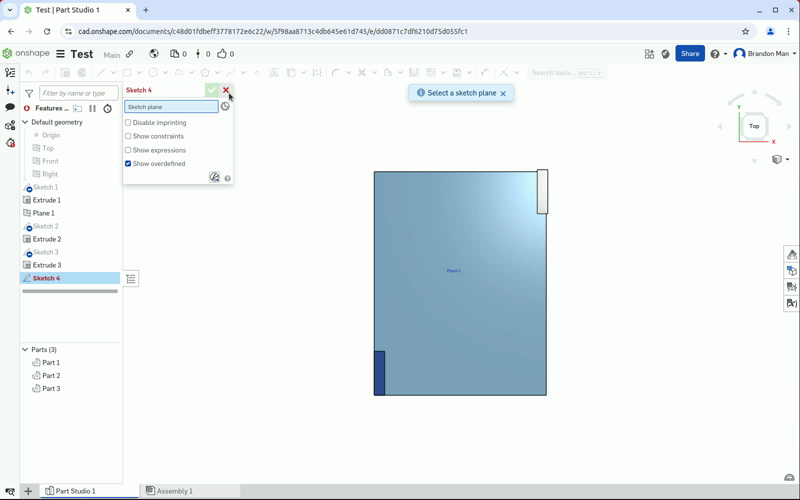
mouse_move(73, 215)
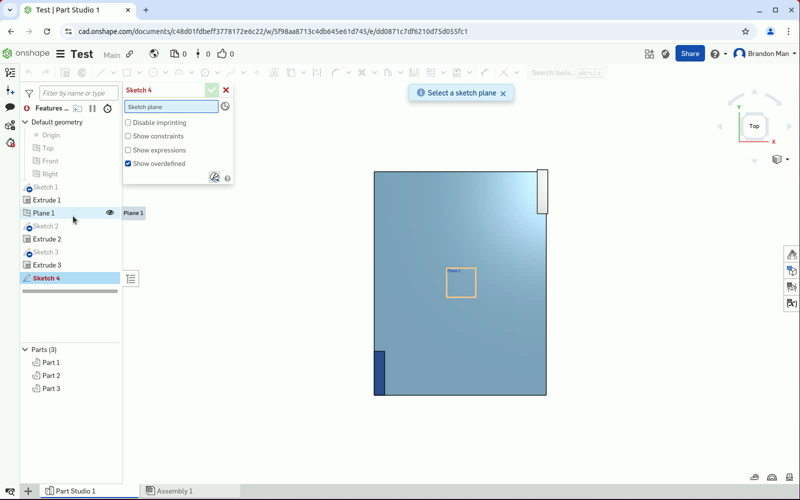
click(73, 215)
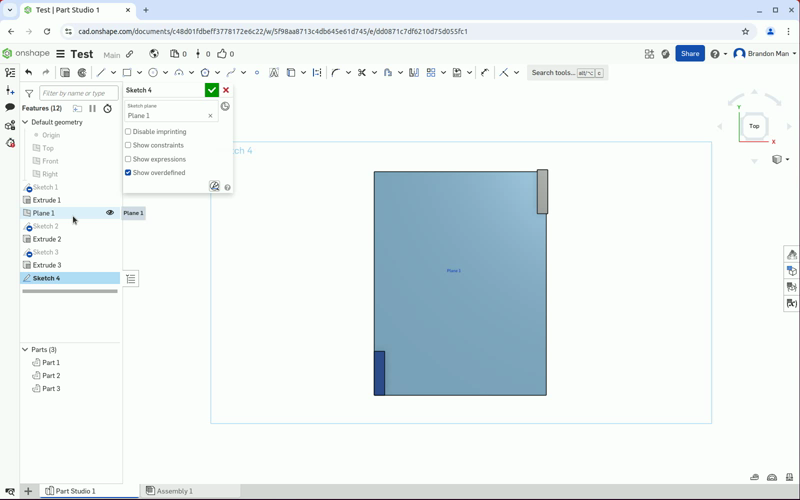
mouse_move(73, 352)
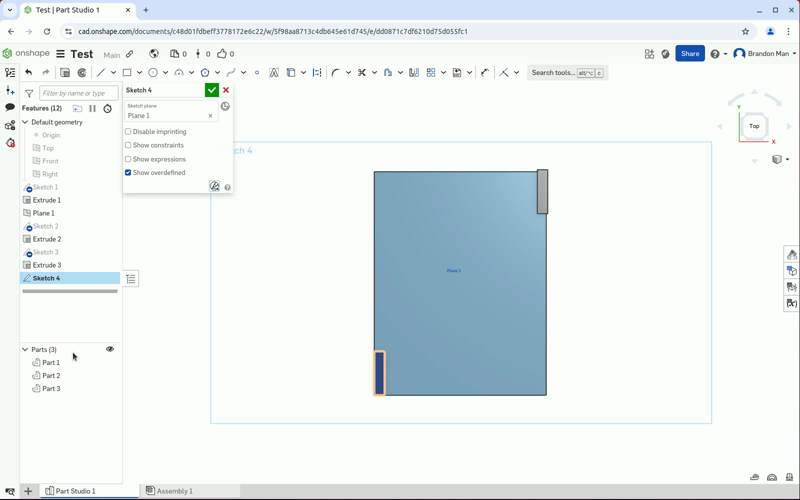
key(y)
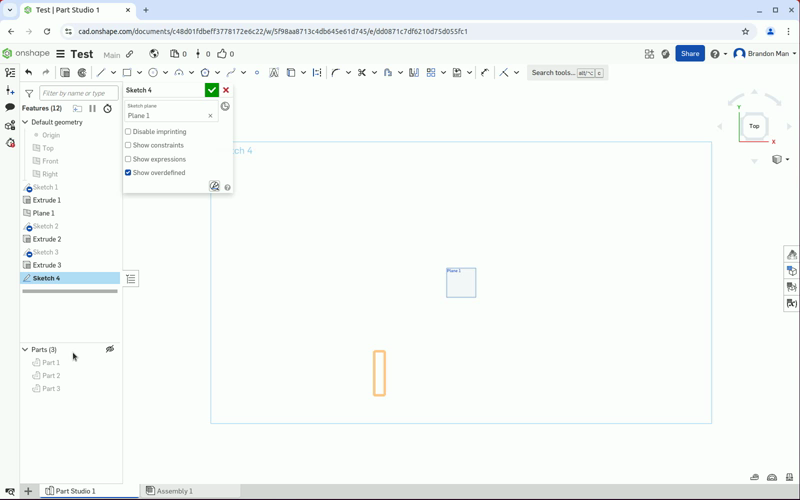
key(l)
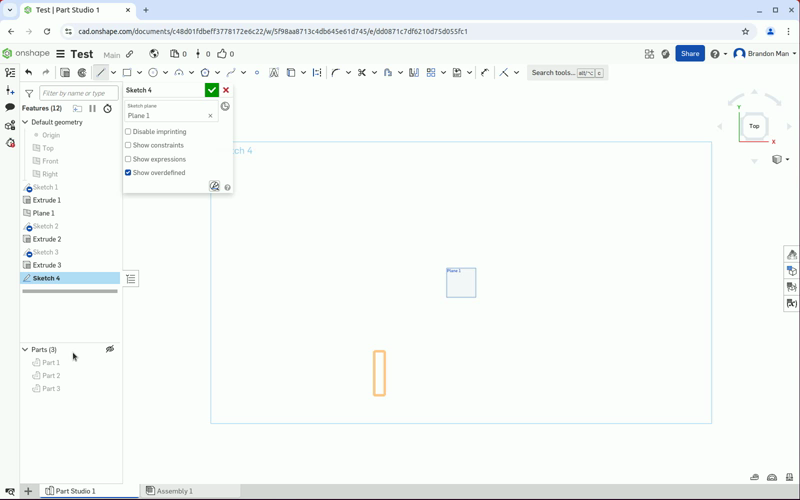
key_down(shift)
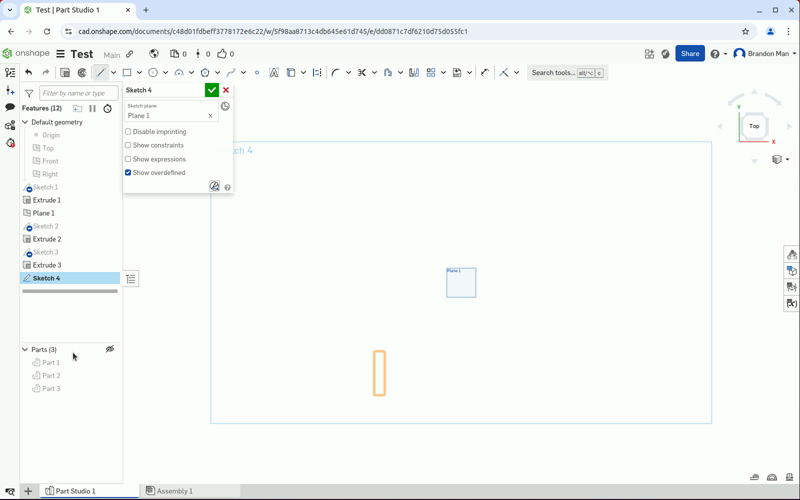
mouse_move(537, 395)
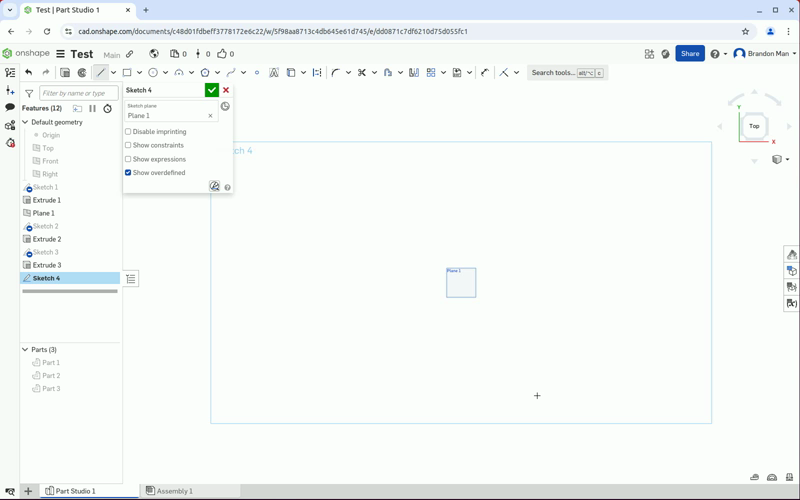
click(537, 395)
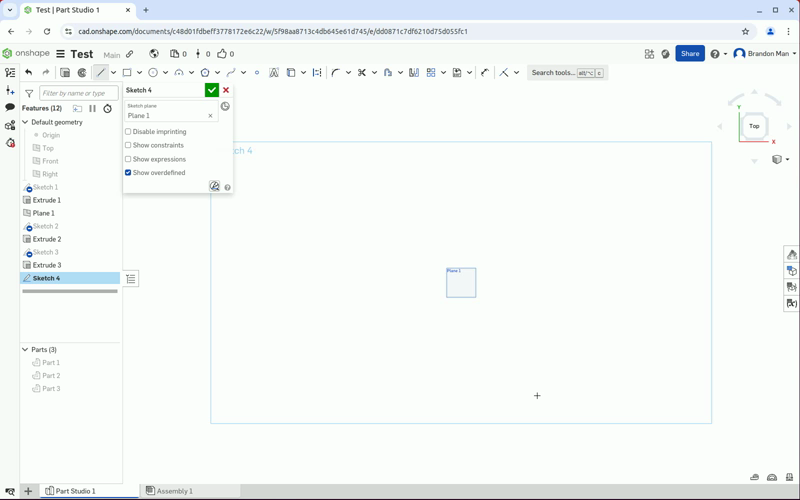
key_up(shift)
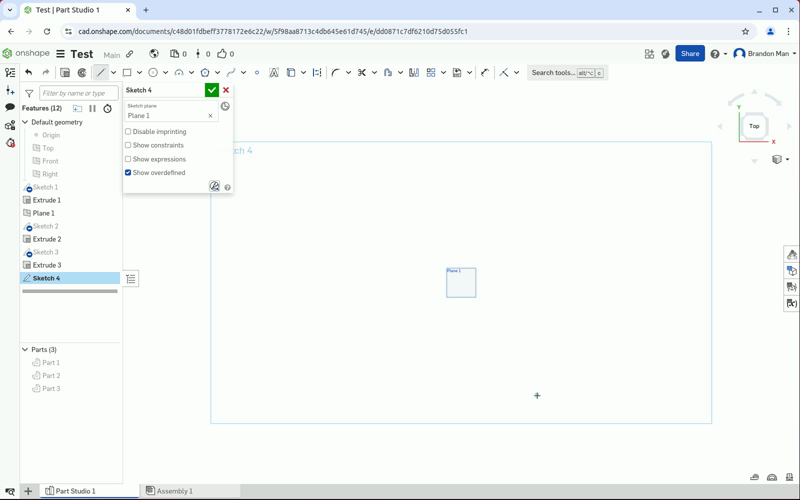
key_down(shift)
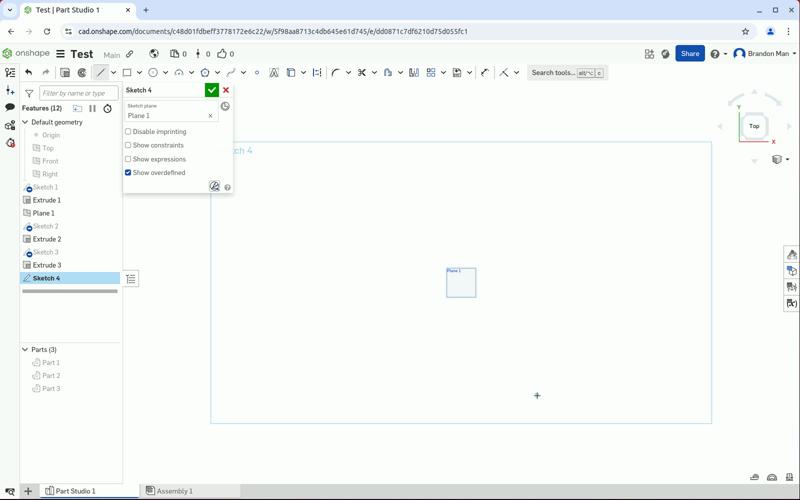
mouse_move(567, 395)
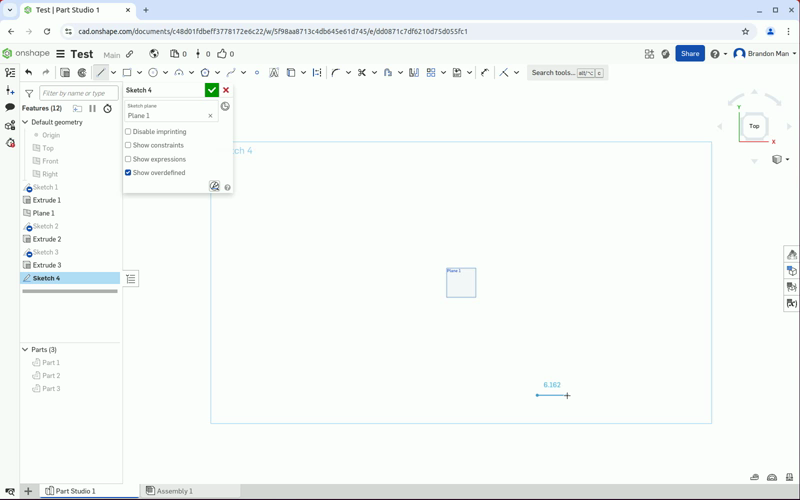
mouse_move(547, 395)
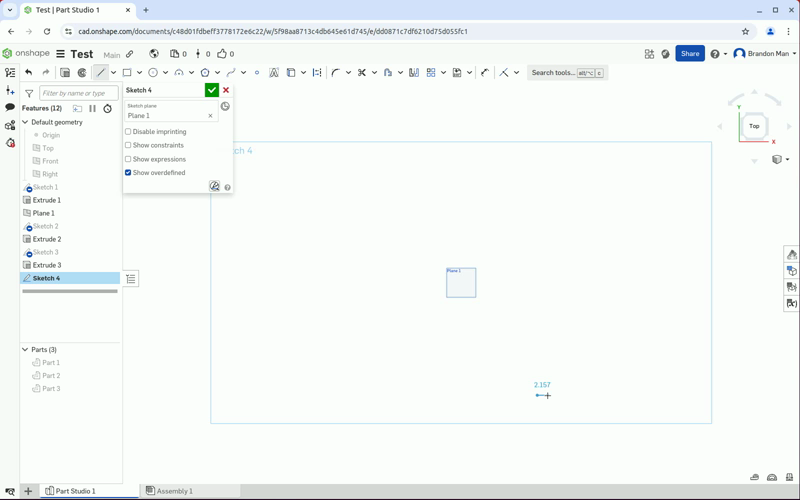
click(547, 395)
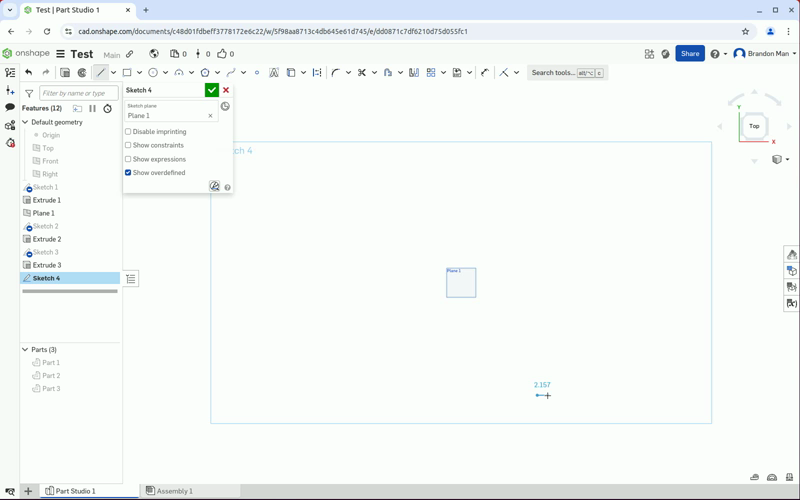
key_up(shift)
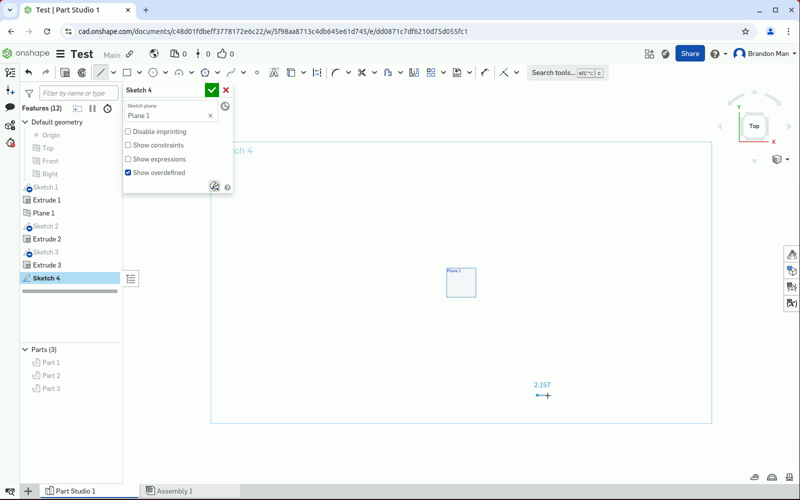
key_down(shift)
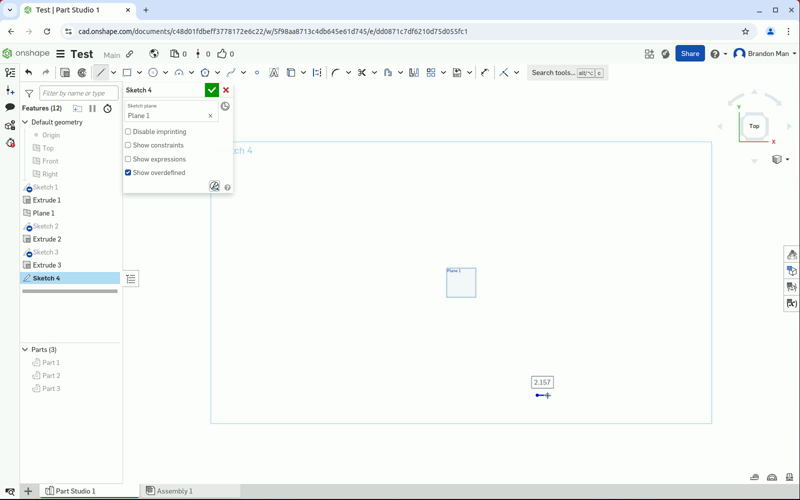
mouse_move(577, 395)
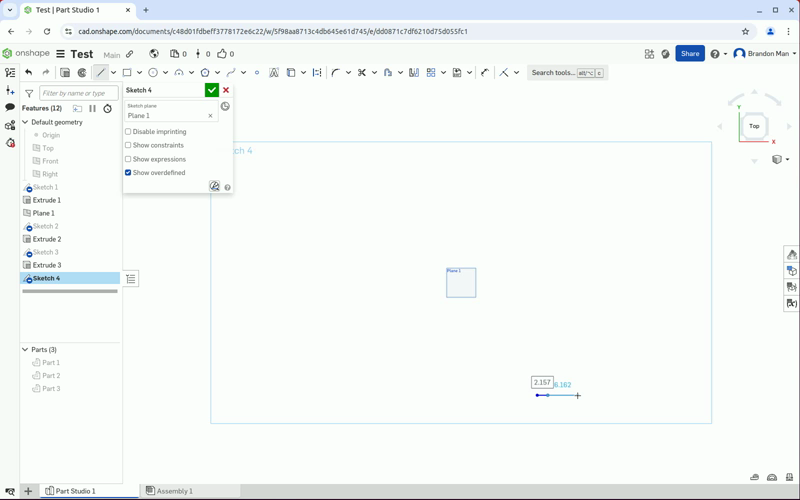
mouse_move(547, 351)
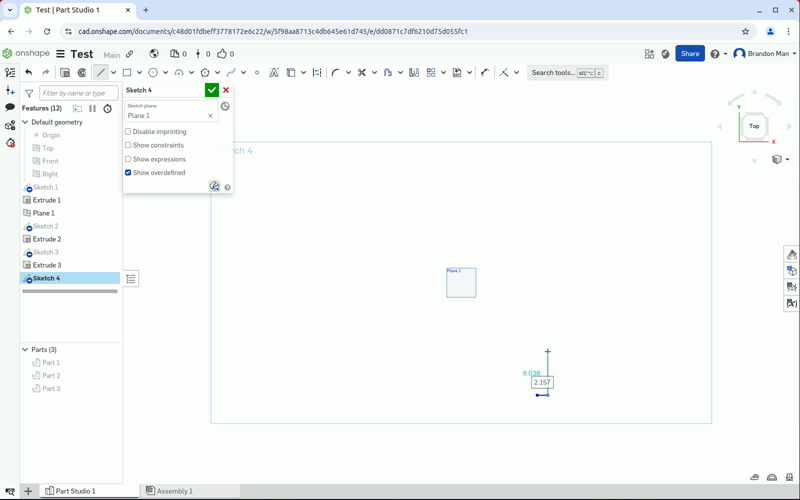
click(547, 351)
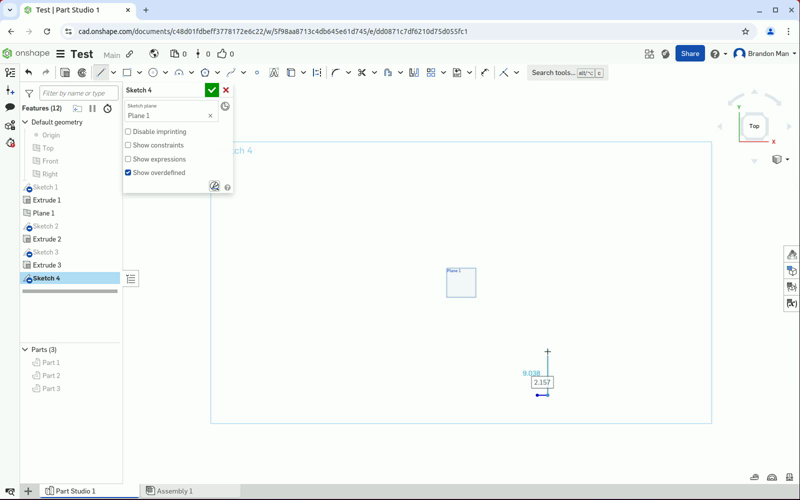
key_up(shift)
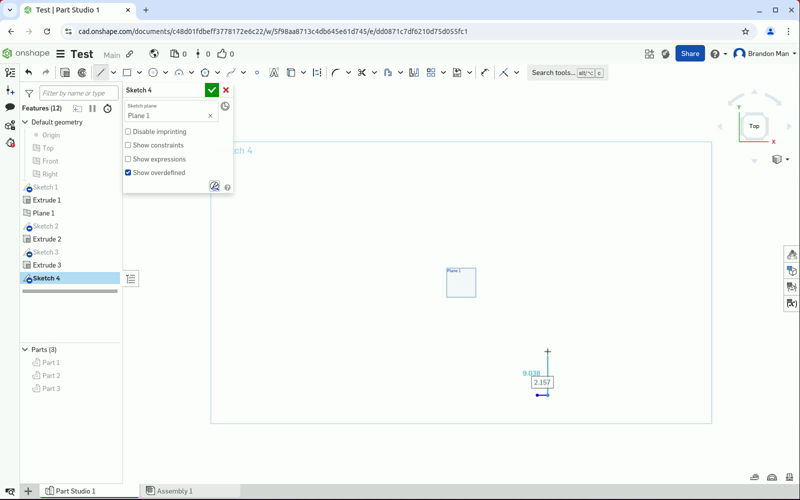
key_down(shift)
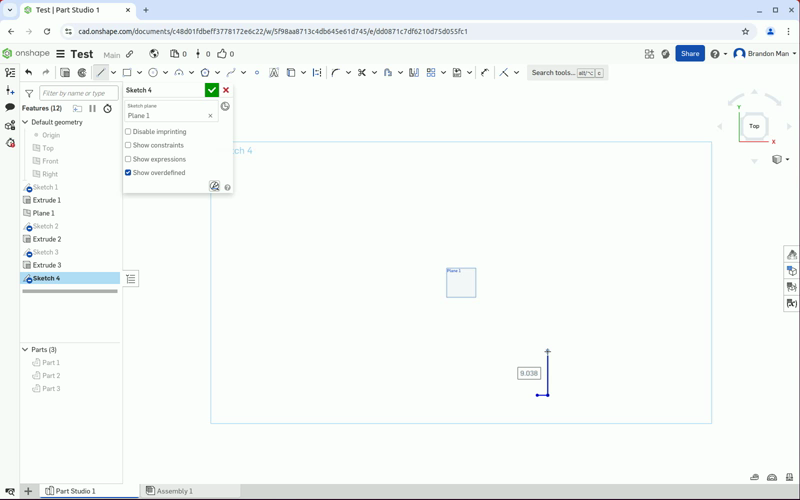
mouse_move(577, 351)
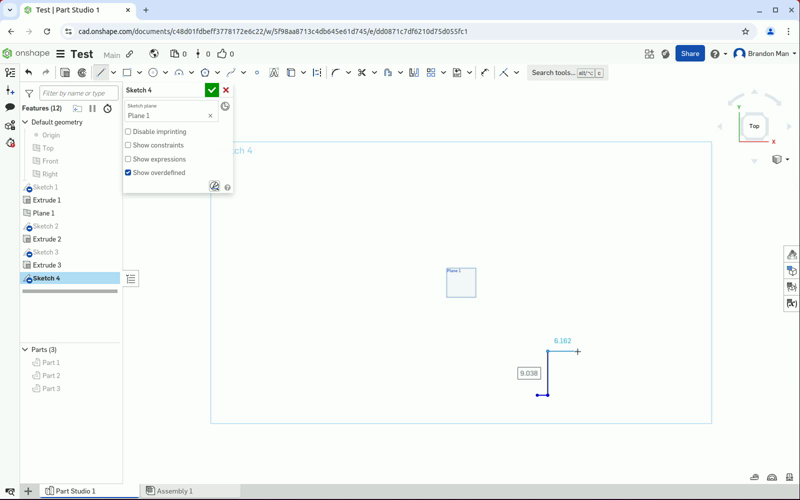
mouse_move(537, 351)
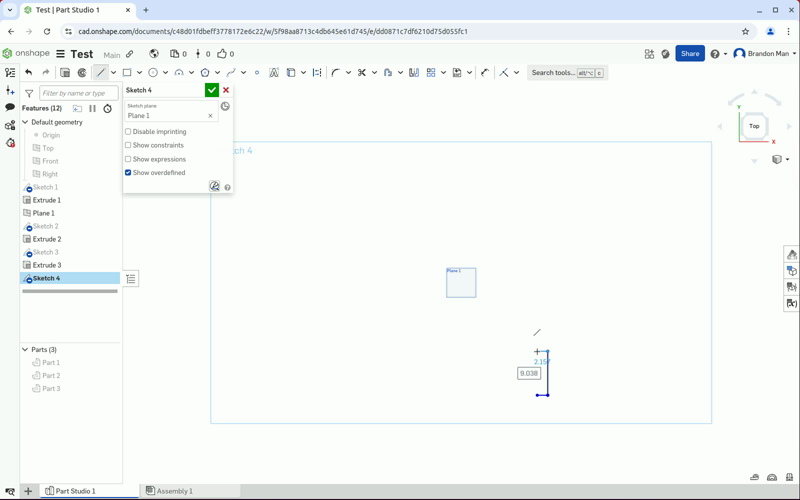
click(537, 351)
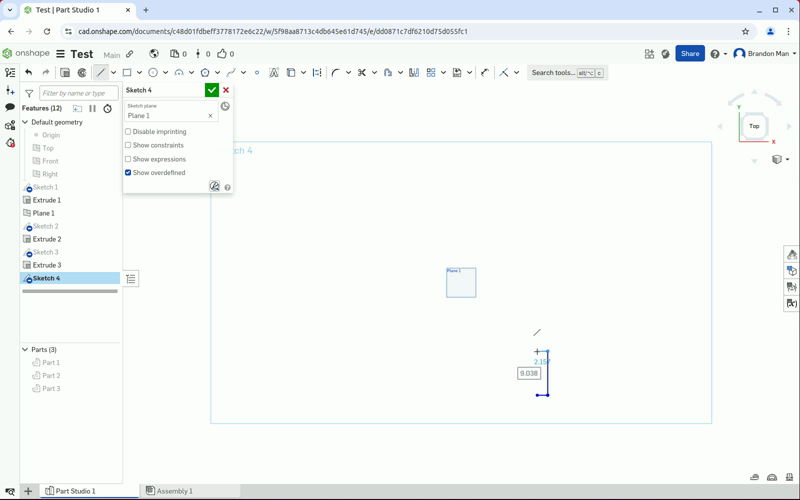
key_up(shift)
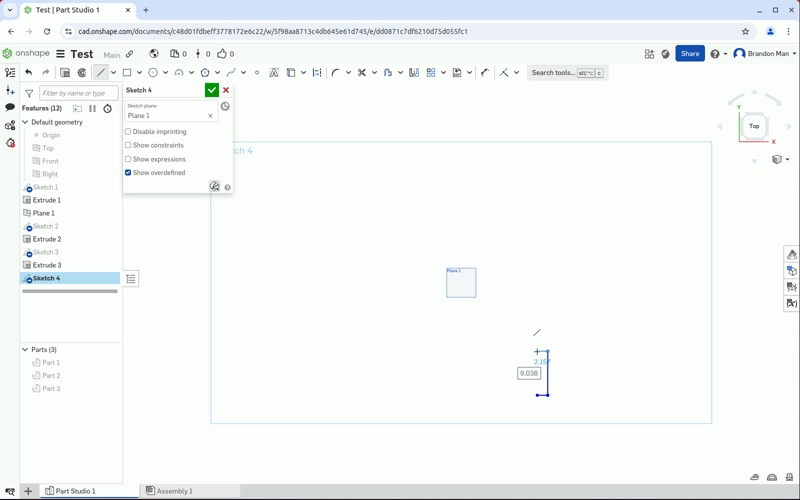
mouse_move(567, 351)
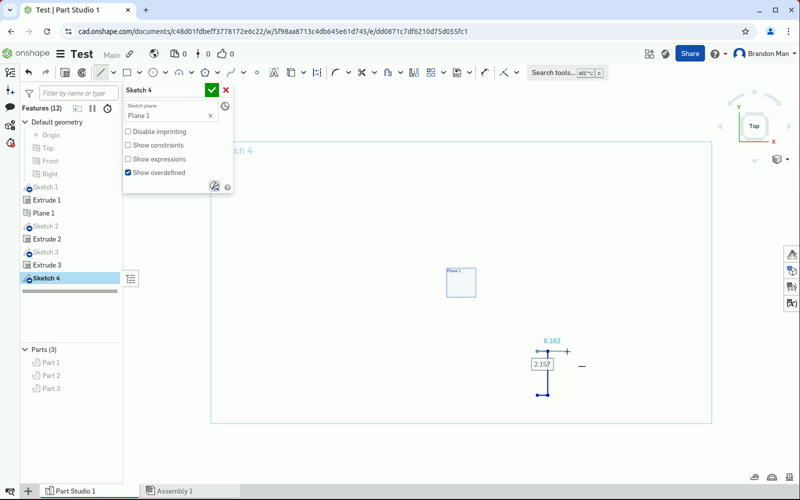
key_down(shift)
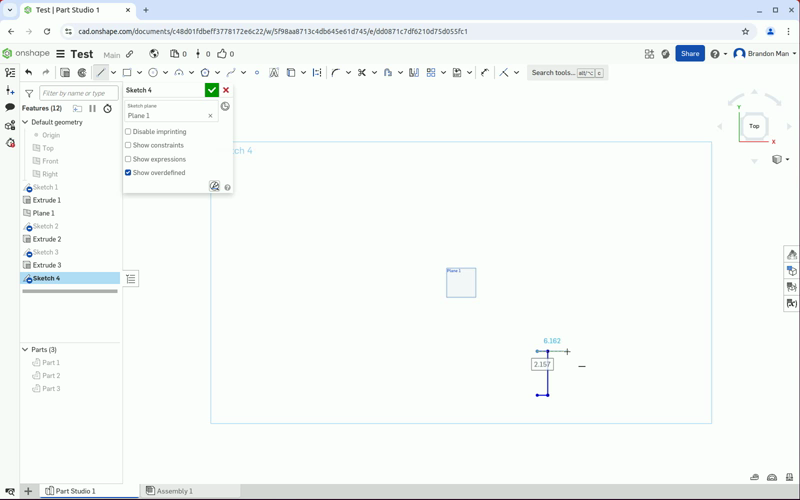
mouse_move(537, 395)
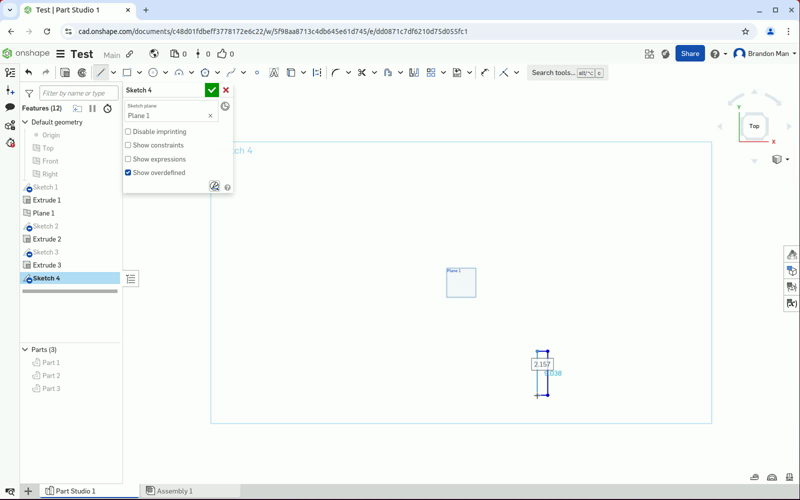
key_up(shift)
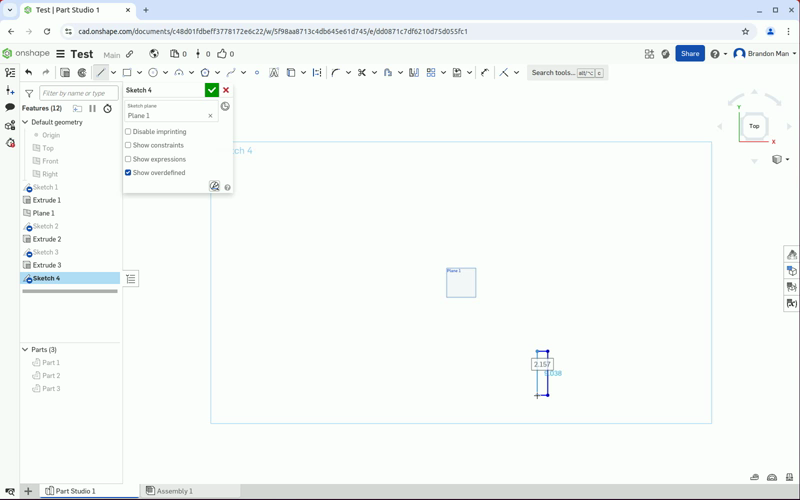
click(537, 395)
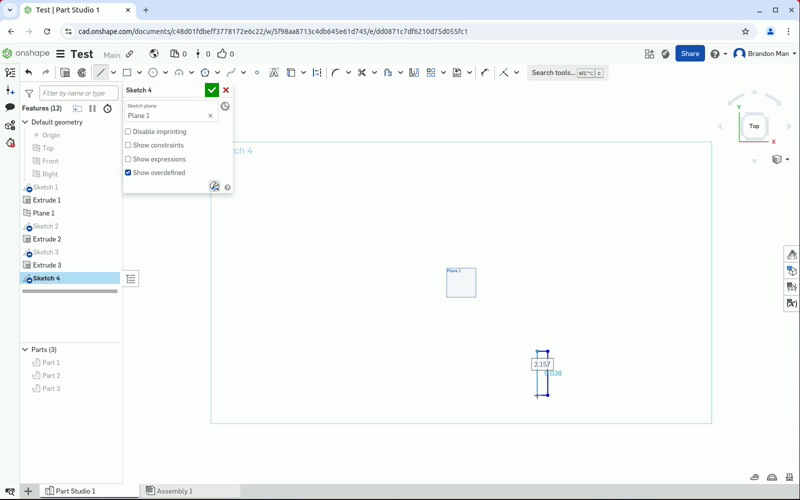
key(esc)
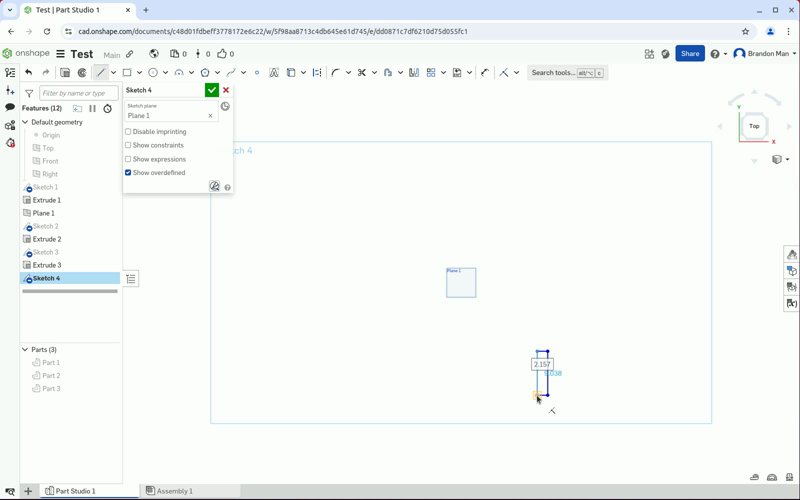
mouse_move(542, 393)
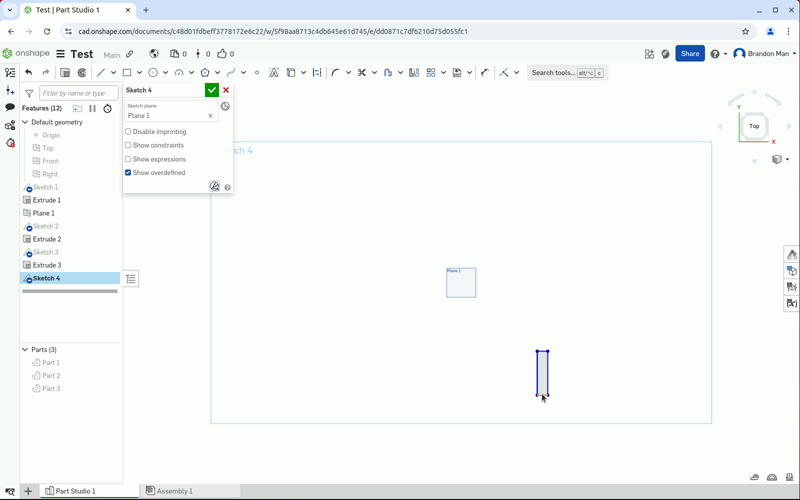
scroll(6)
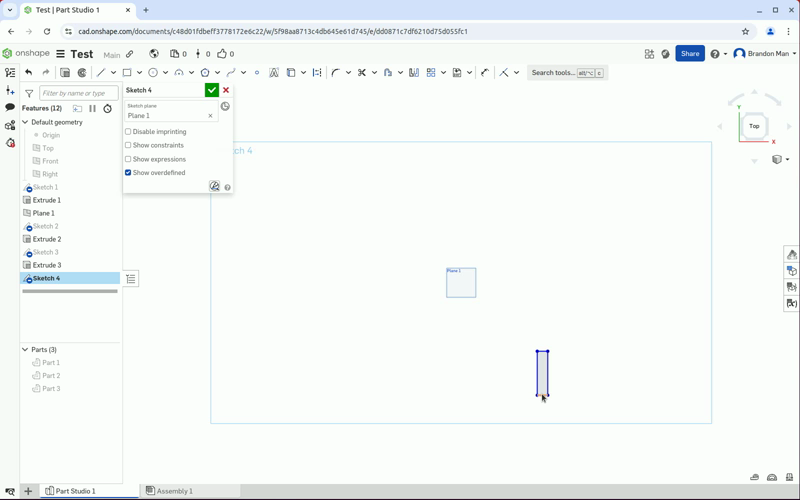
scroll(6)
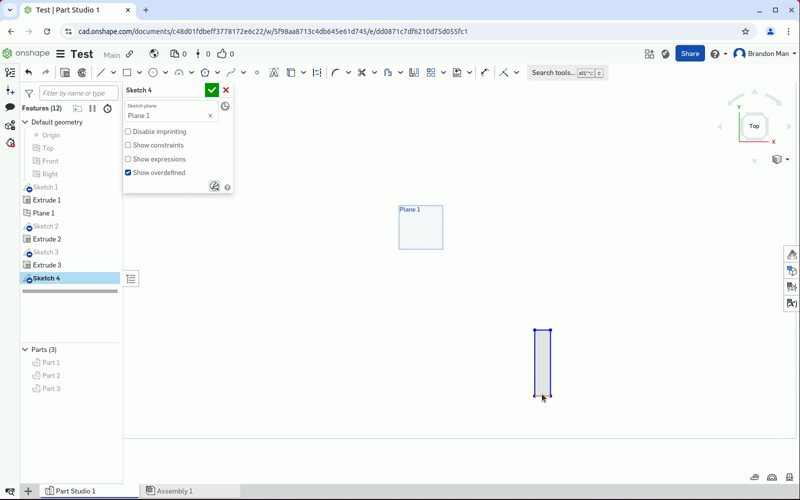
scroll(6)
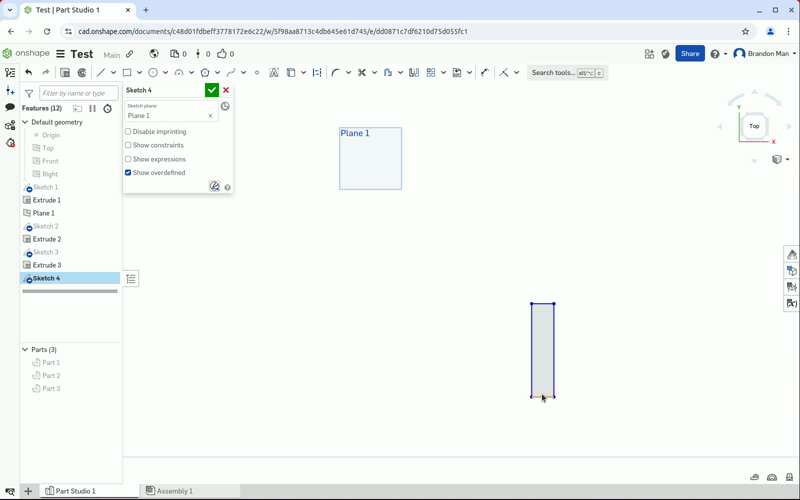
scroll(6)
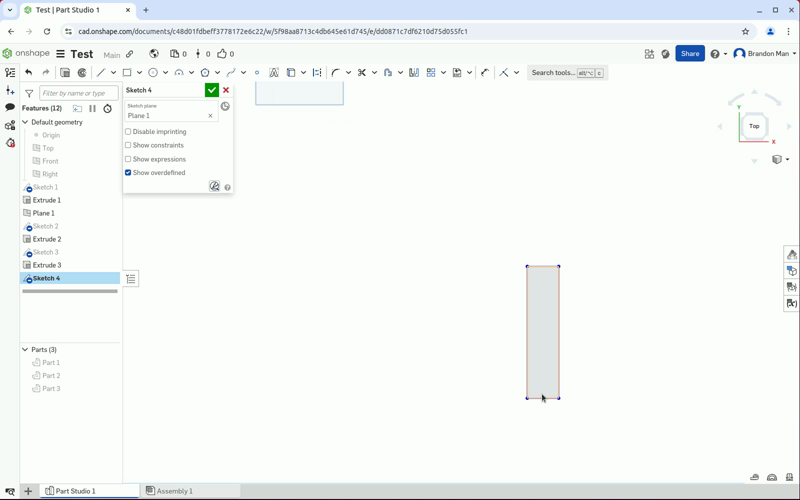
scroll(6)
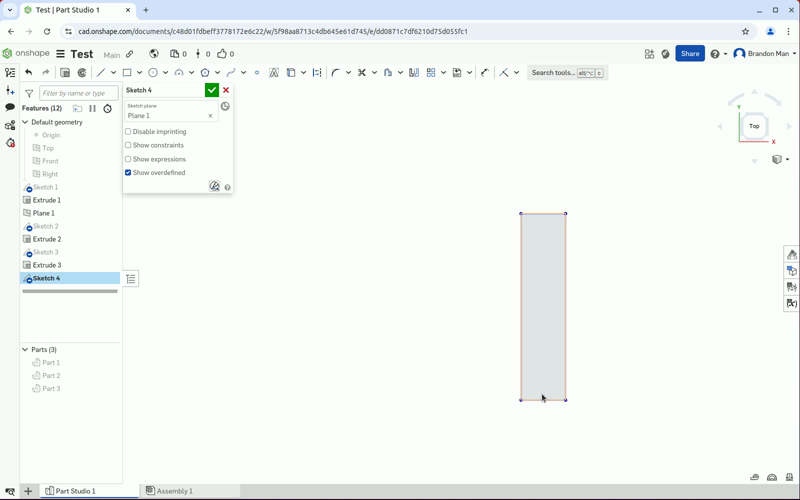
scroll(6)
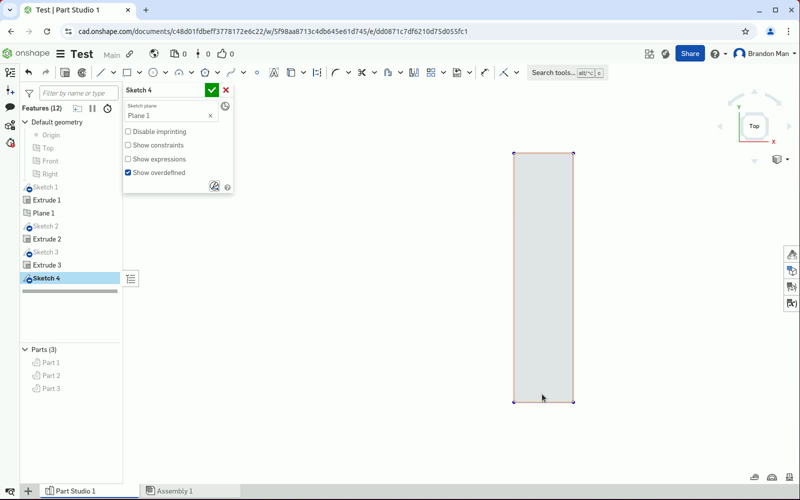
scroll(6)
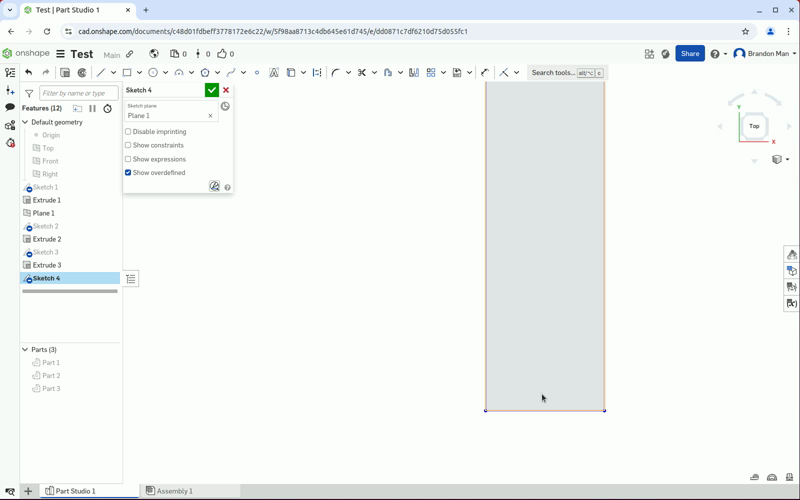
click(542, 393)
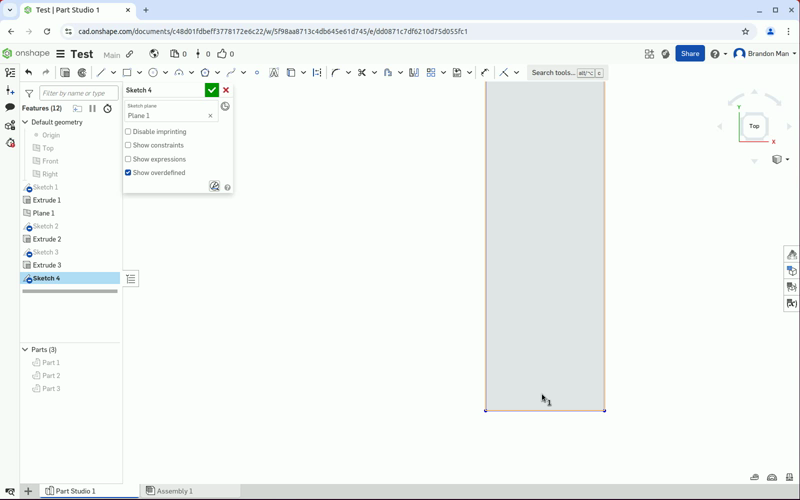
scroll(-6)
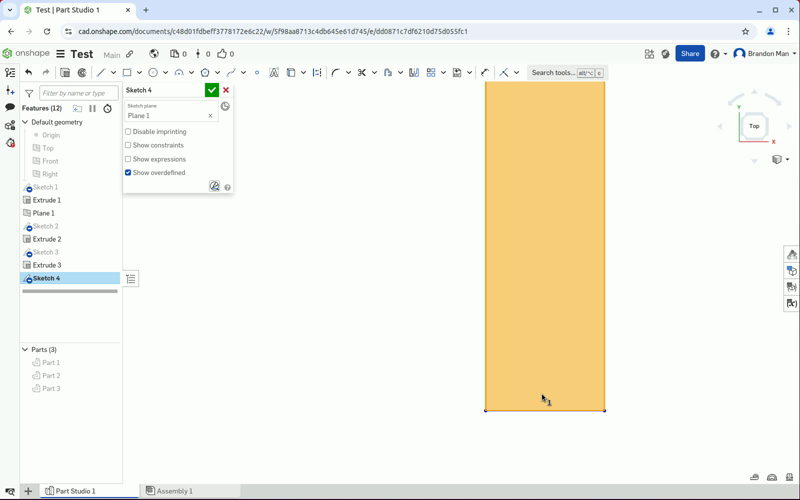
scroll(-6)
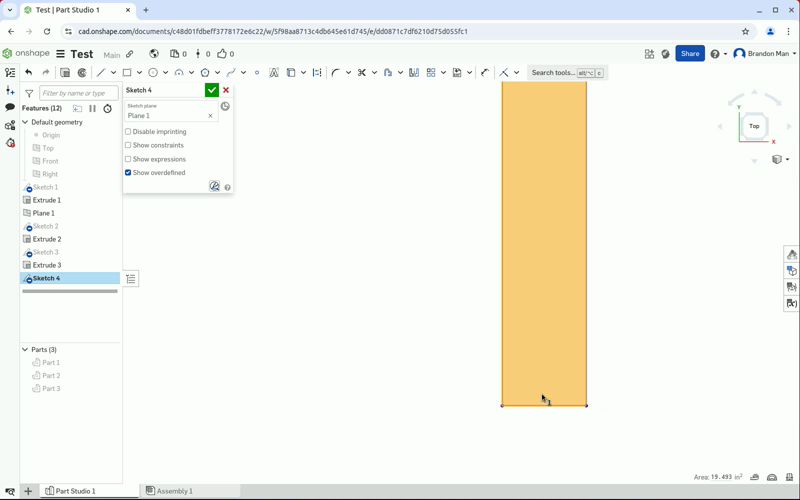
scroll(-6)
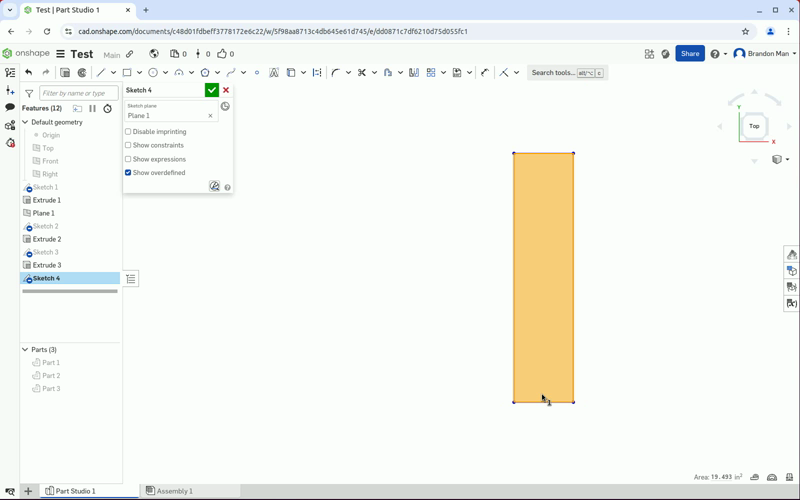
scroll(-6)
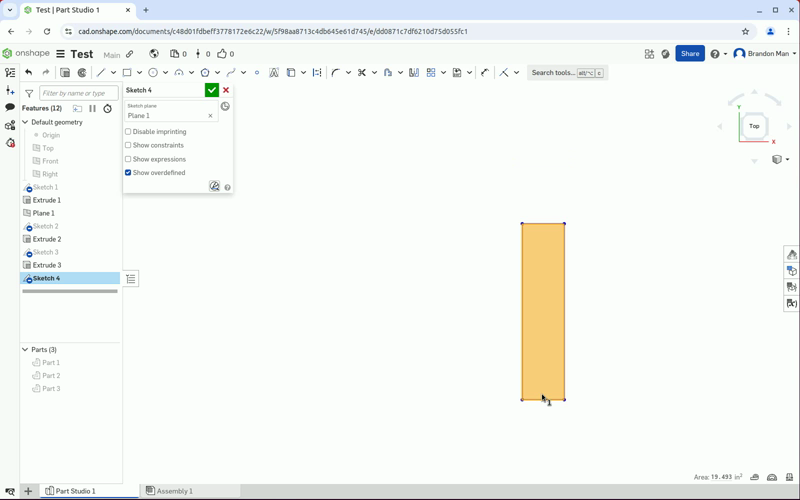
scroll(-6)
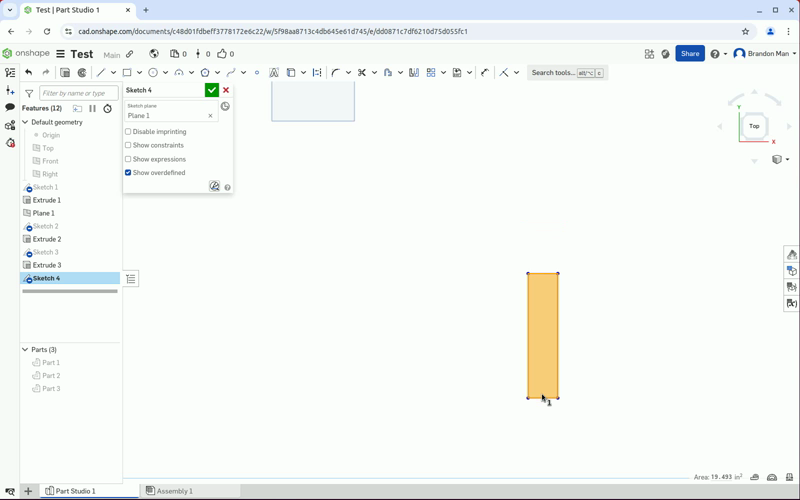
scroll(-6)
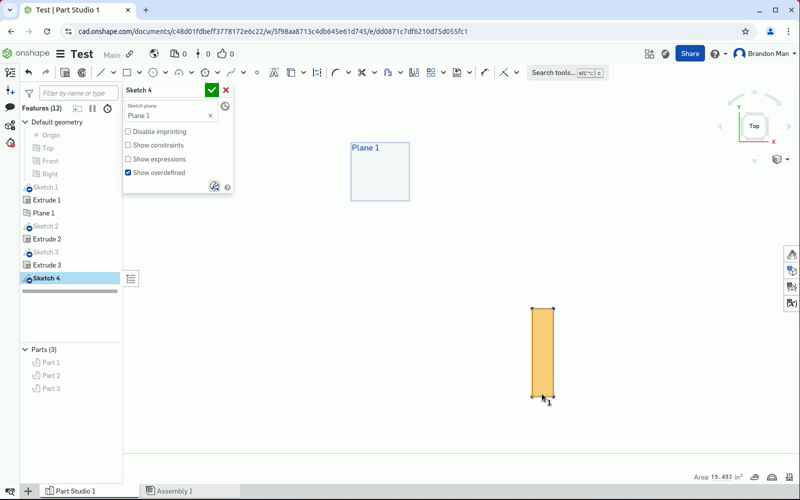
scroll(-6)
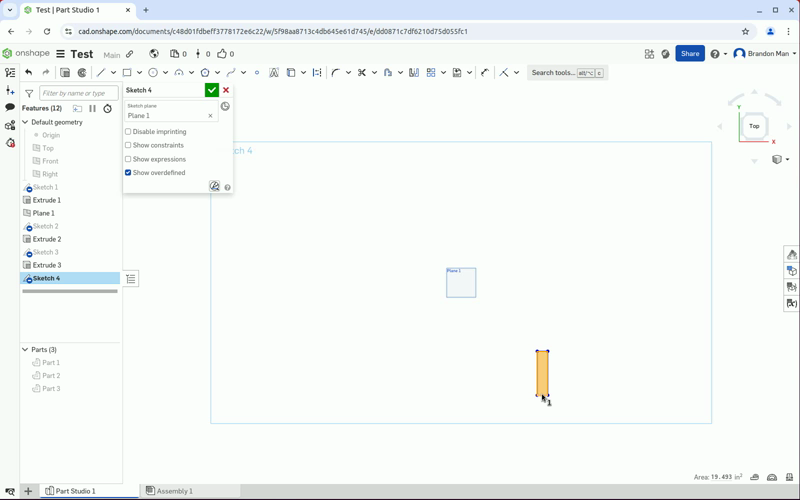
mouse_move(73, 352)
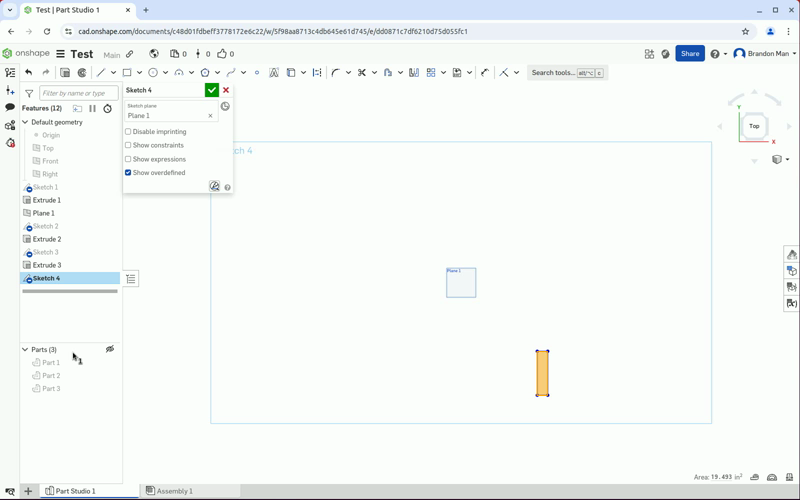
key(shift+y)
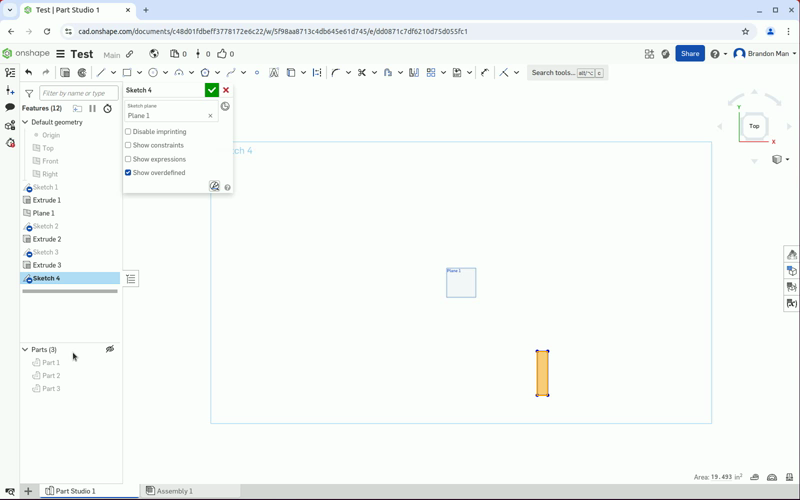
key(shift+e)
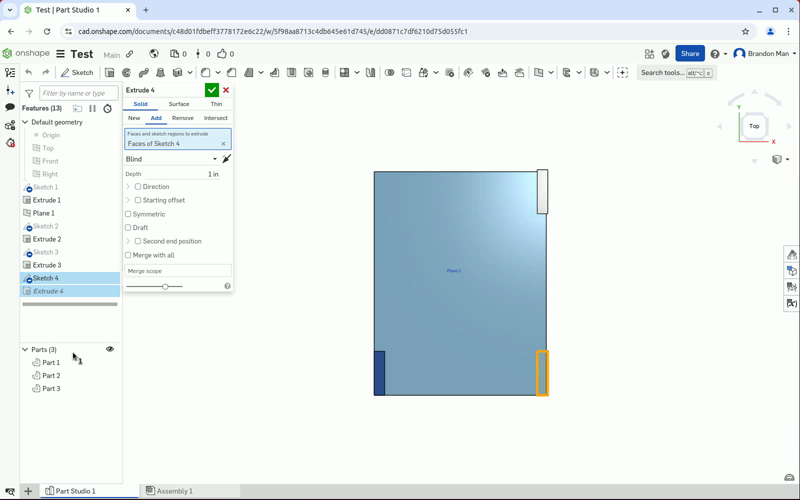
mouse_move(143, 106)
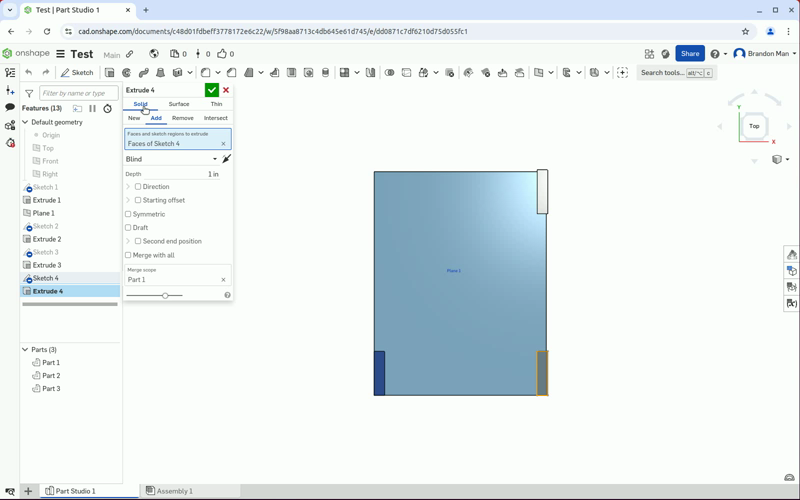
click(143, 106)
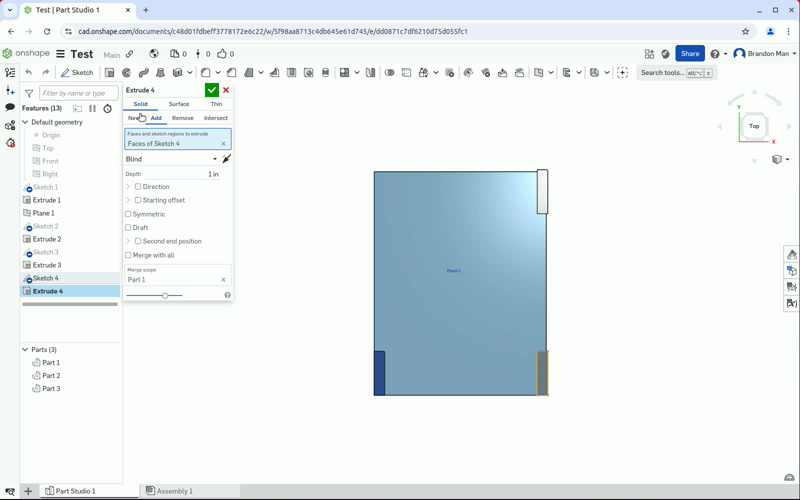
mouse_move(137, 120)
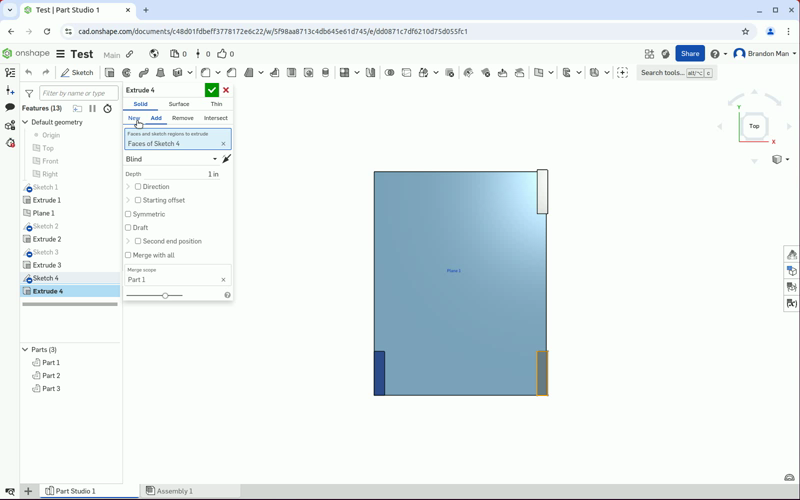
click(137, 120)
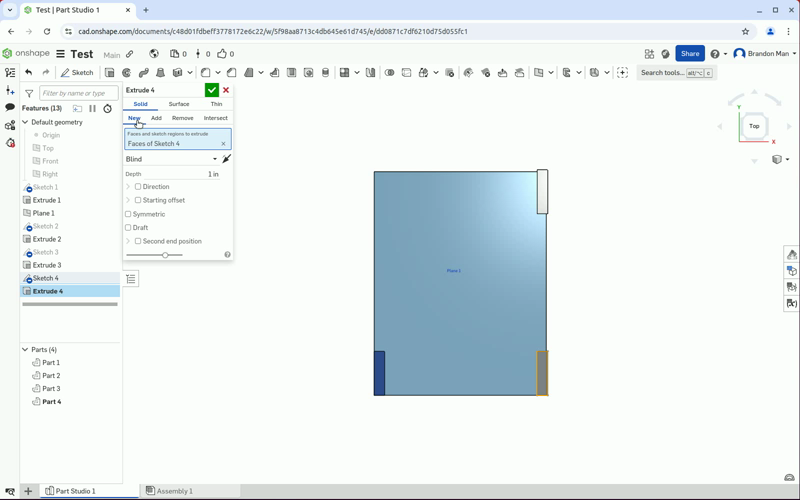
key(tab, 4)
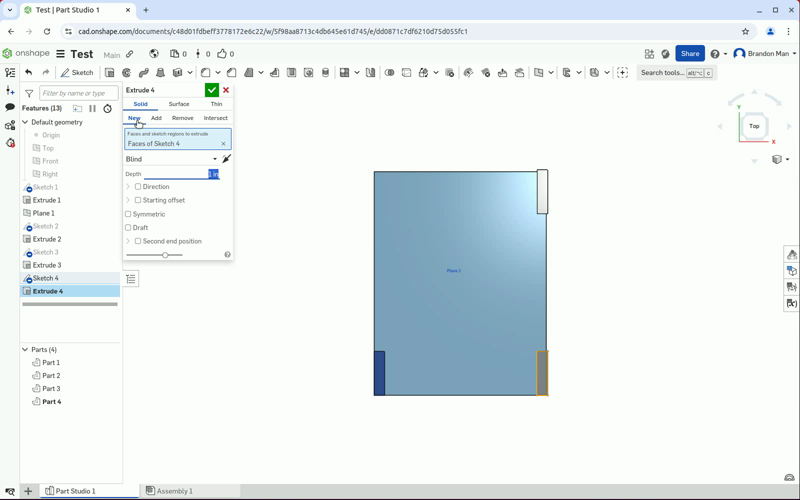
text(6.258)
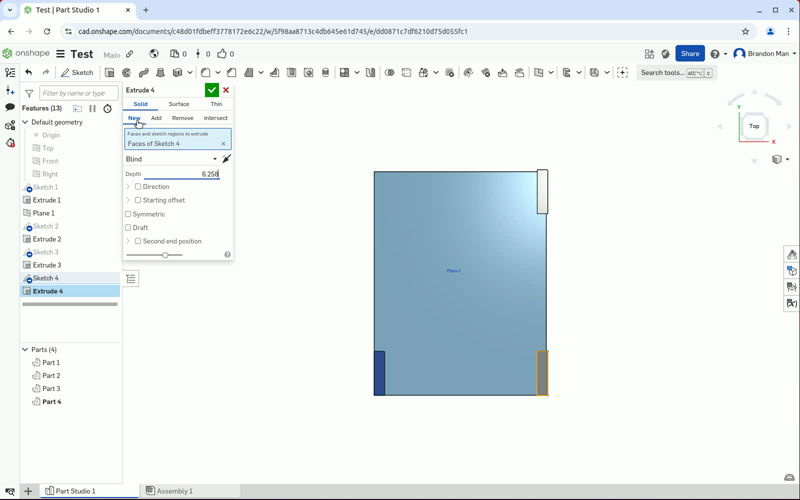
key(enter)
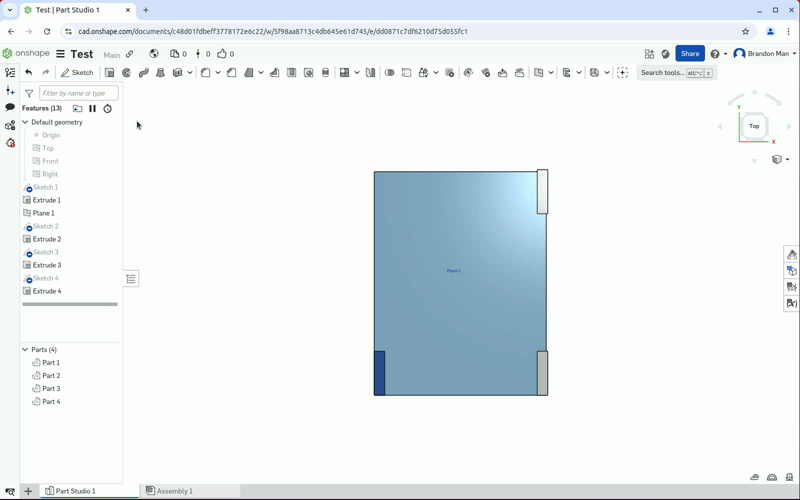
key(shift+h)
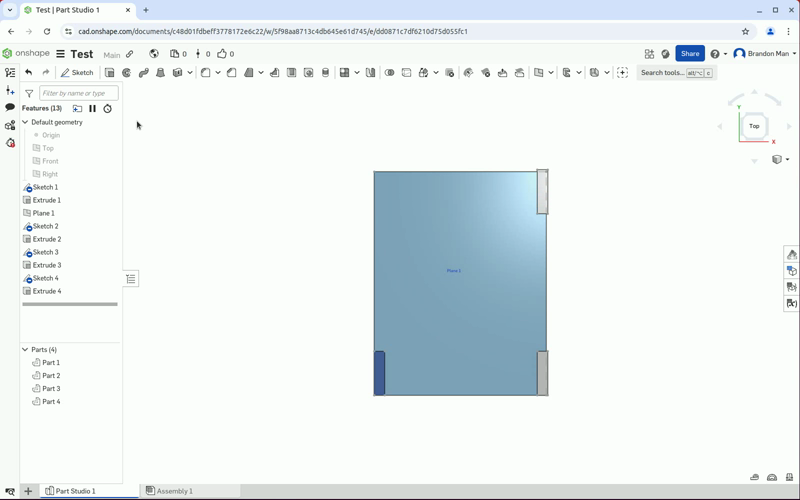
key(shift+h)
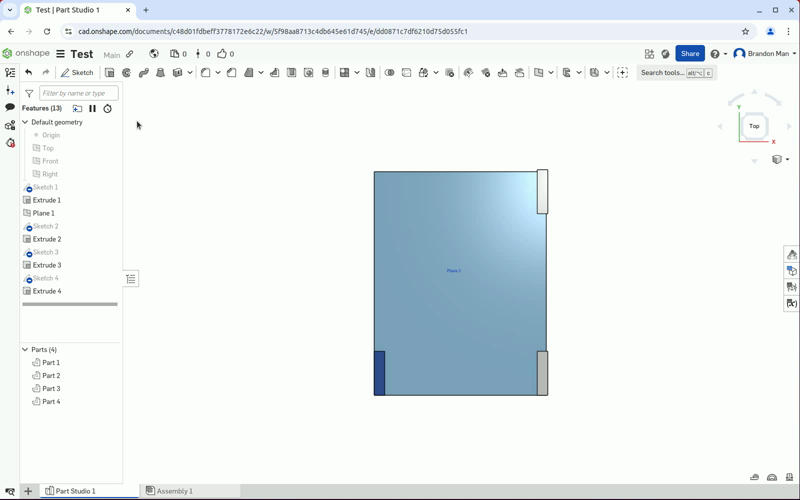
mouse_move(73, 189)
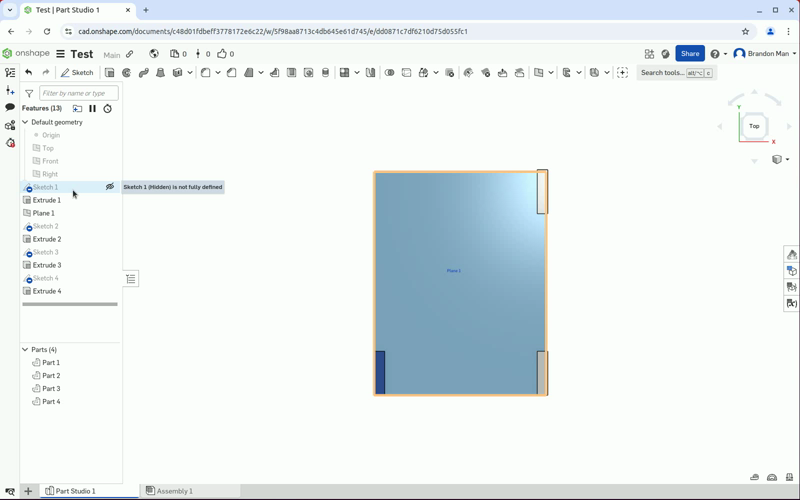
click(73, 189)
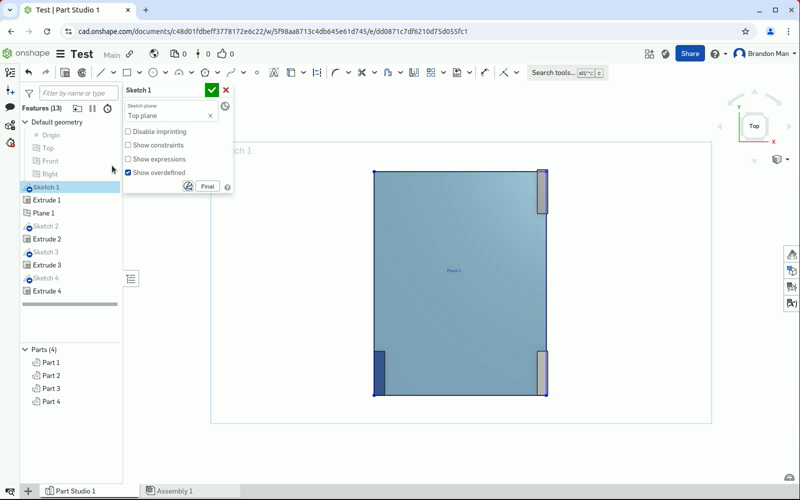
mouse_move(229, 92)
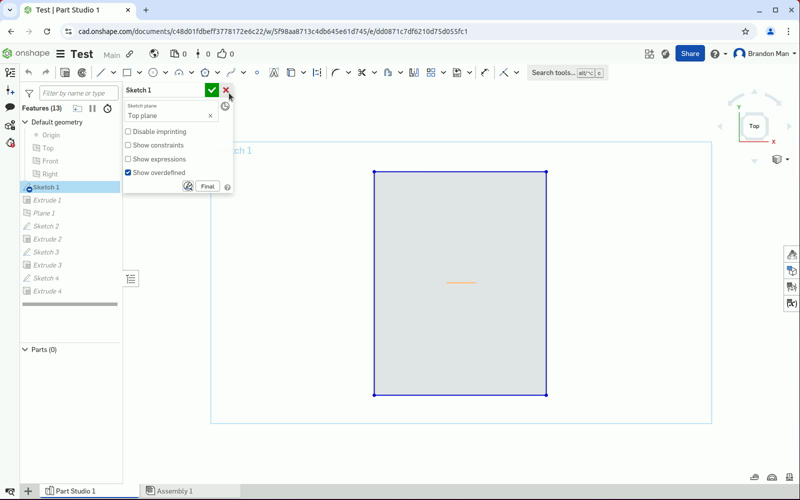
click(229, 92)
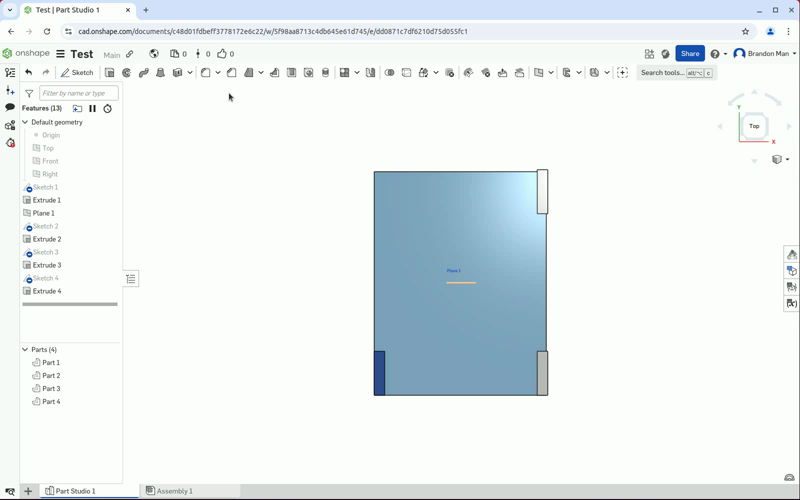
key(shift+s)
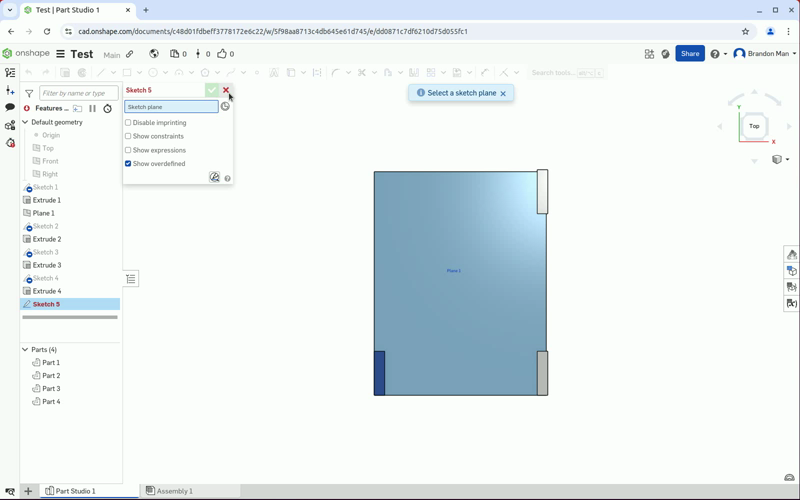
mouse_move(73, 215)
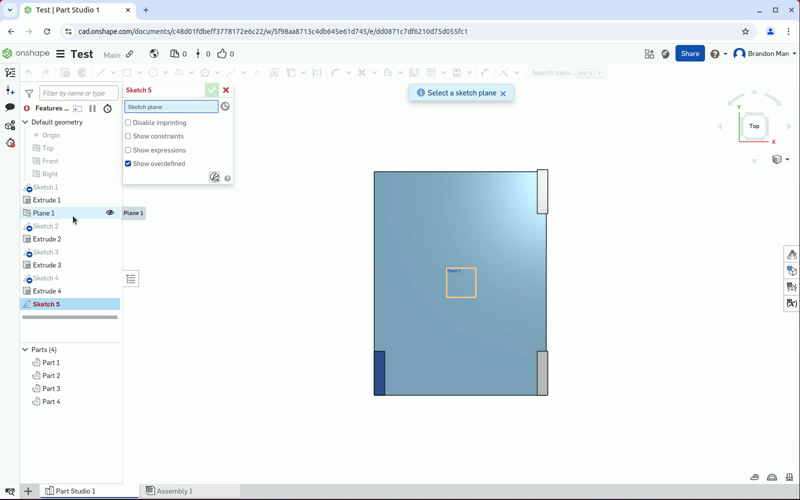
click(73, 215)
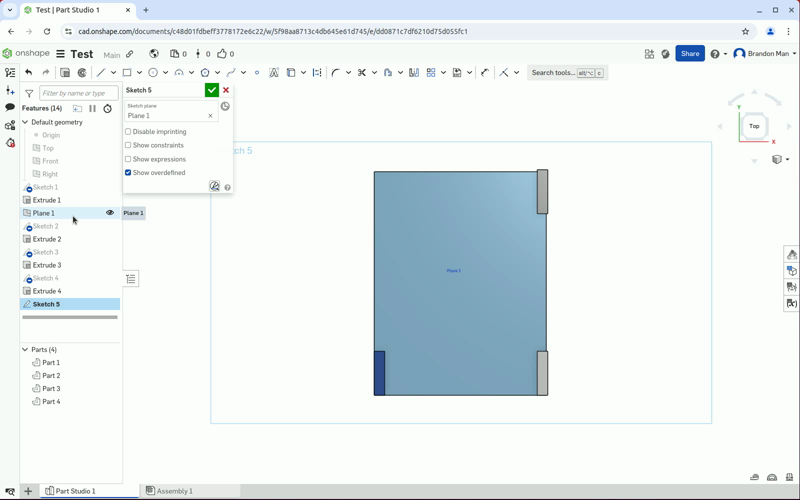
mouse_move(73, 352)
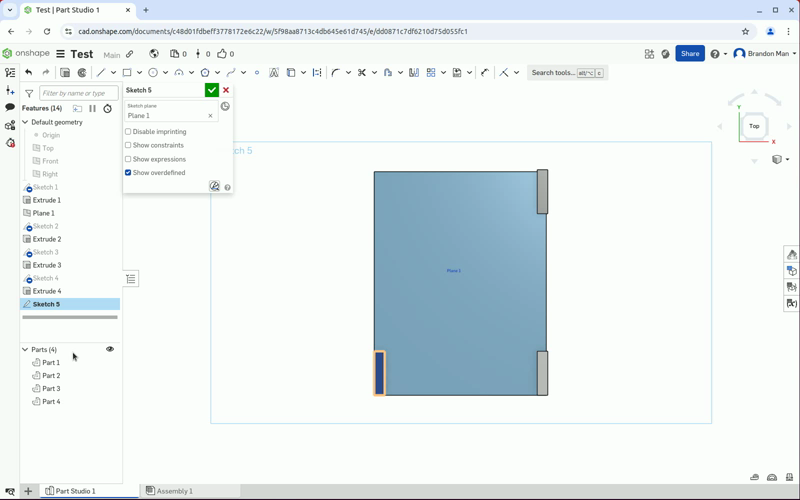
key(y)
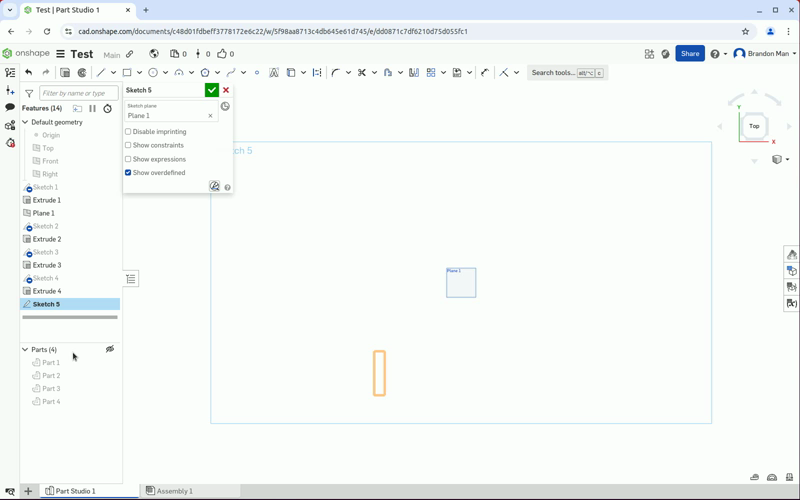
key(l)
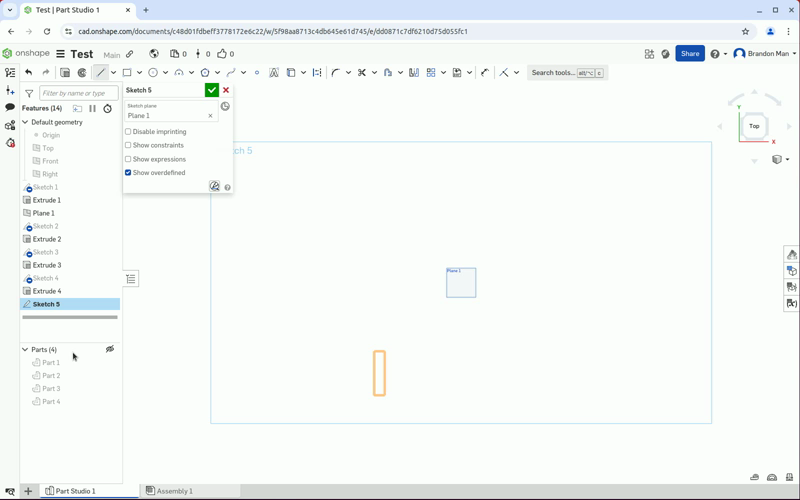
key_down(shift)
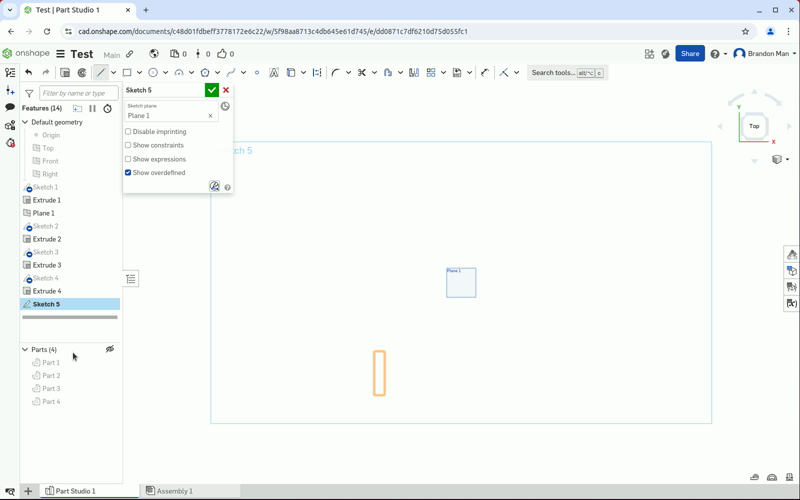
mouse_move(374, 213)
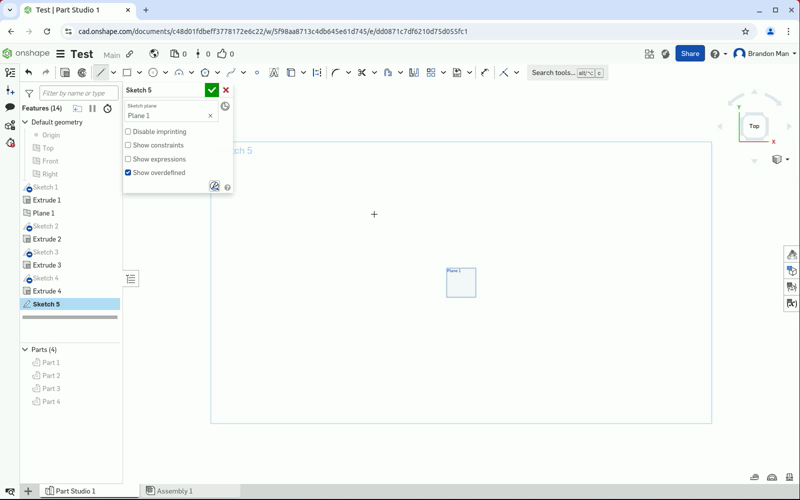
click(374, 213)
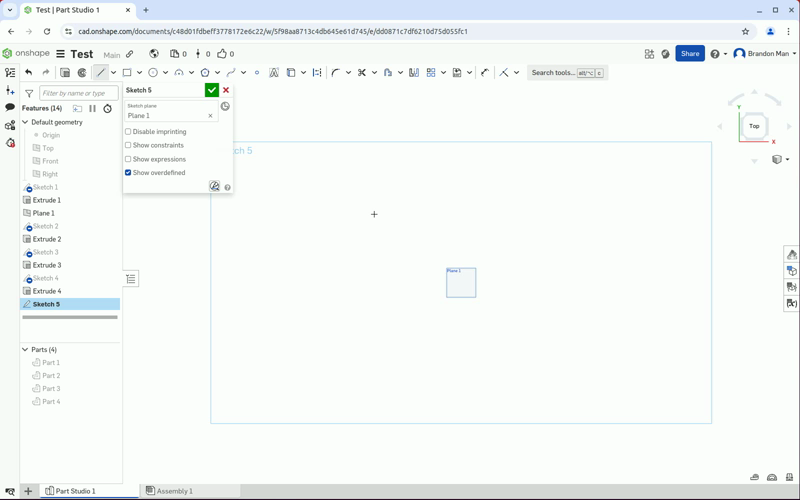
key_up(shift)
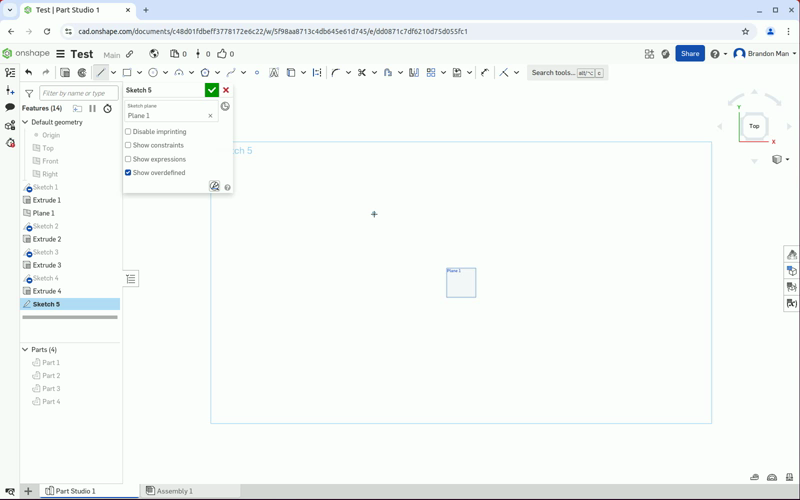
key_down(shift)
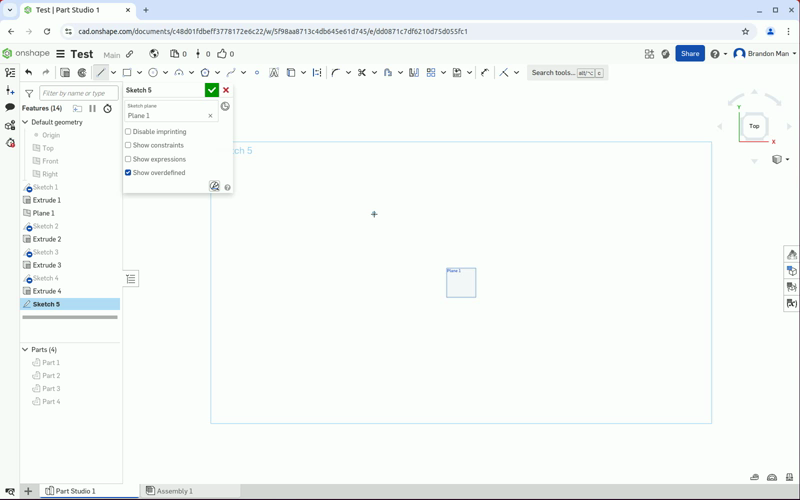
mouse_move(404, 213)
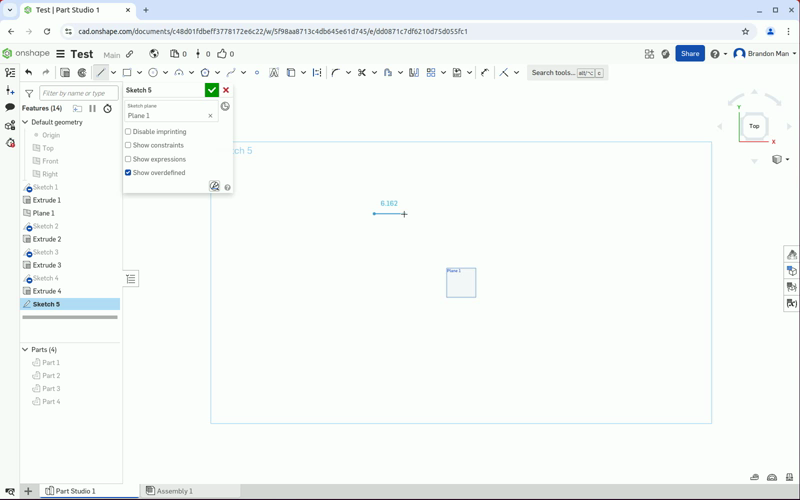
mouse_move(384, 213)
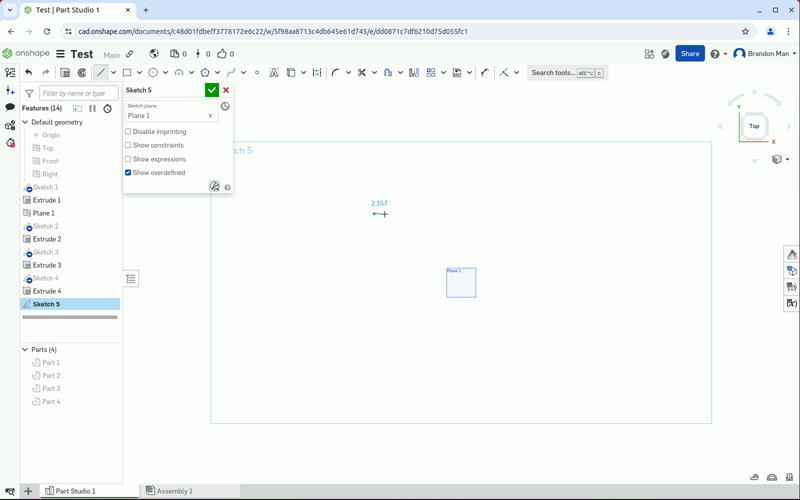
click(384, 213)
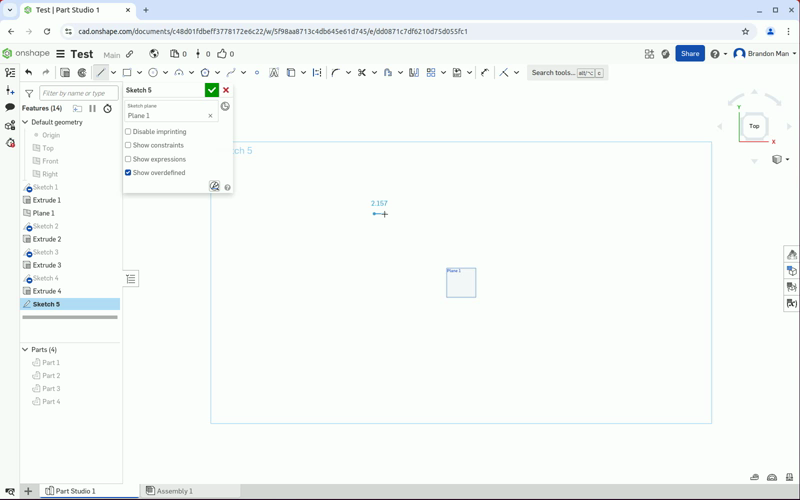
key_up(shift)
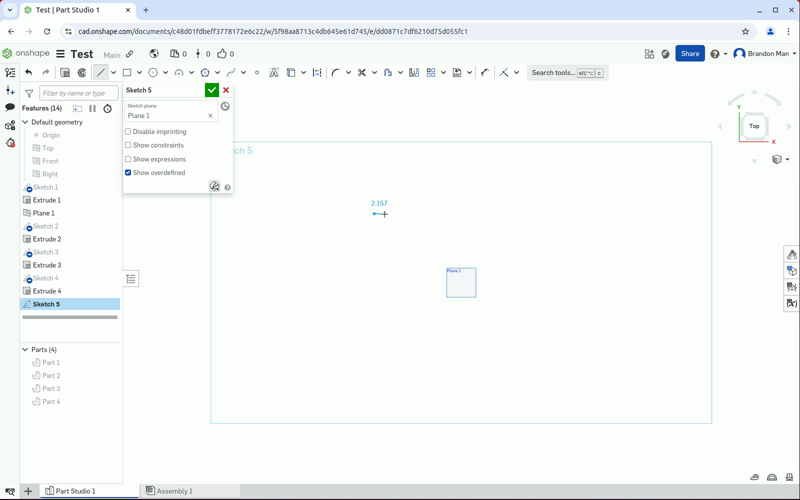
key_down(shift)
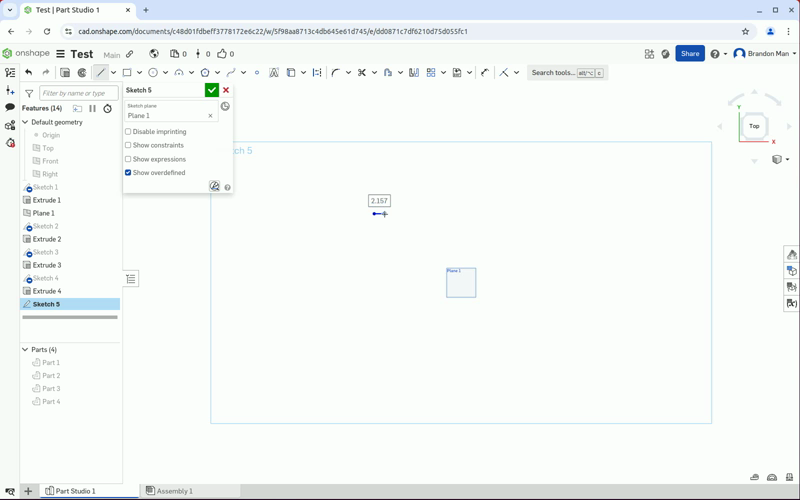
mouse_move(414, 213)
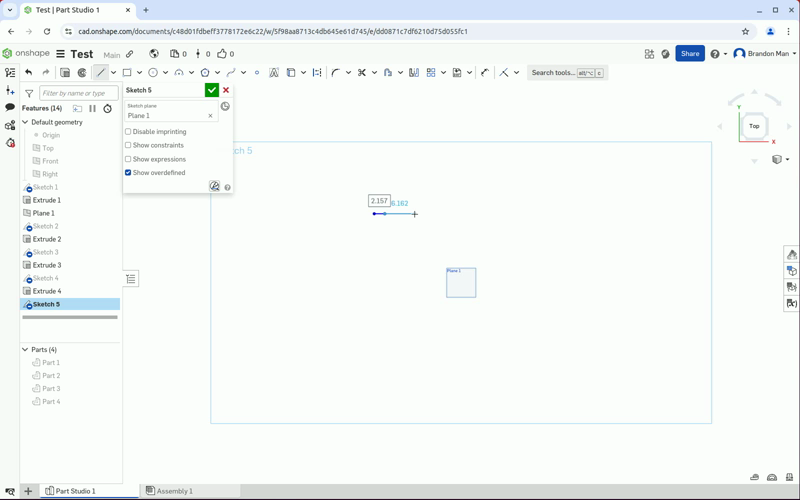
mouse_move(384, 169)
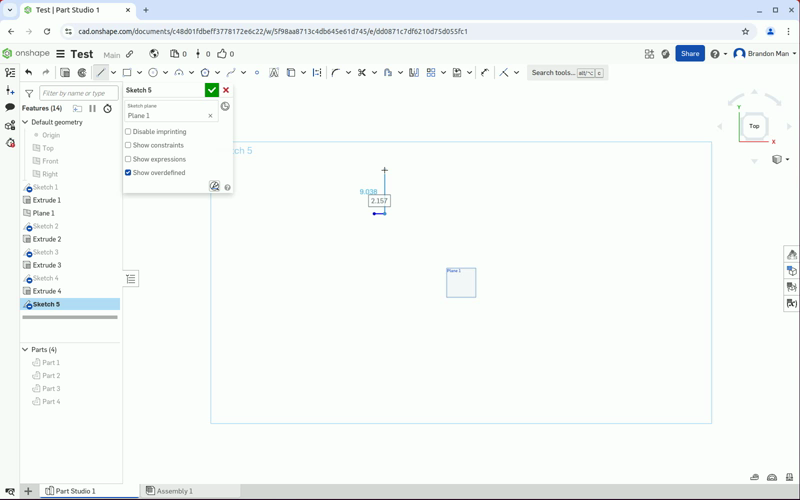
click(384, 169)
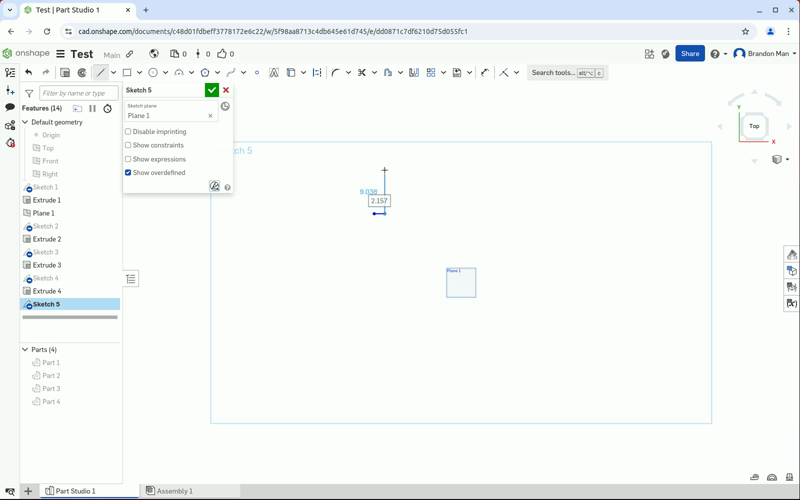
key_up(shift)
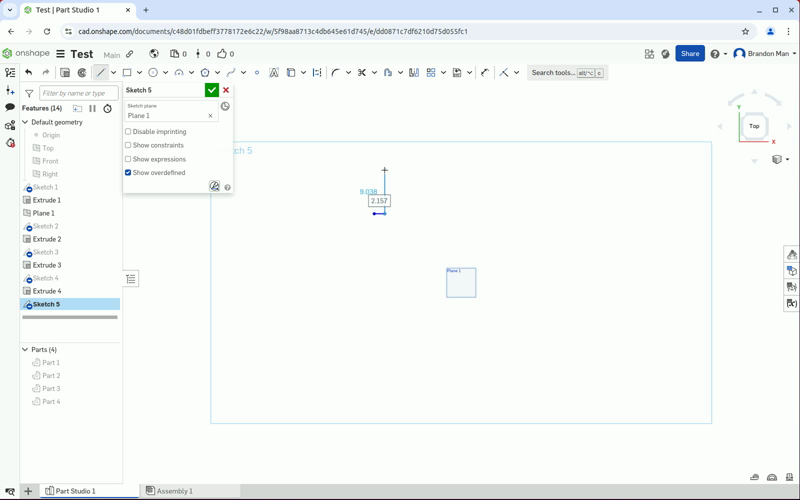
key_down(shift)
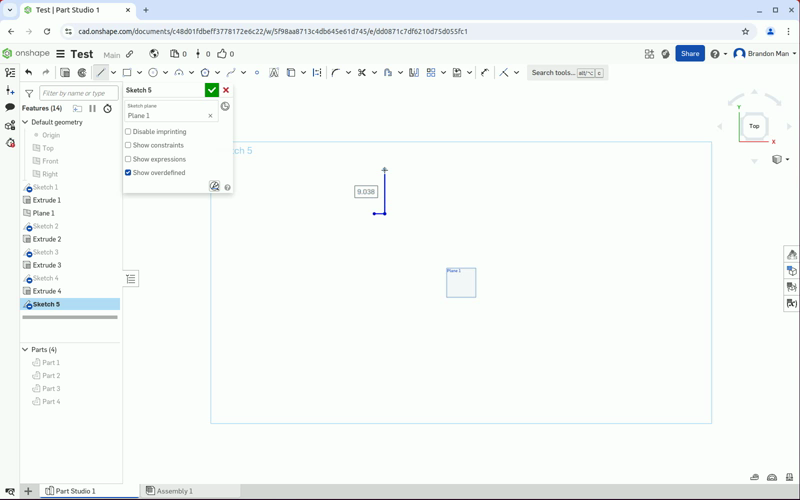
mouse_move(414, 169)
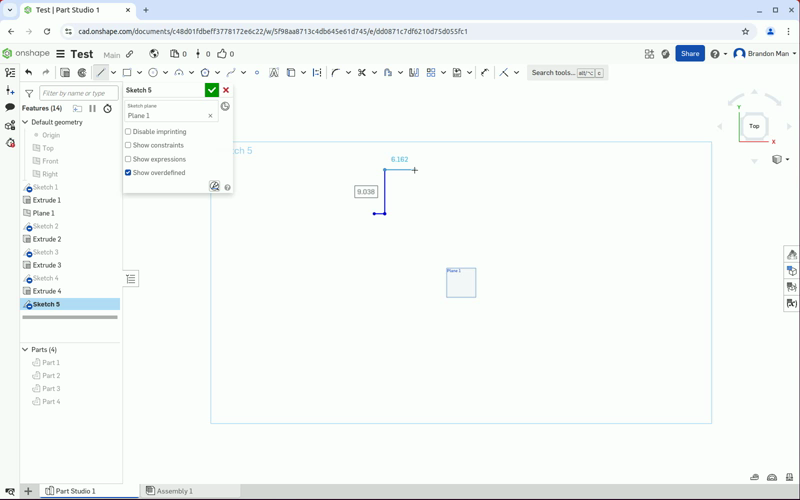
mouse_move(374, 169)
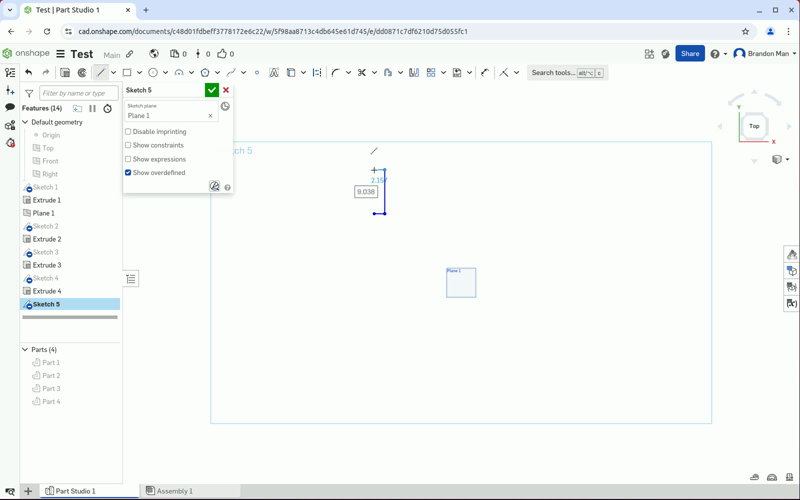
click(374, 169)
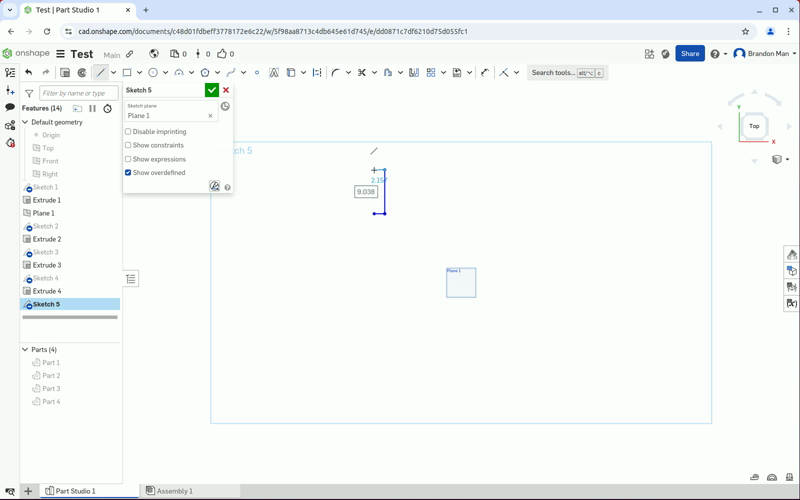
key_up(shift)
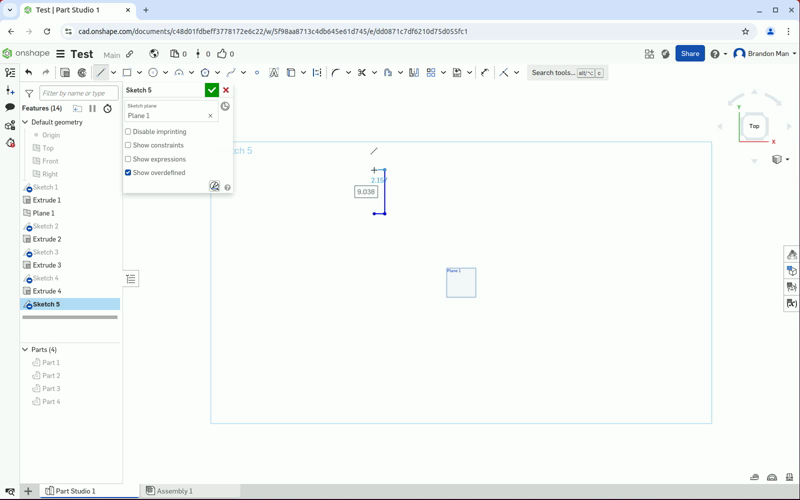
mouse_move(404, 169)
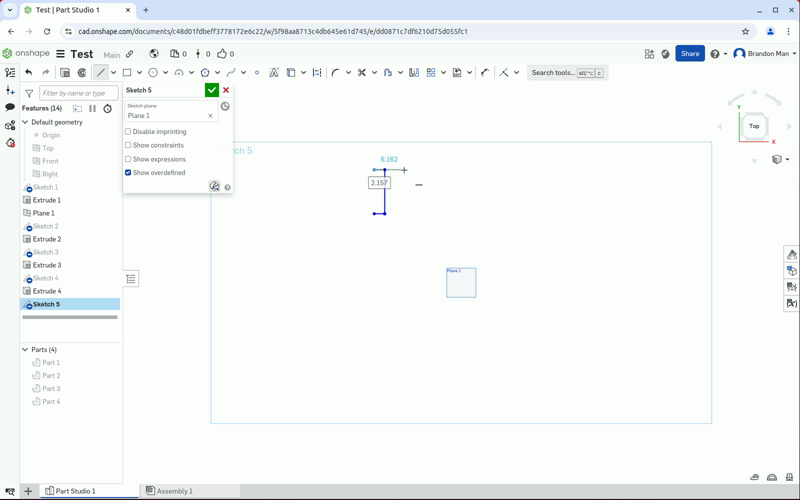
key_down(shift)
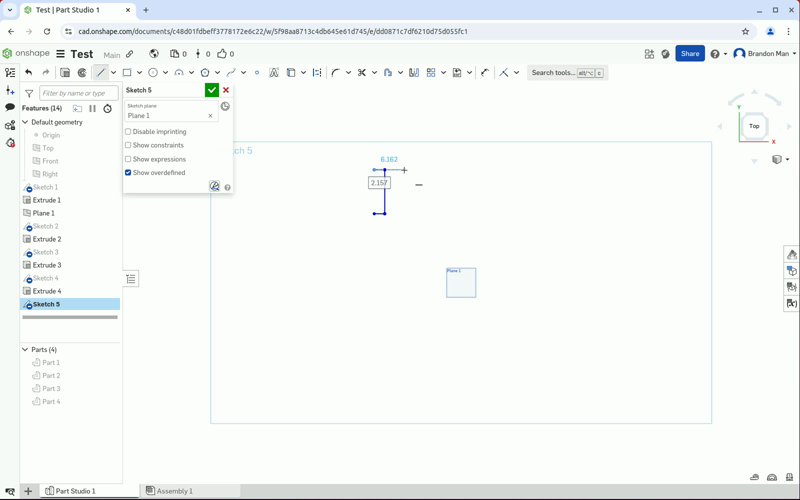
mouse_move(374, 213)
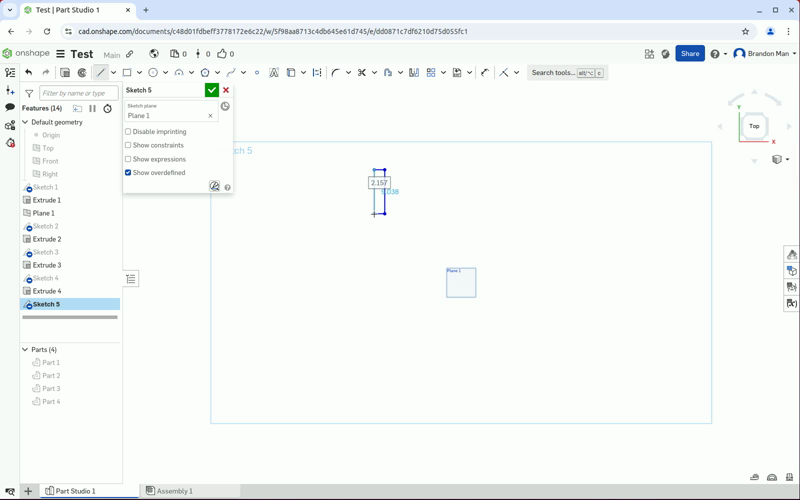
key_up(shift)
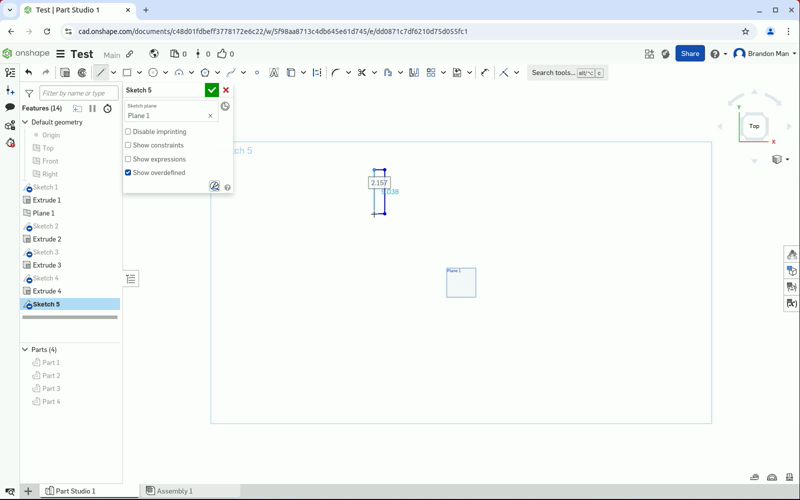
click(374, 213)
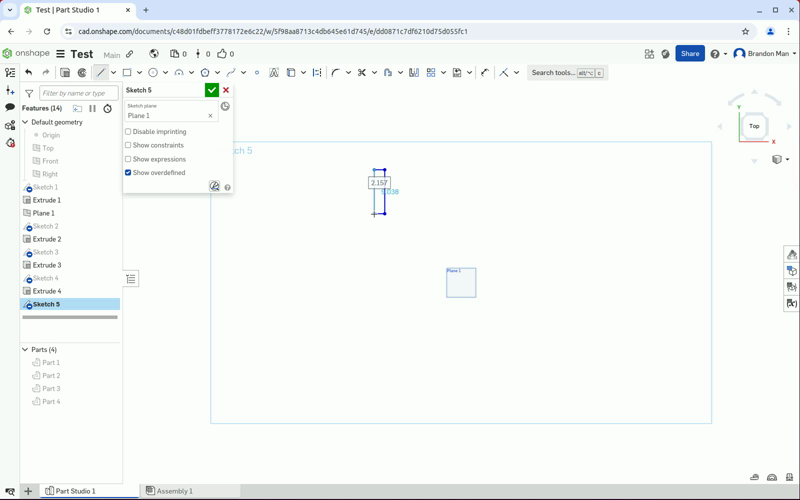
key(esc)
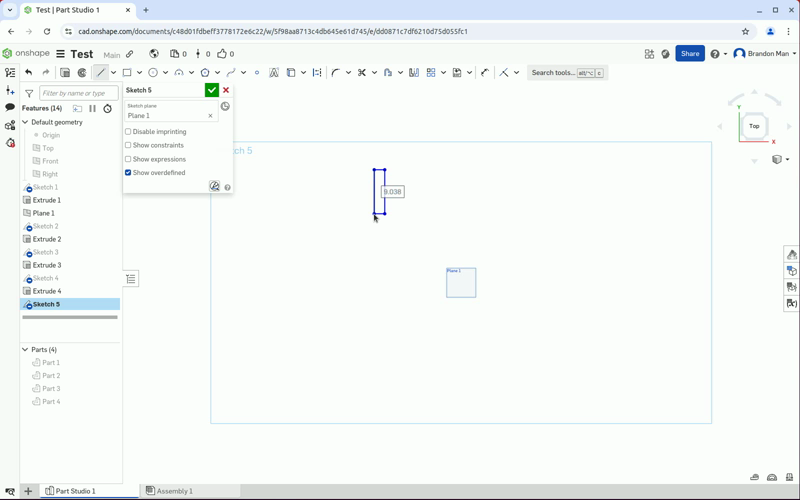
mouse_move(382, 213)
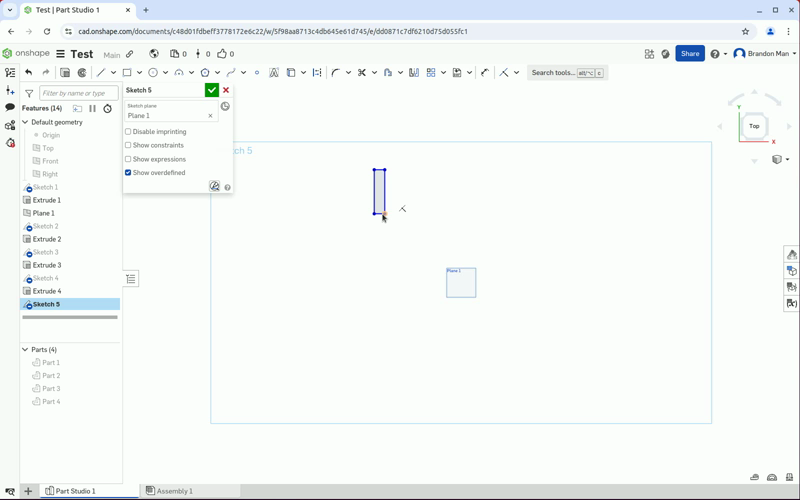
scroll(6)
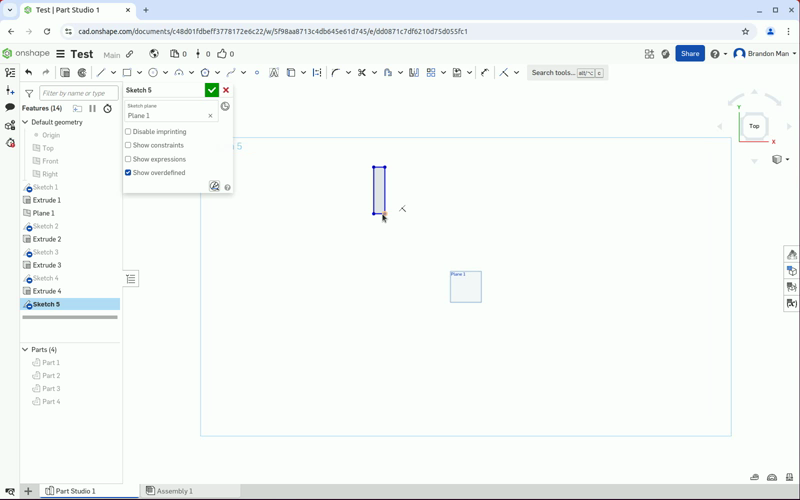
scroll(6)
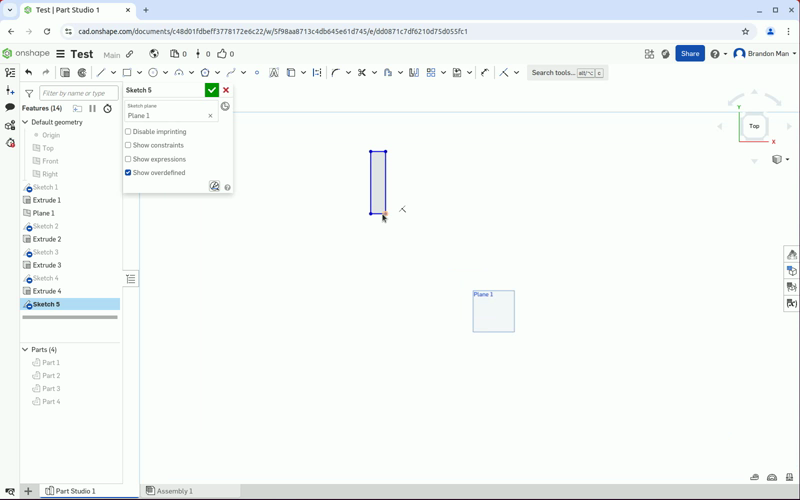
scroll(6)
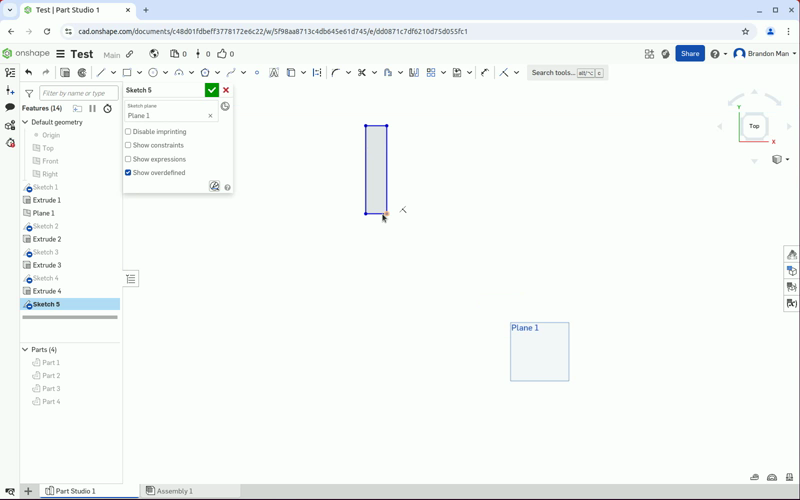
scroll(6)
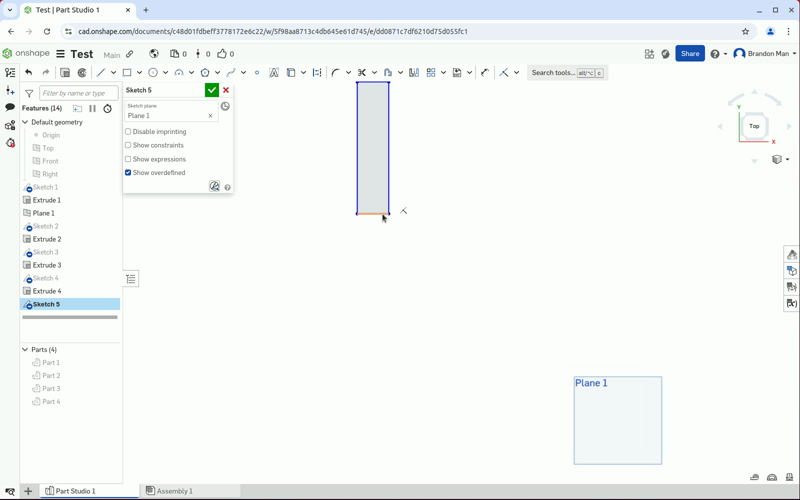
scroll(6)
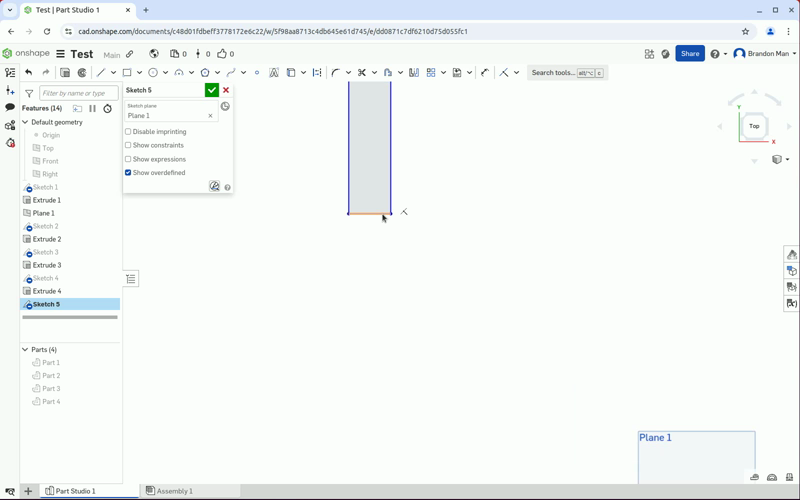
scroll(6)
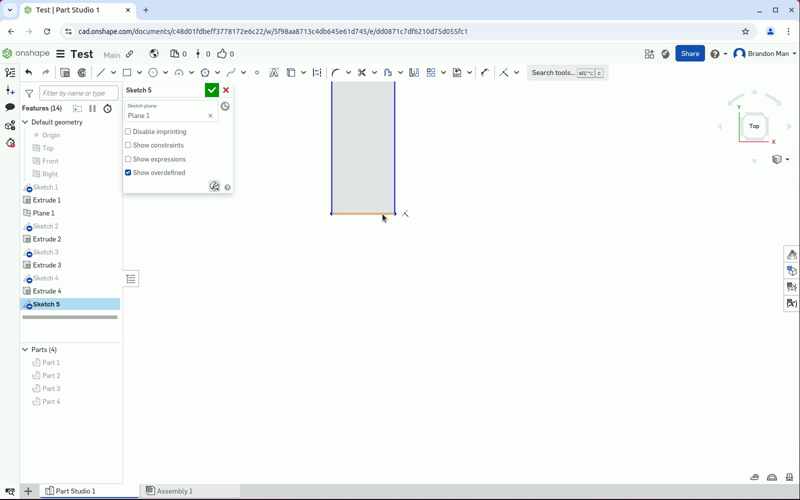
scroll(6)
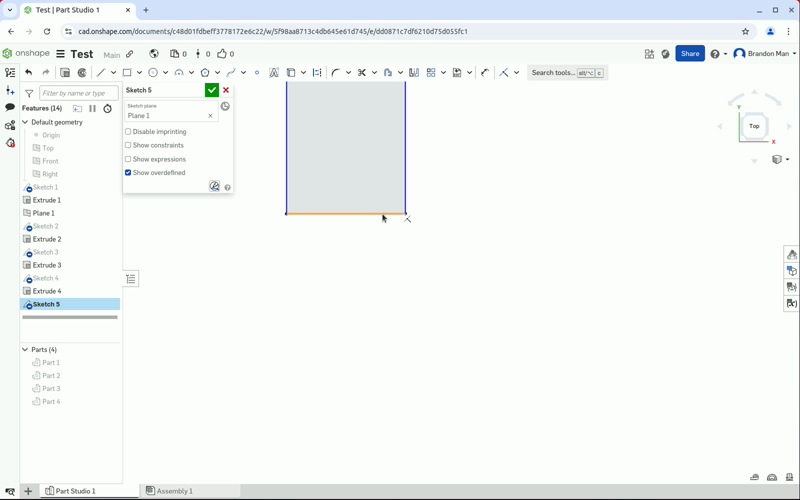
click(382, 213)
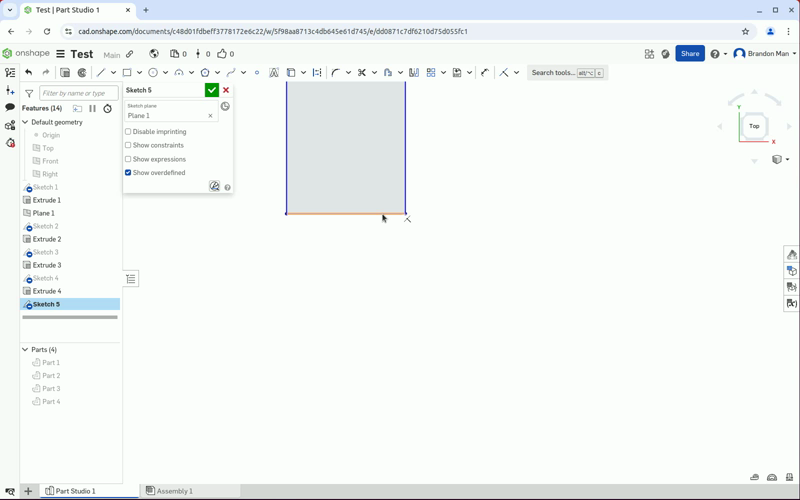
scroll(-6)
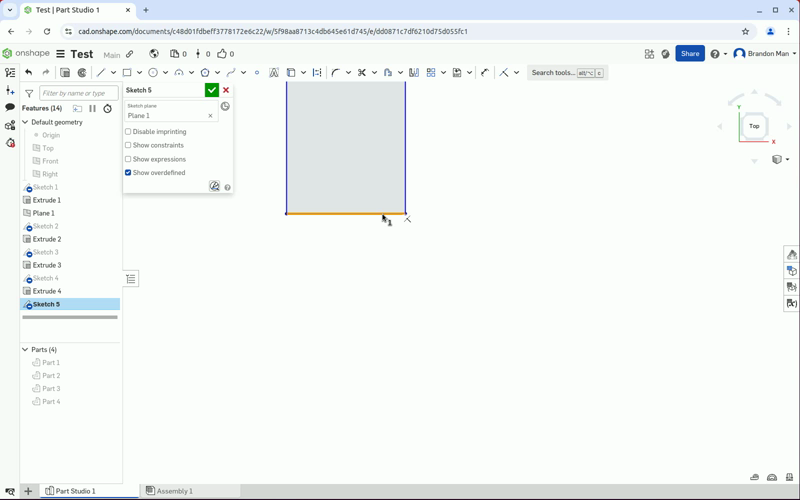
scroll(-6)
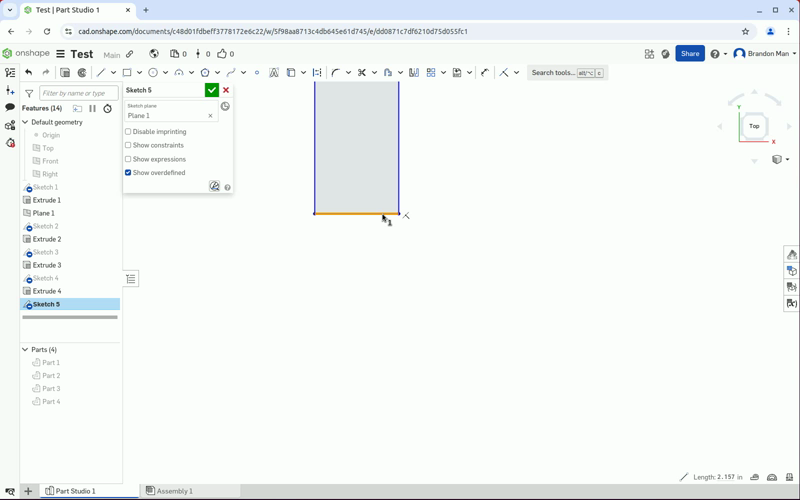
scroll(-6)
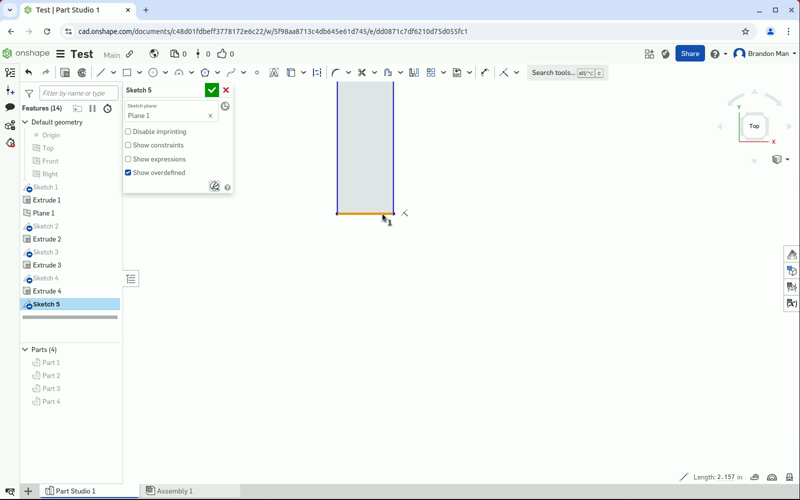
scroll(-6)
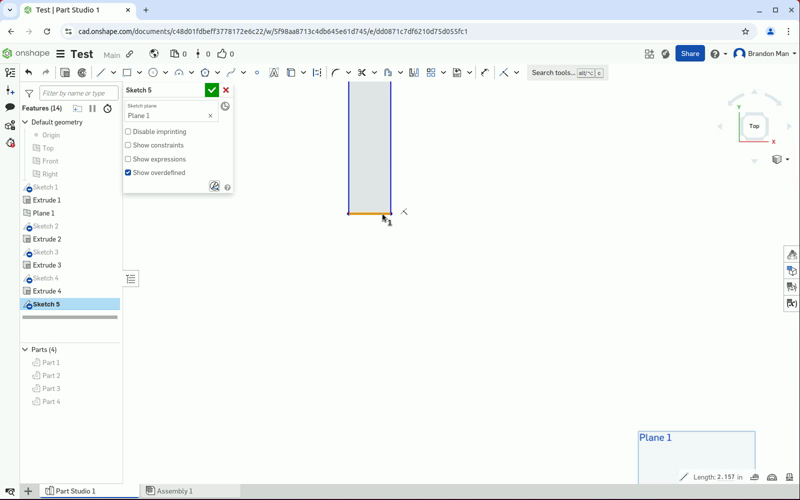
scroll(-6)
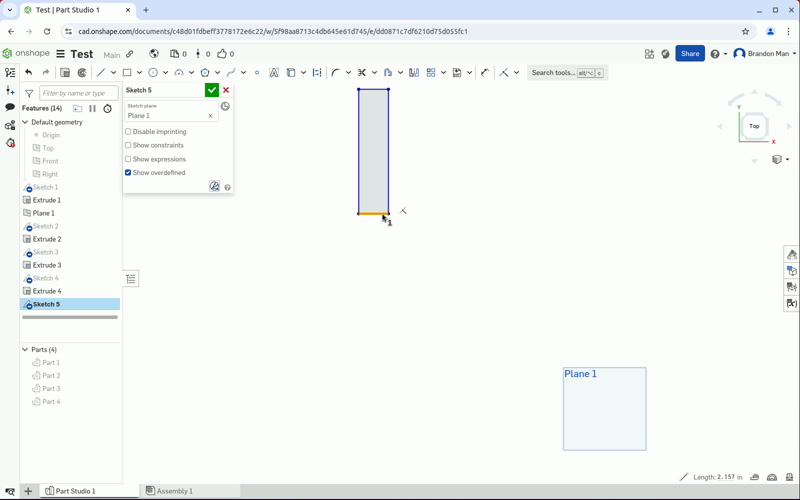
scroll(-6)
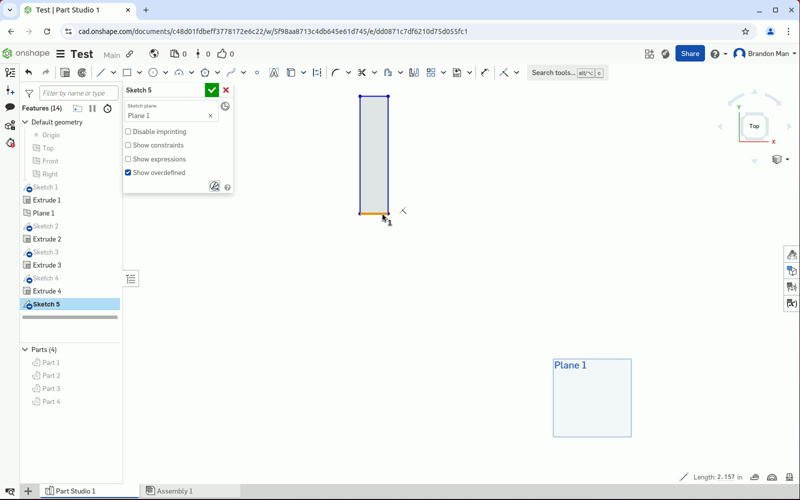
scroll(-6)
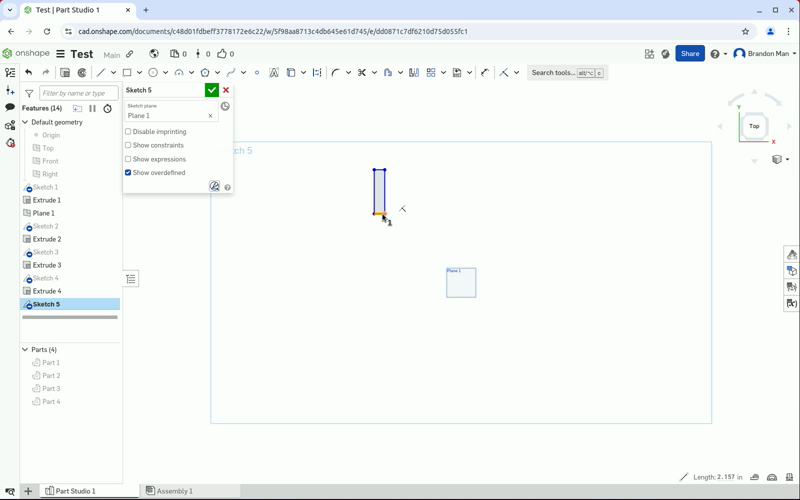
mouse_move(73, 352)
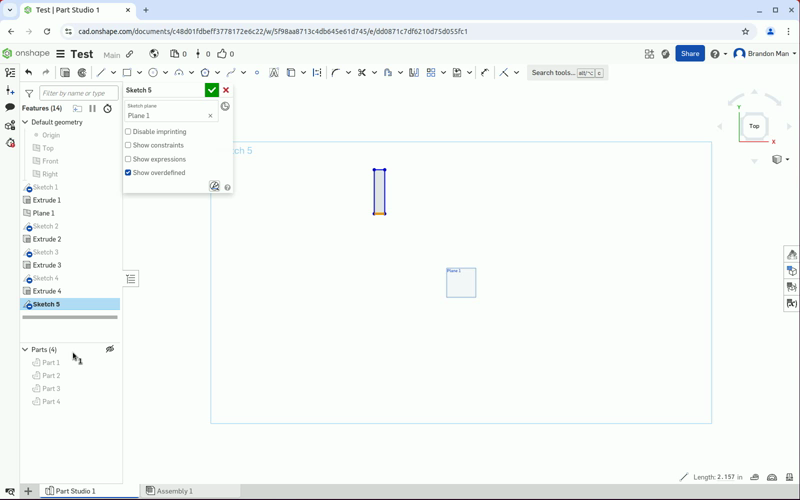
key(shift+y)
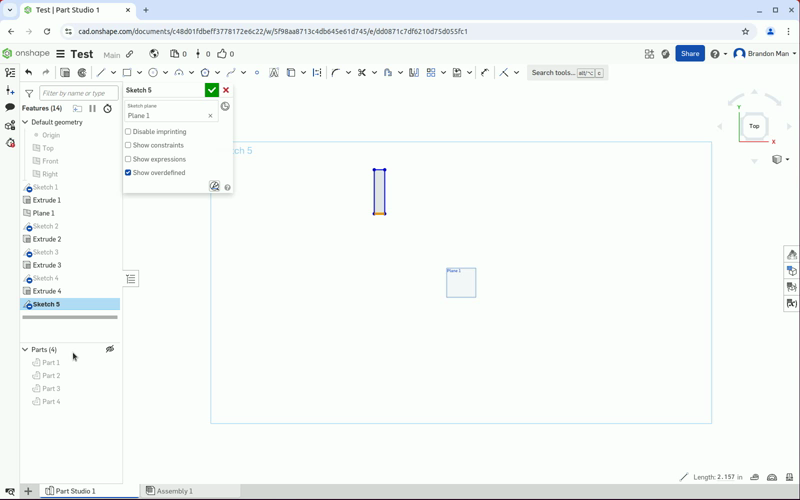
key(shift+e)
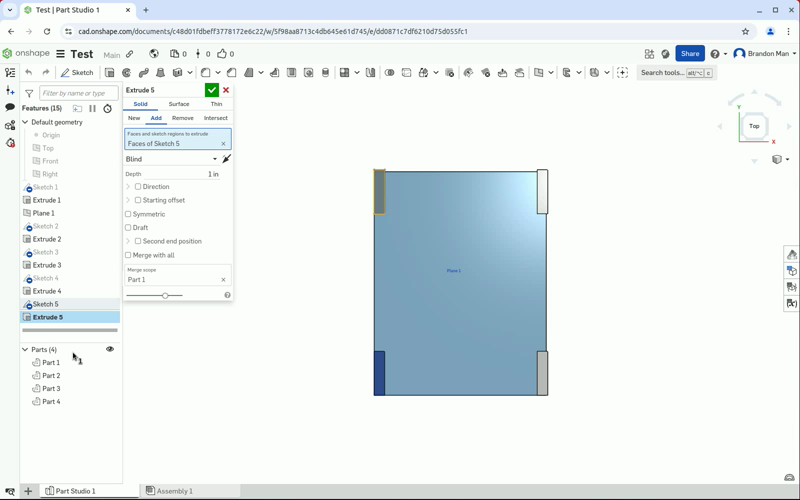
mouse_move(143, 106)
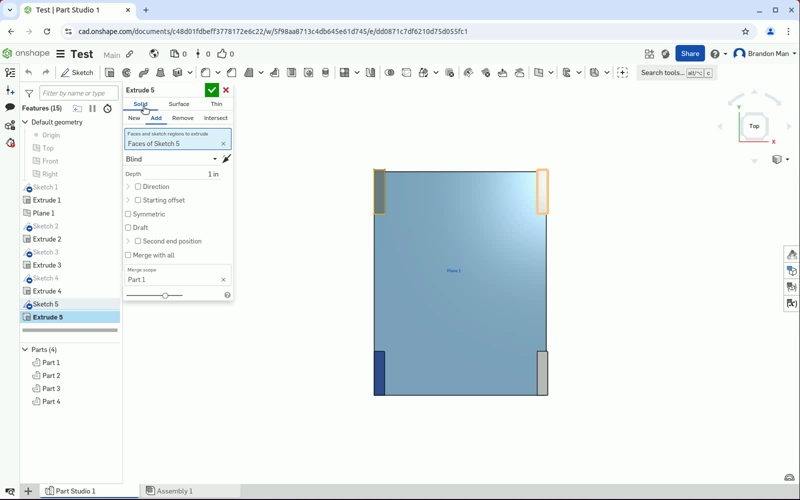
click(143, 106)
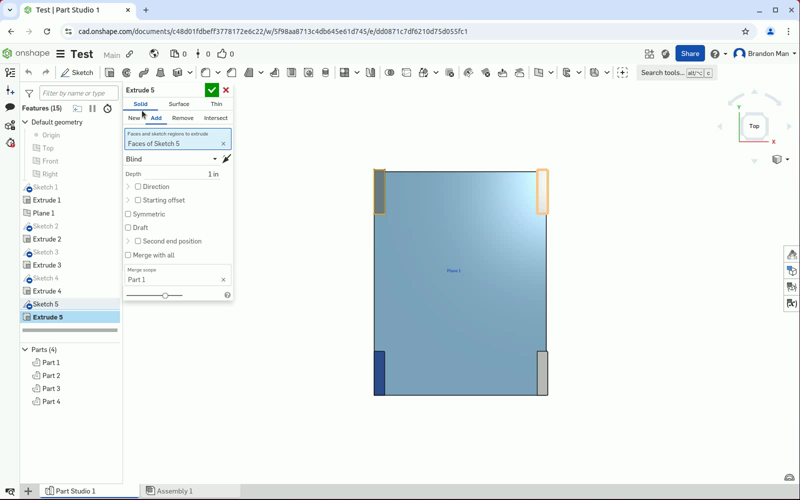
mouse_move(137, 120)
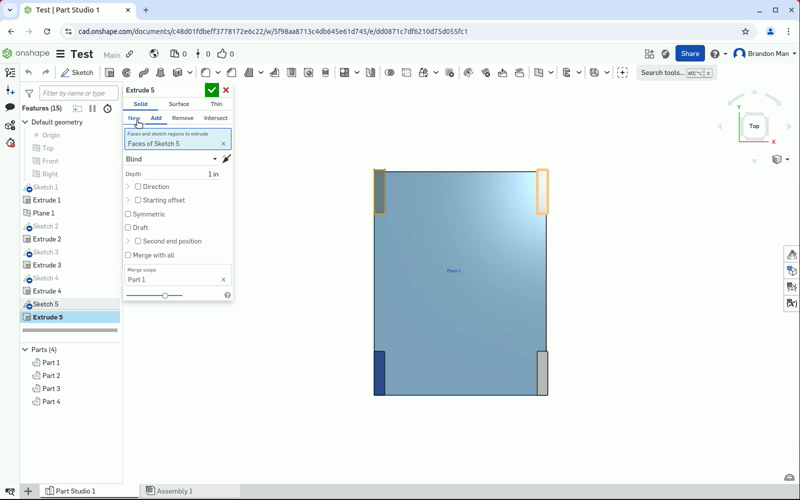
click(137, 120)
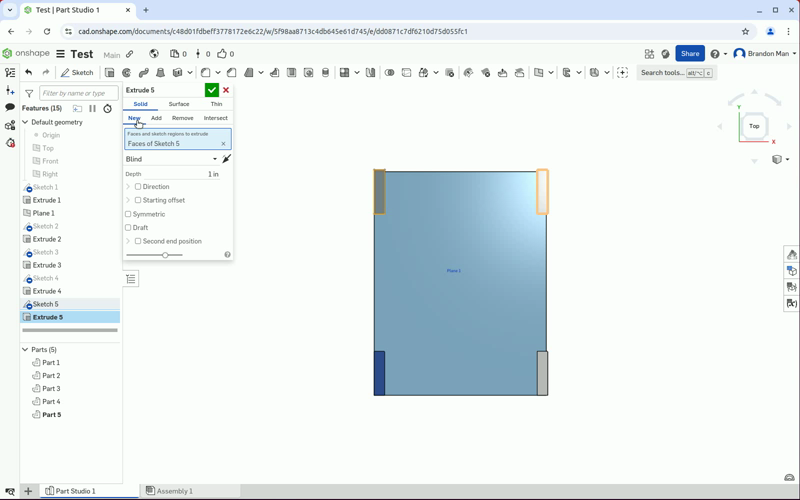
key(tab, 4)
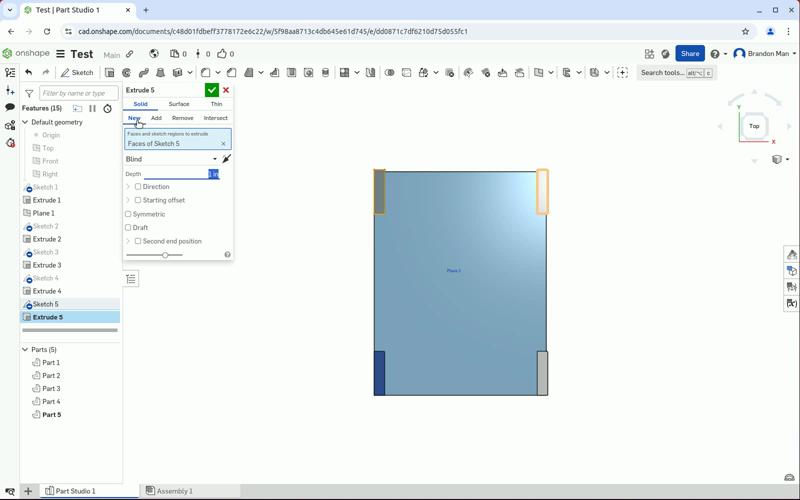
text(6.258)
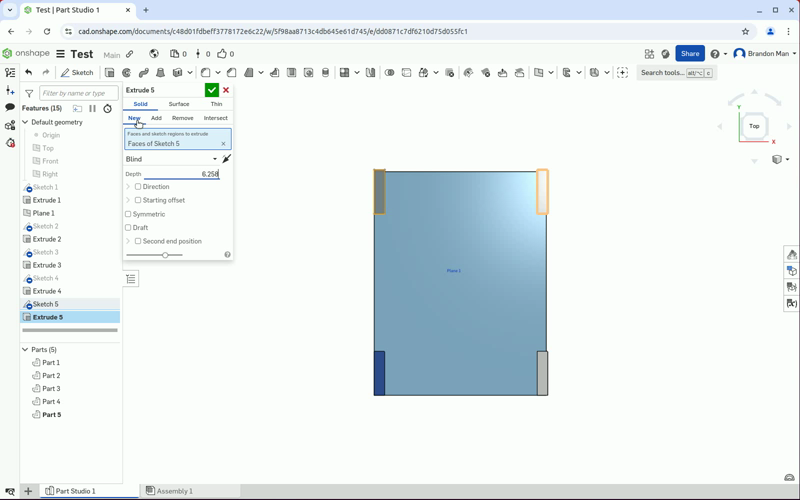
key(enter)
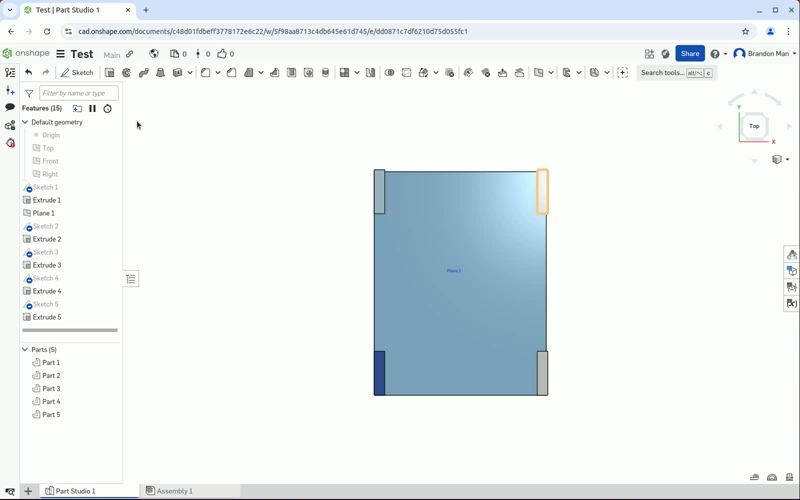
key(shift+h)
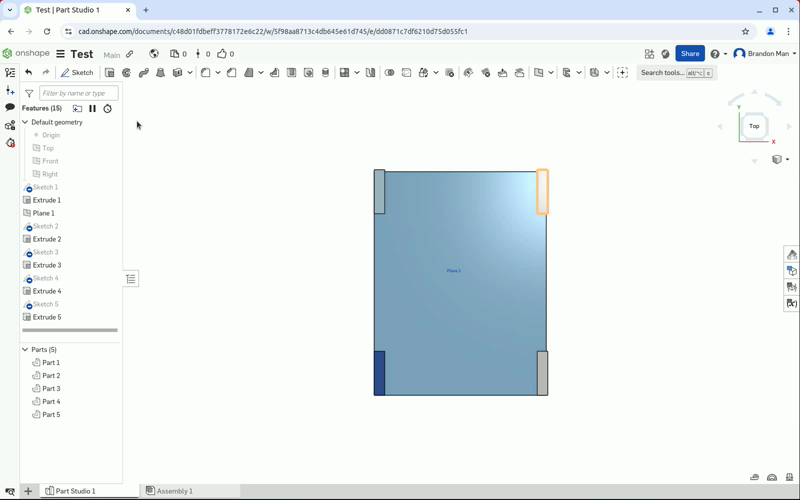
key(shift+h)
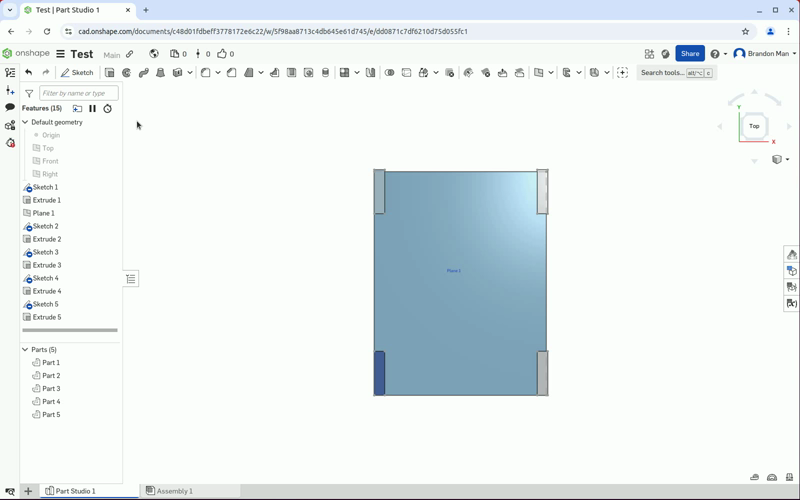
key(shift+7)
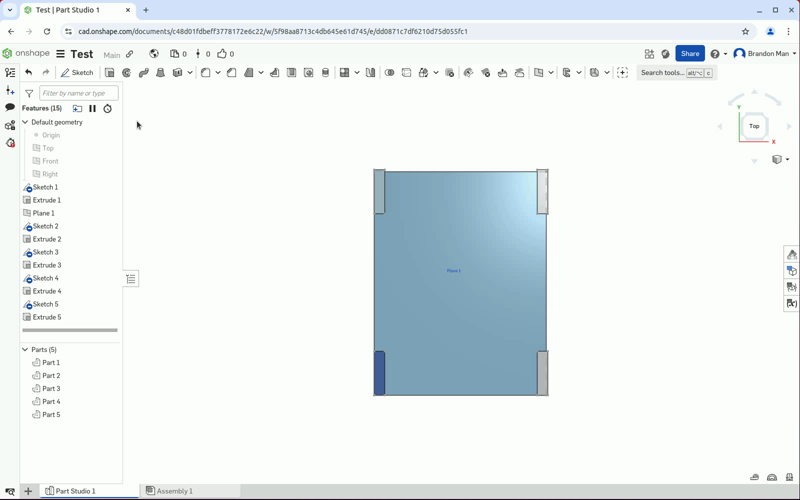
key(up, 3)
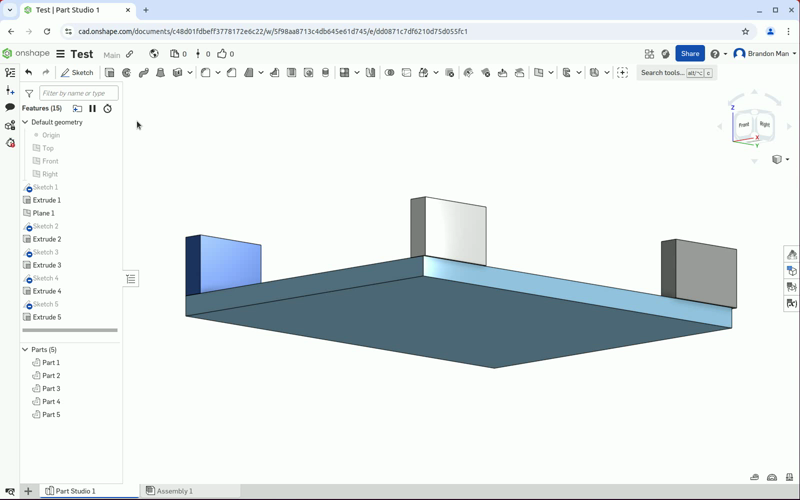
key(left, 3)
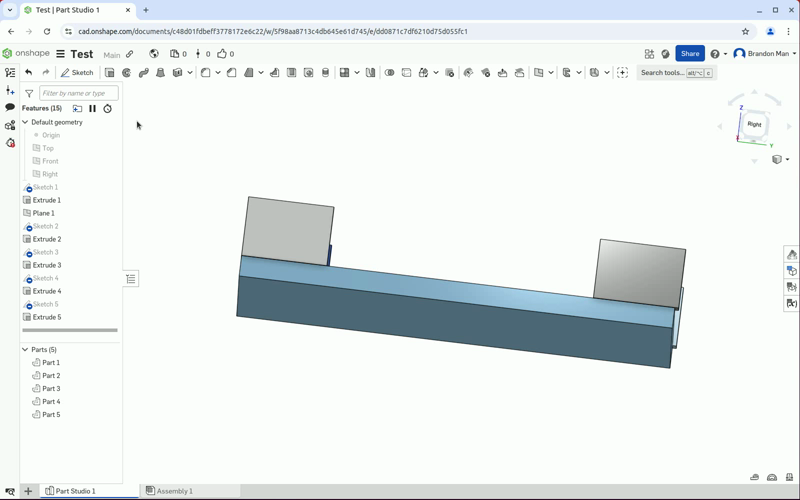
key(right, 3)
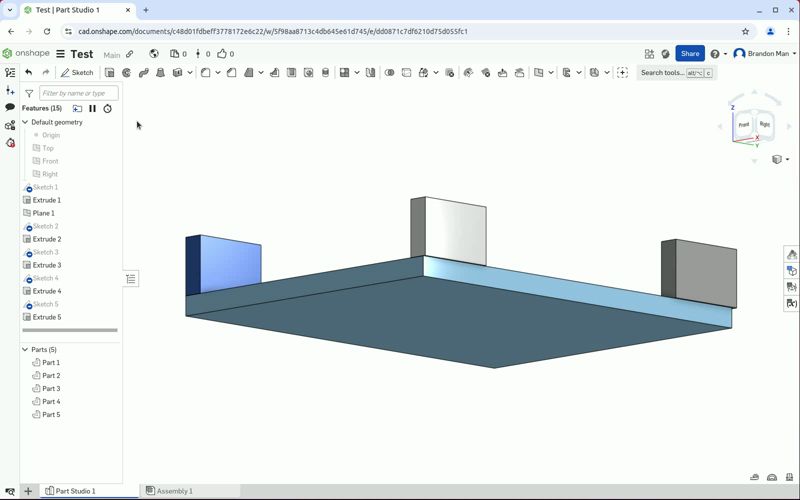
key(down, 3)
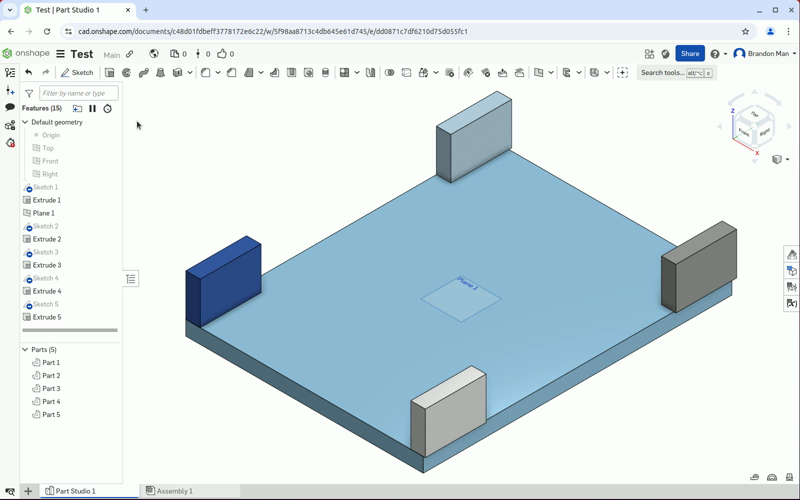
mouse_move(73, 189)
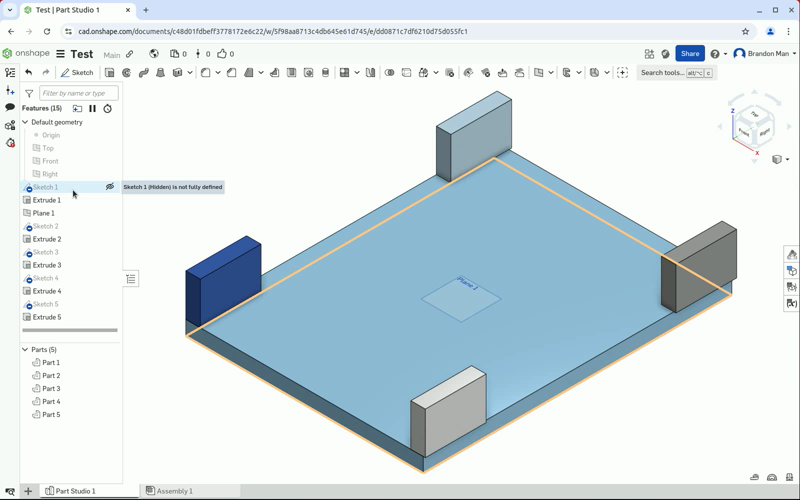
click(73, 189)